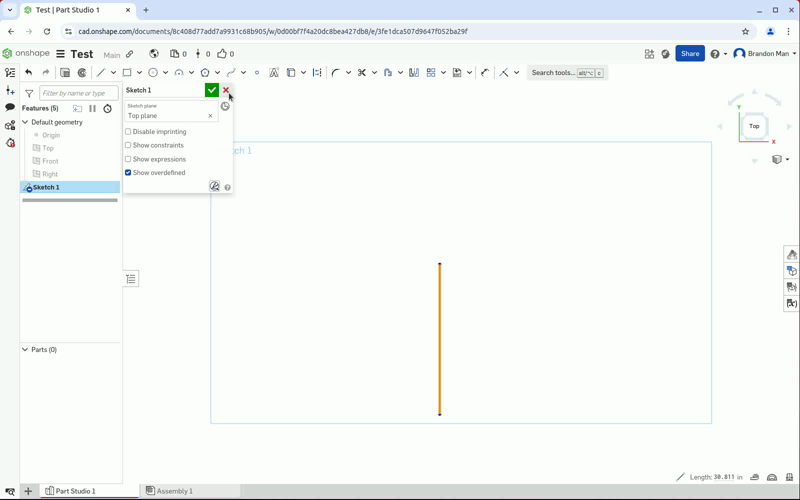
key(shift+h)
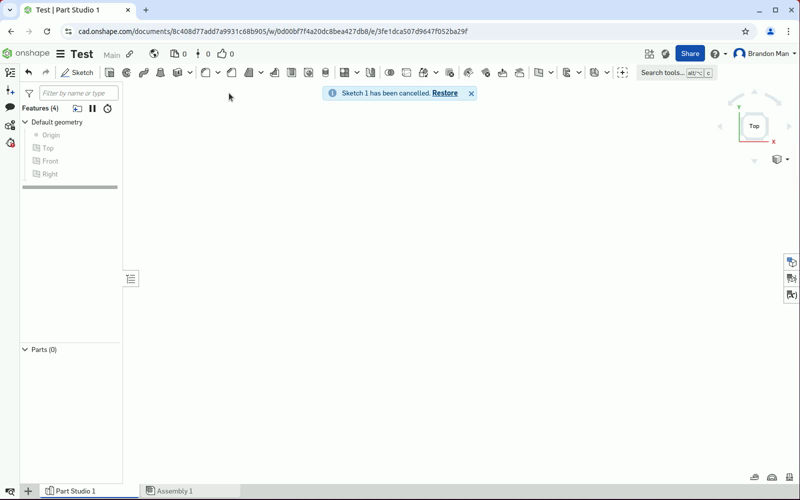
mouse_move(73, 352)
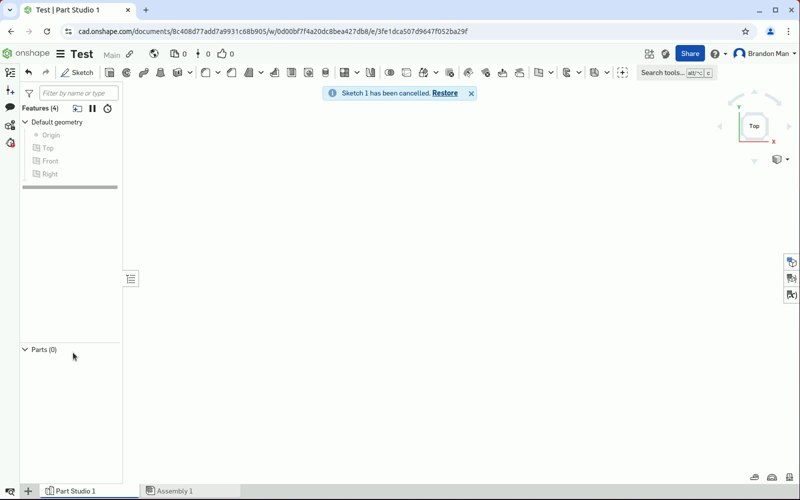
key(y)
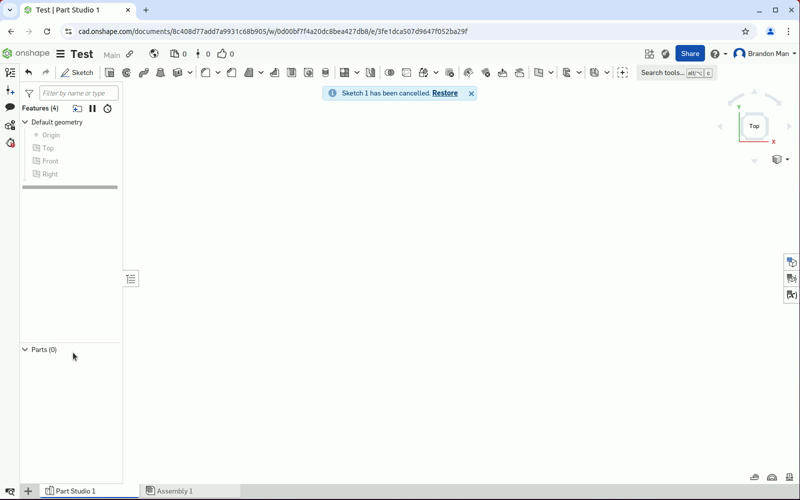
key(shift+p)
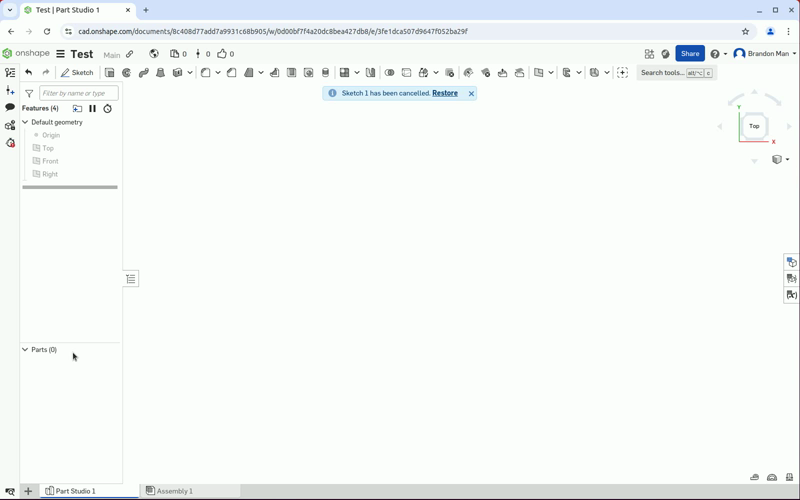
key(space)
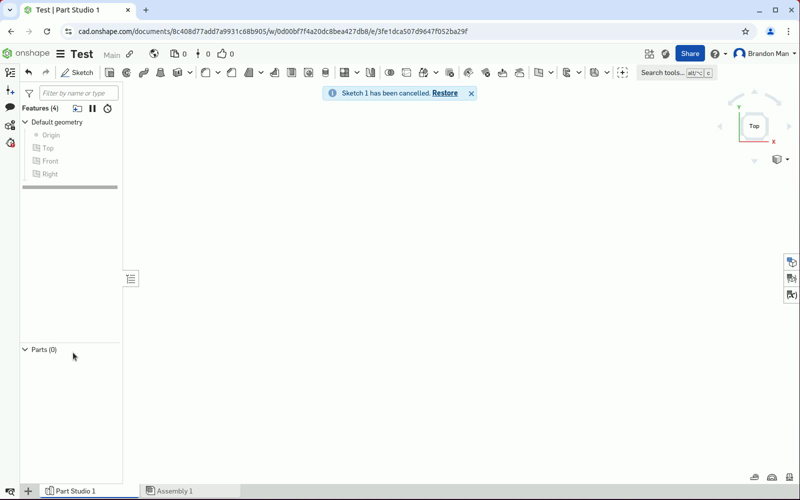
key_down(shift)
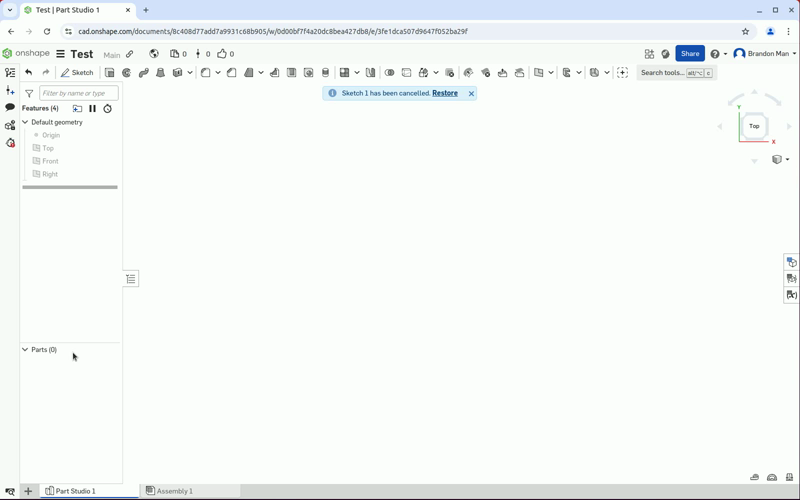
key(up)
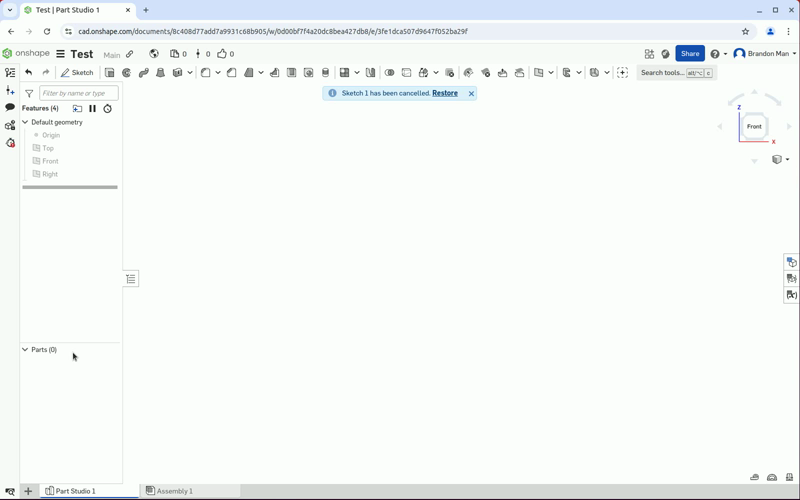
key_up(shift)
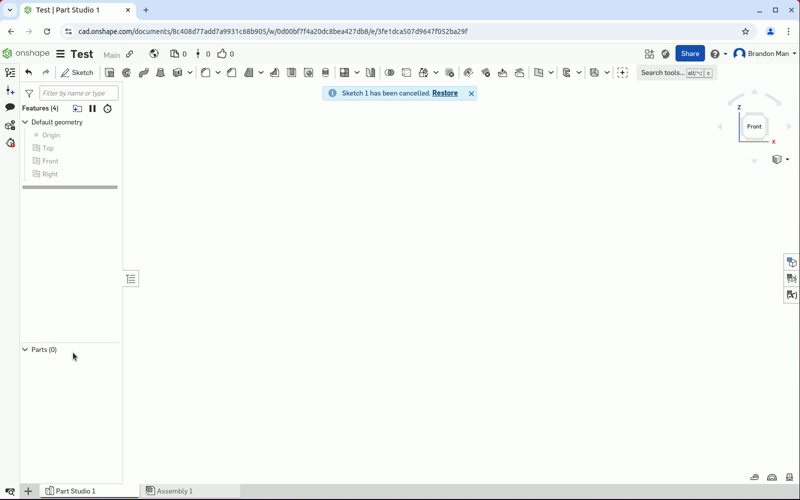
mouse_move(73, 352)
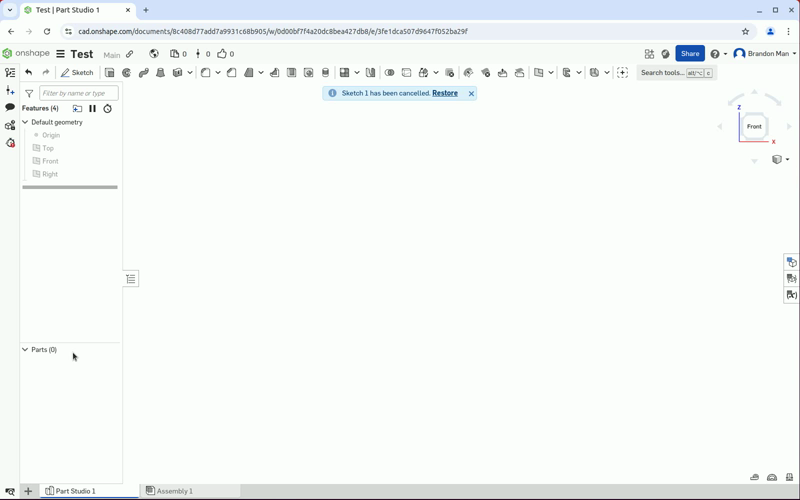
key(shift+y)
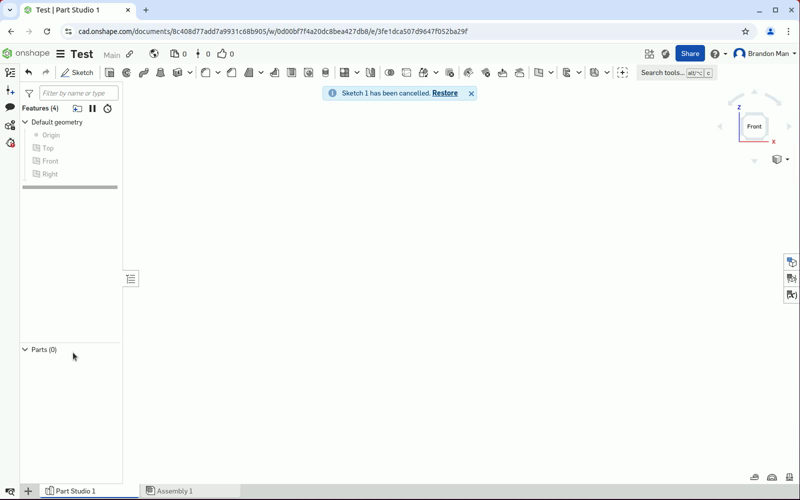
key(shift+s)
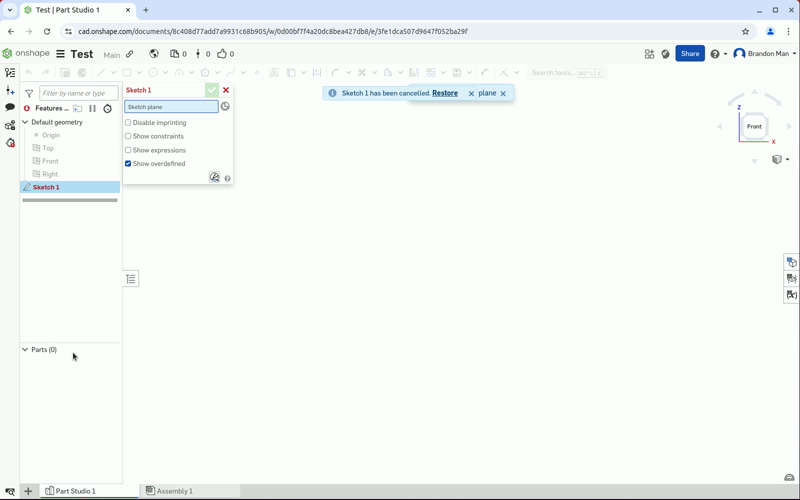
mouse_move(73, 163)
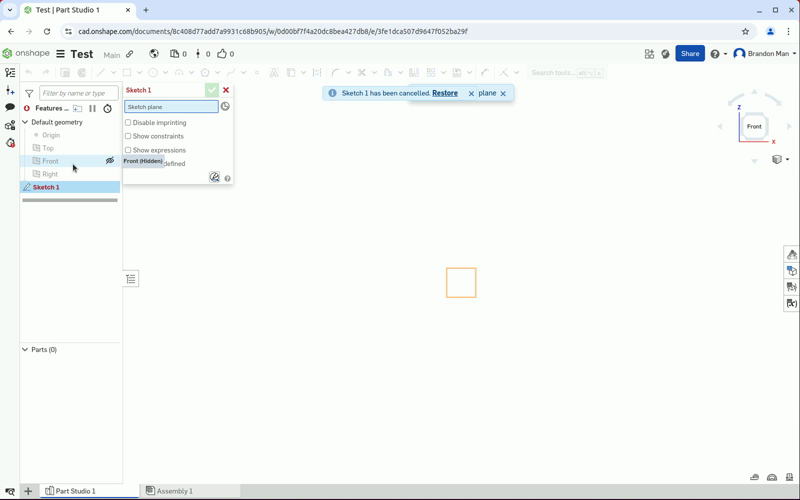
click(73, 163)
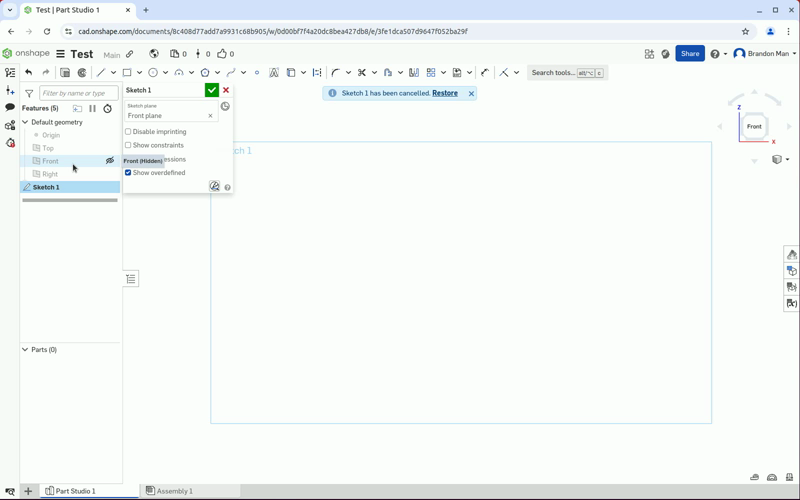
mouse_move(73, 352)
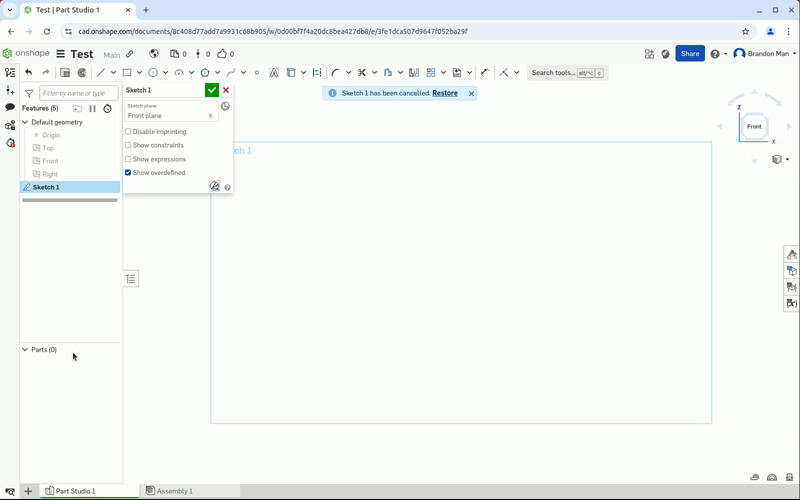
key(y)
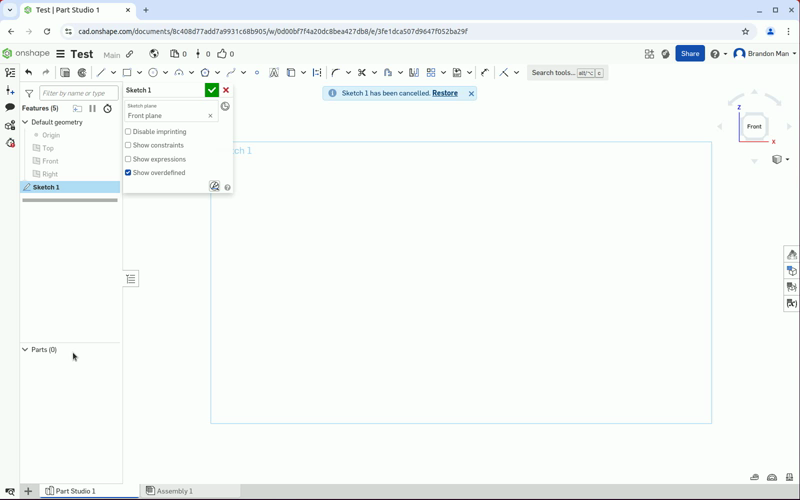
key(l)
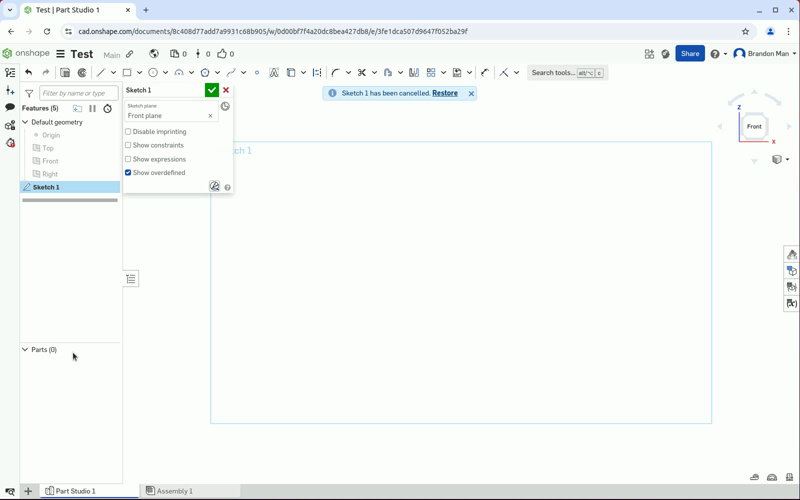
key_down(shift)
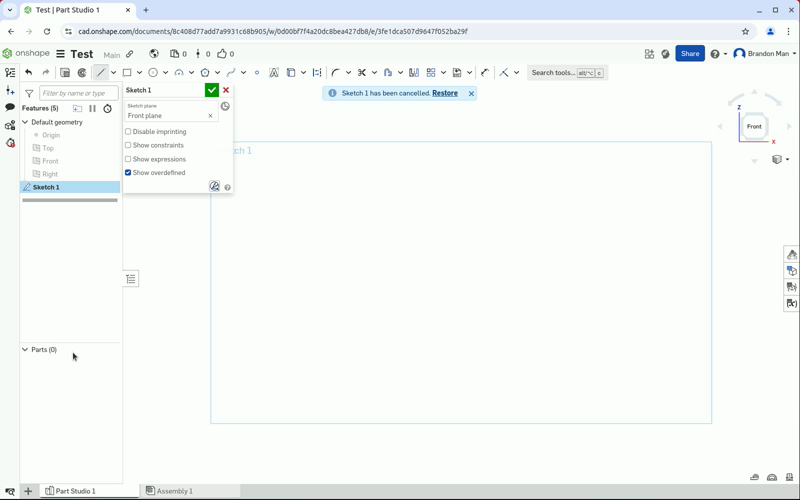
mouse_move(454, 332)
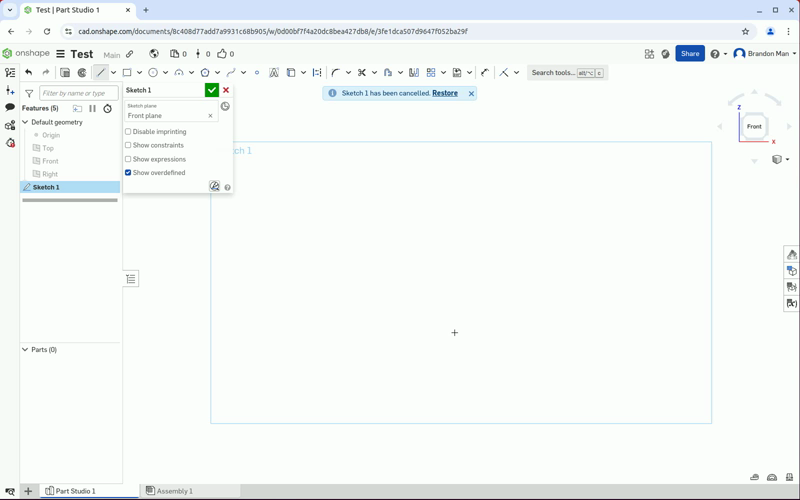
click(454, 332)
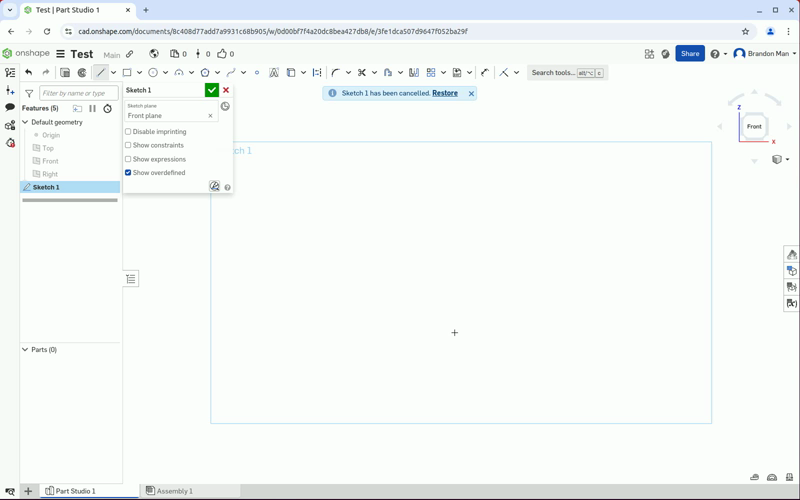
key_up(shift)
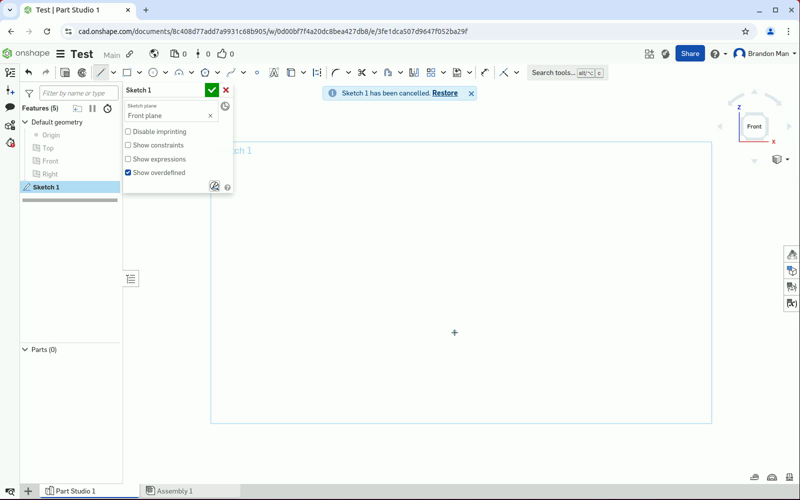
key_down(shift)
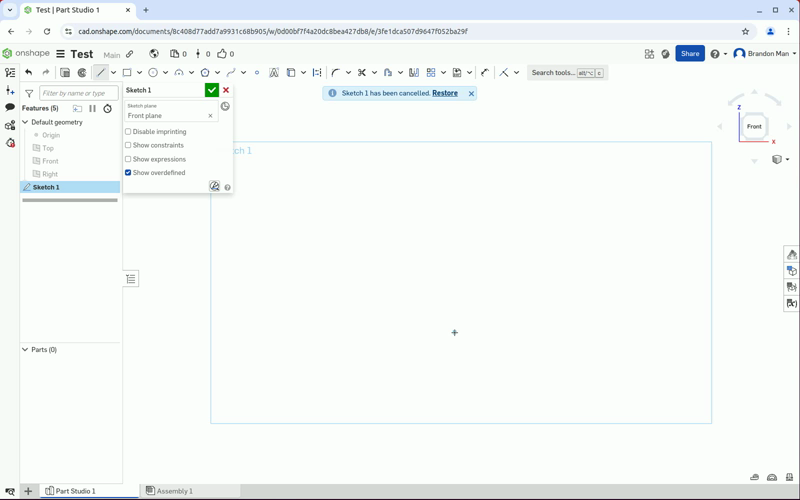
mouse_move(484, 332)
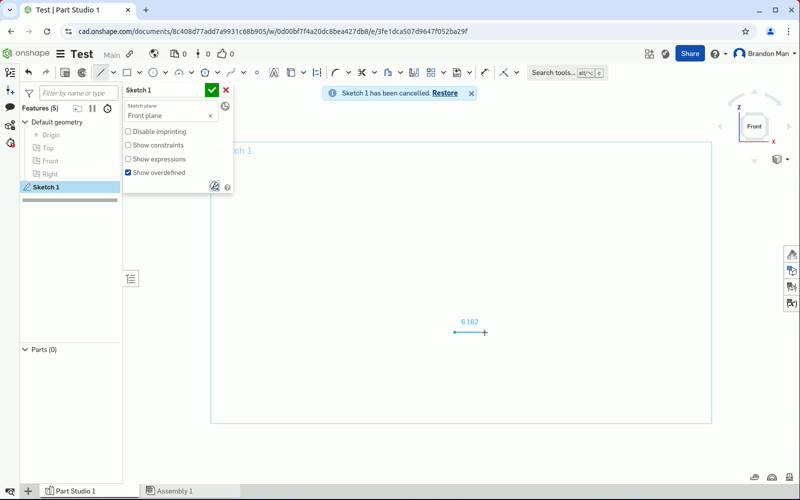
mouse_move(466, 332)
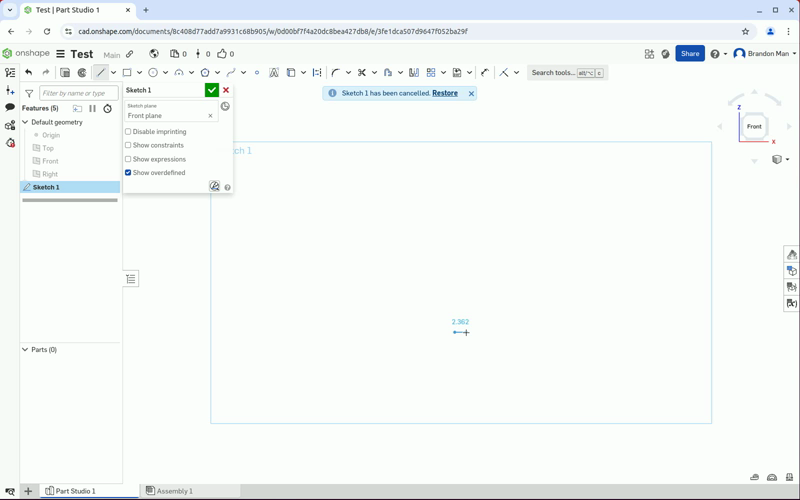
click(466, 332)
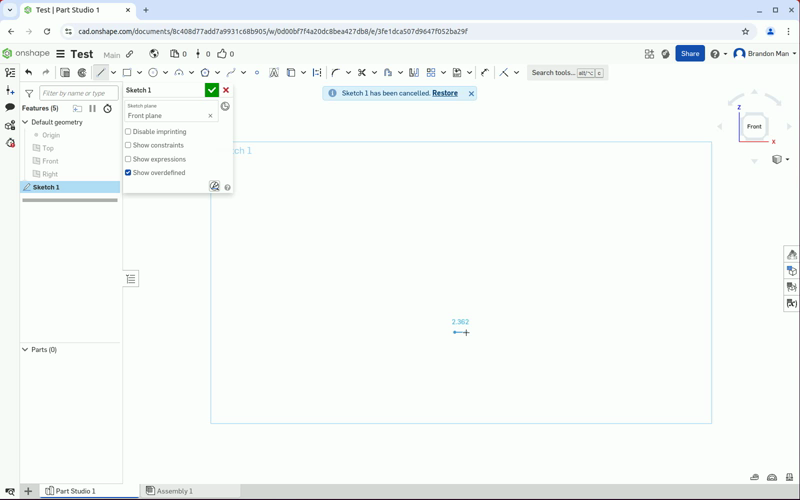
key_up(shift)
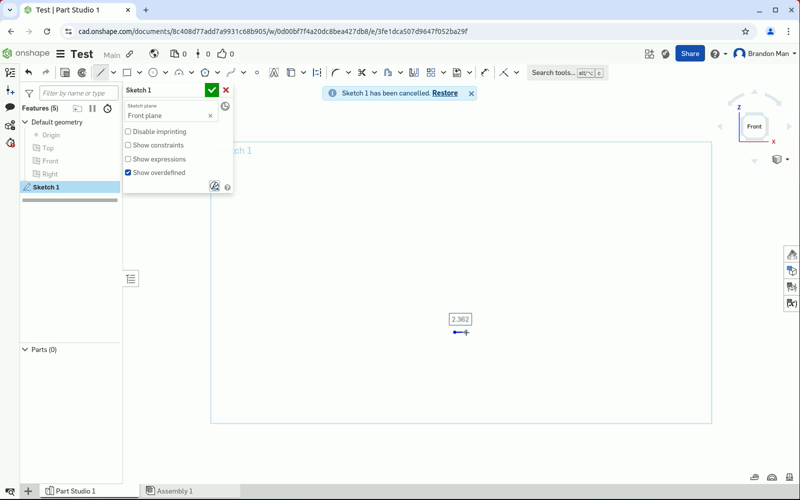
key_down(shift)
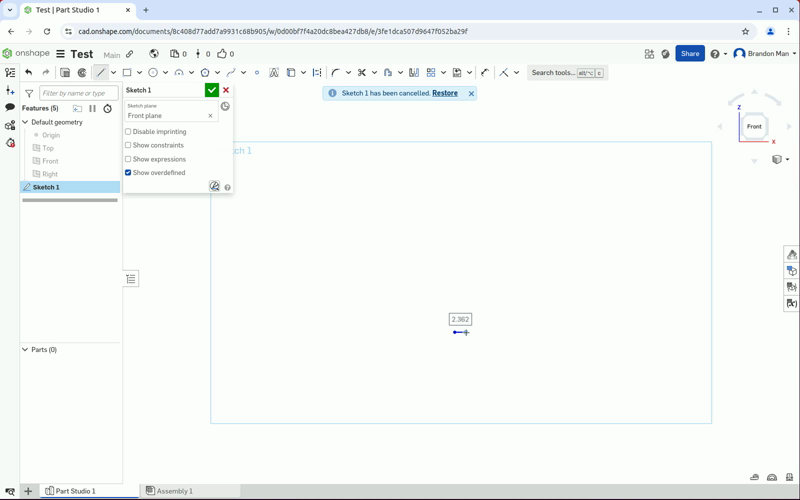
mouse_move(466, 233)
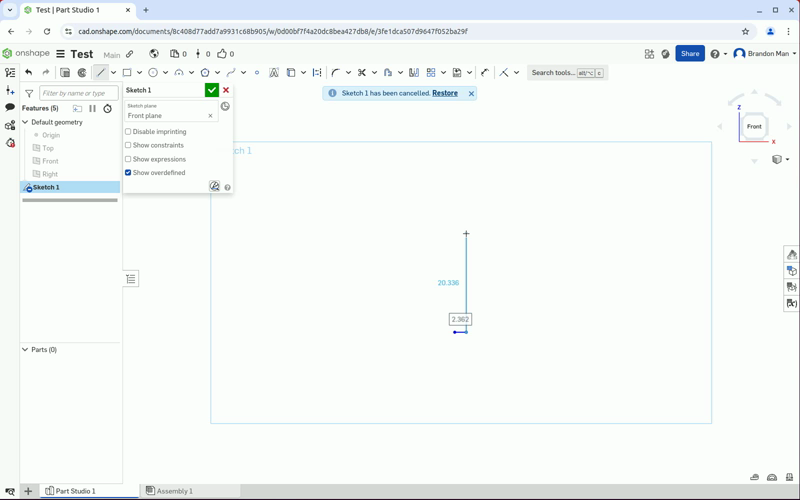
click(466, 233)
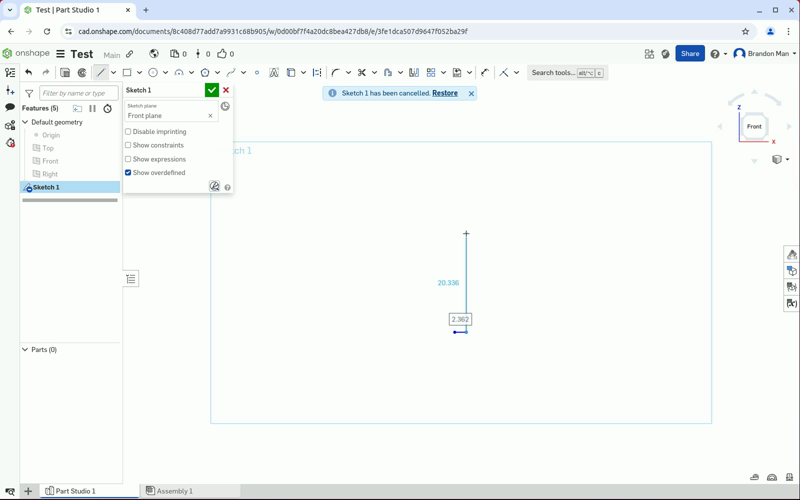
key_up(shift)
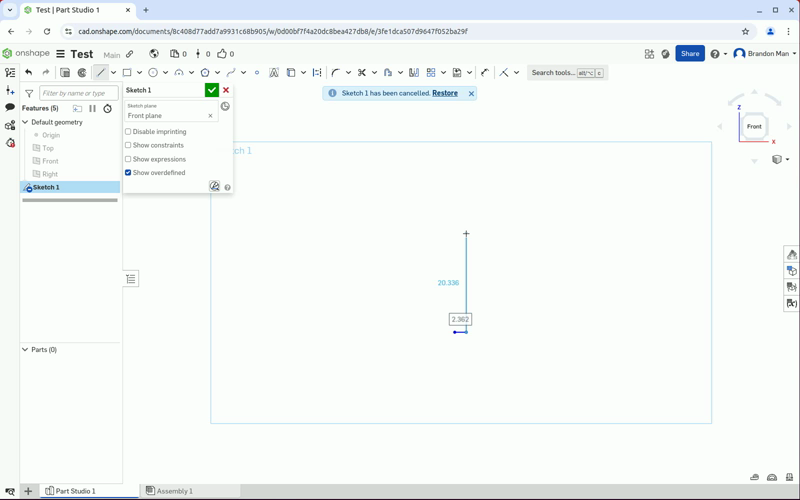
key_down(shift)
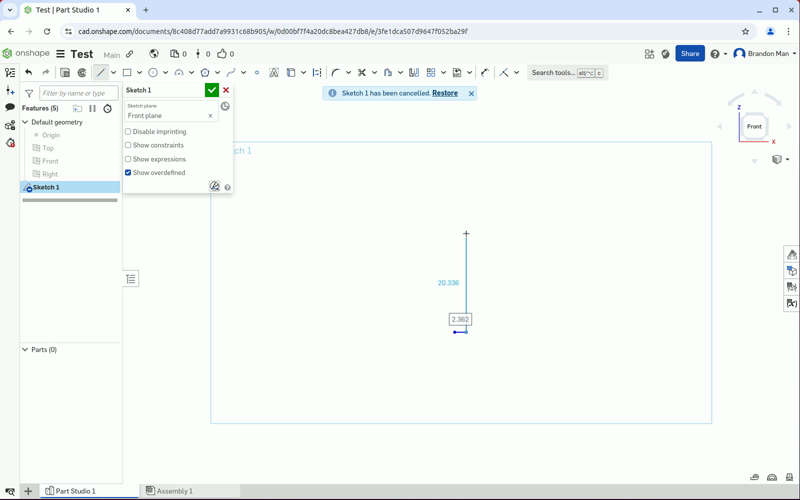
mouse_move(496, 233)
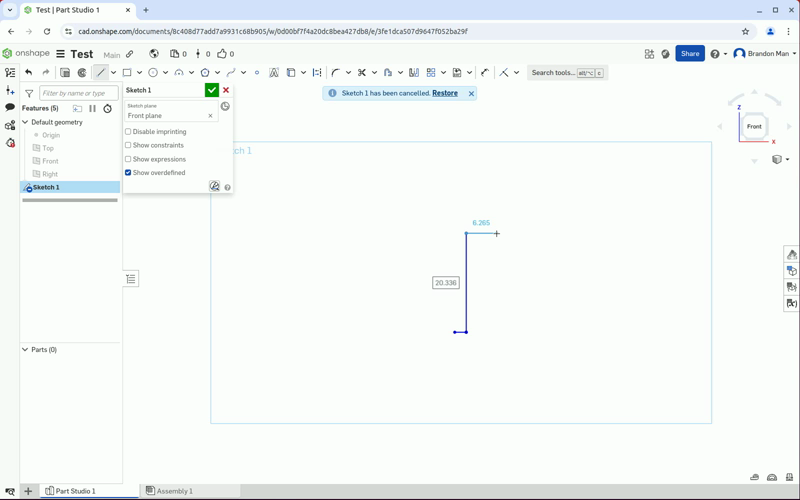
mouse_move(454, 233)
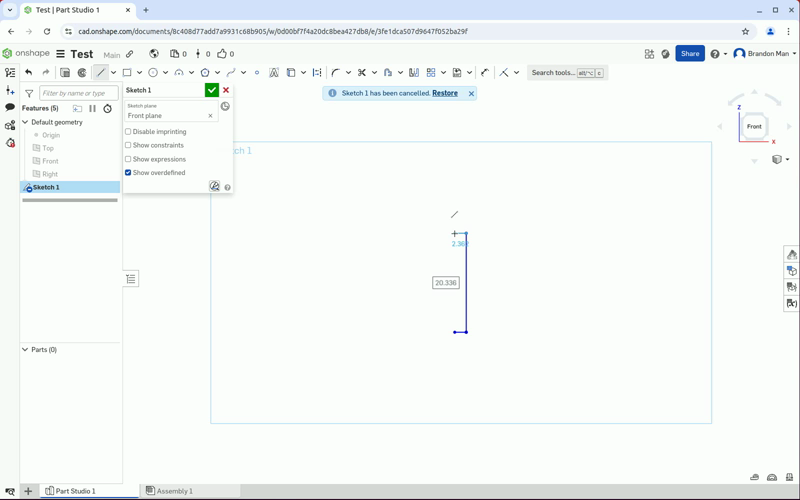
click(454, 233)
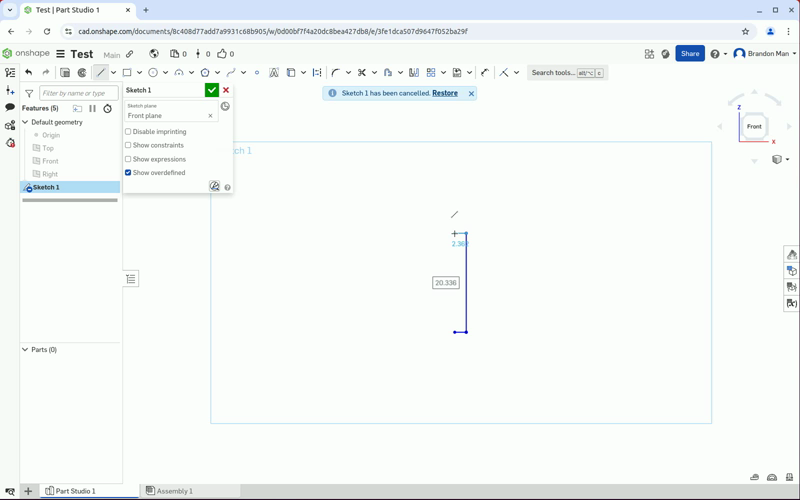
key_up(shift)
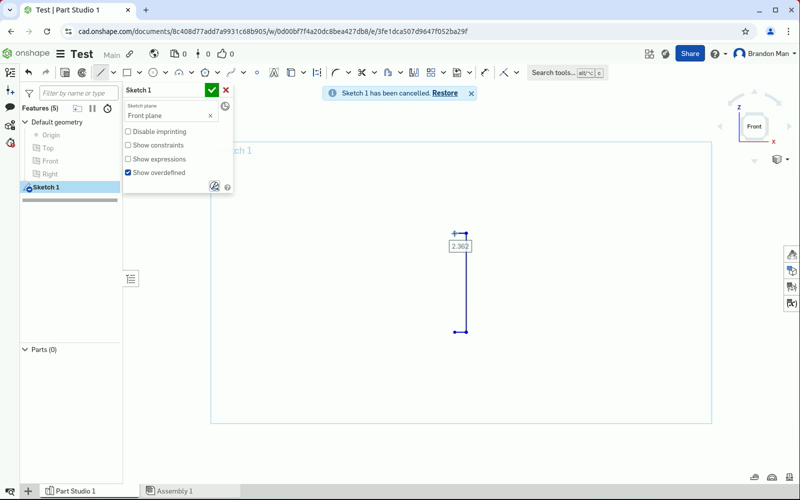
key_down(shift)
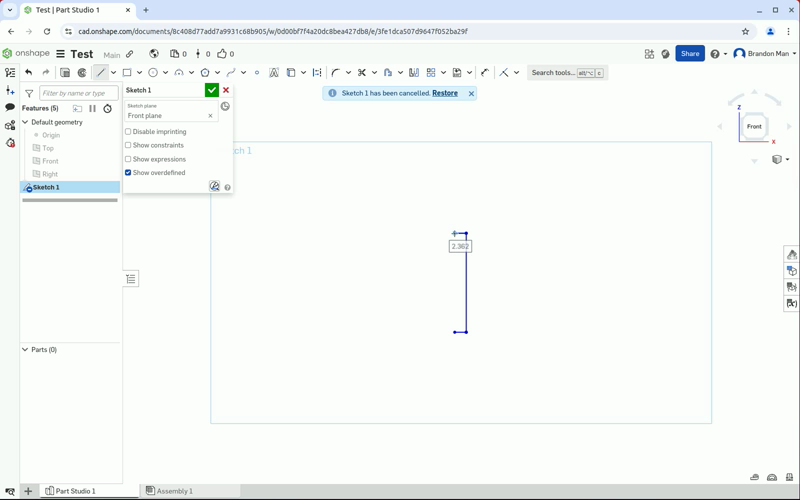
mouse_move(454, 332)
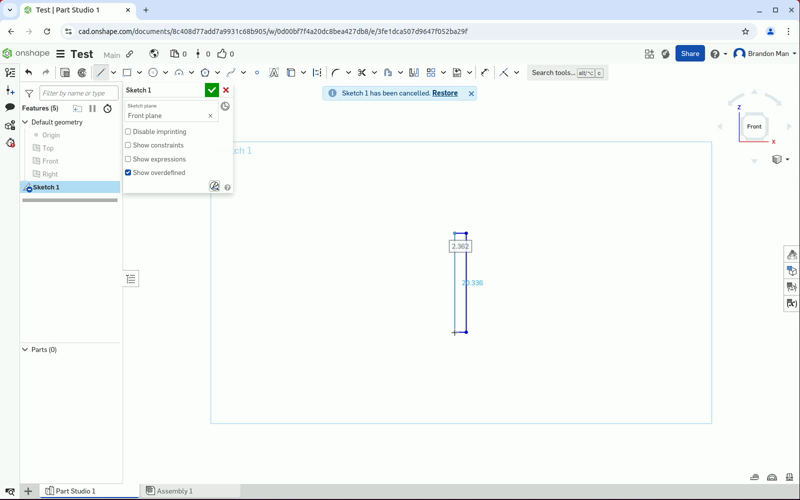
key_up(shift)
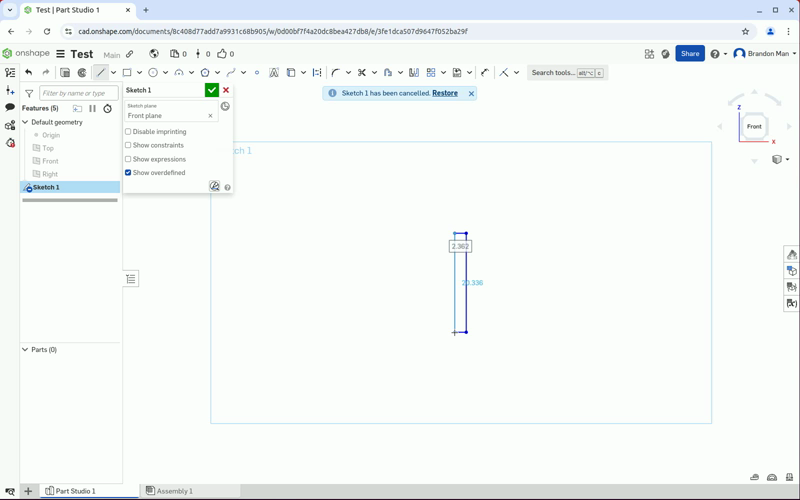
click(454, 332)
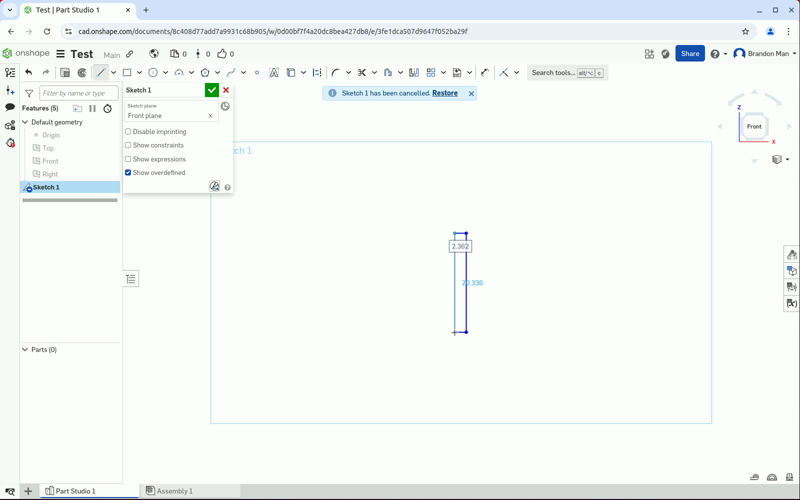
key(esc)
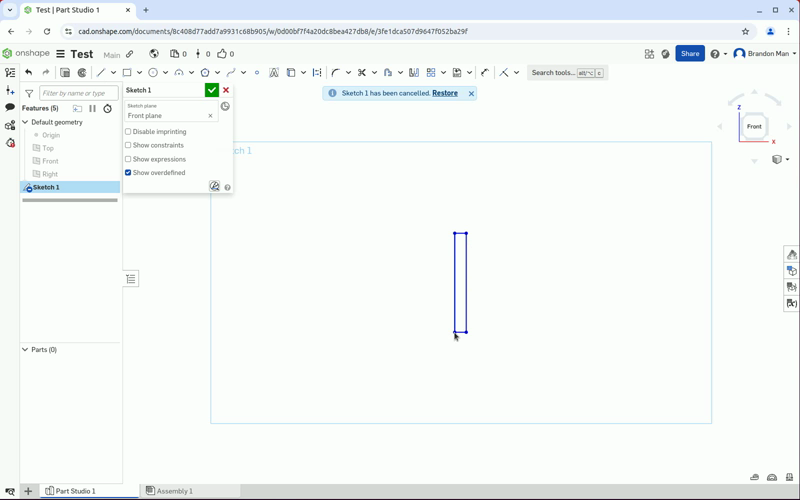
mouse_move(463, 270)
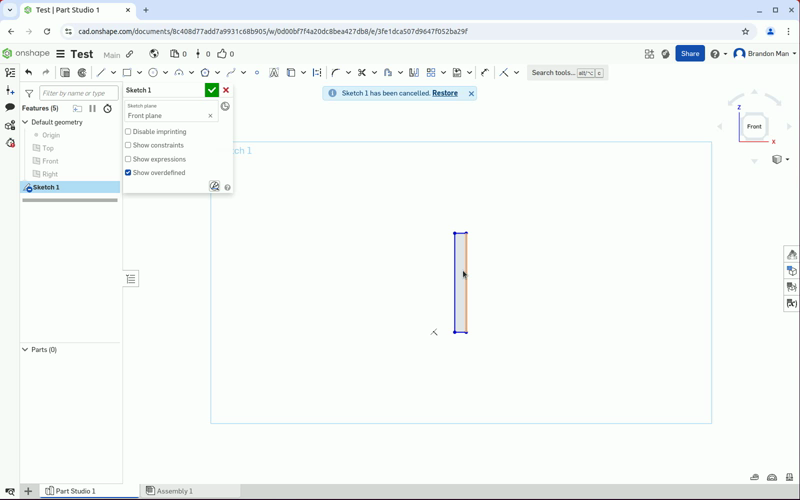
scroll(6)
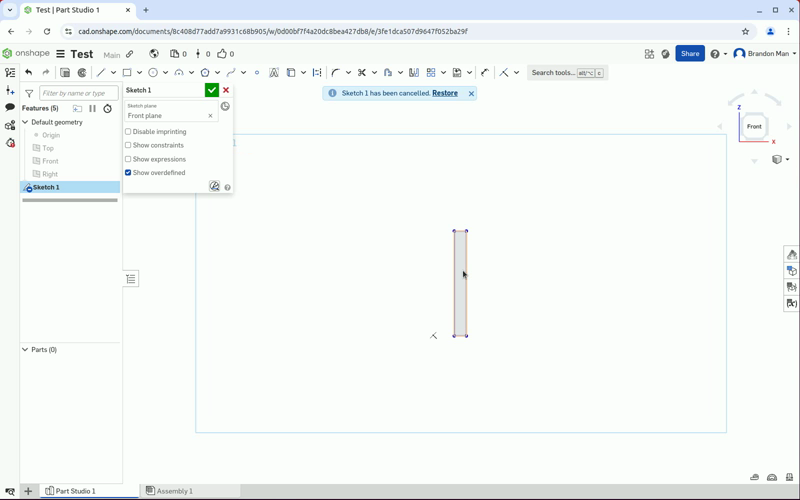
scroll(6)
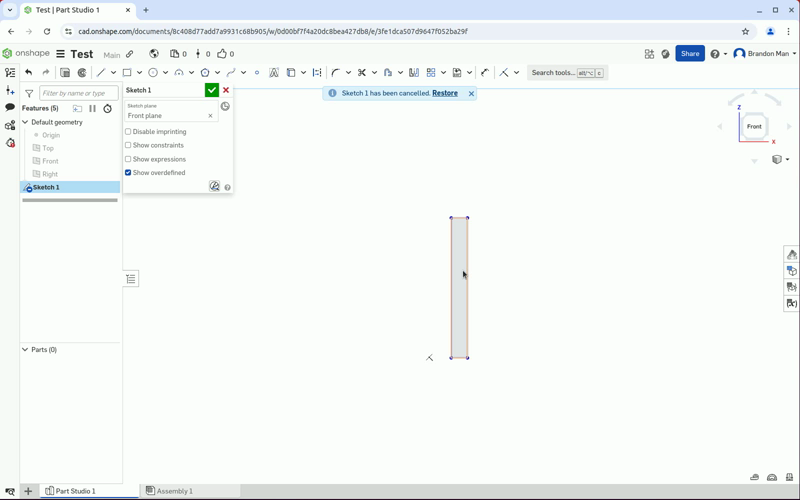
scroll(6)
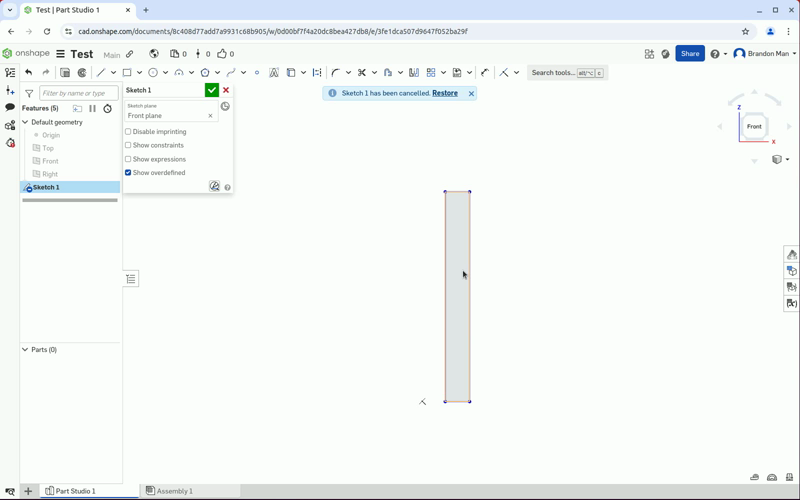
scroll(6)
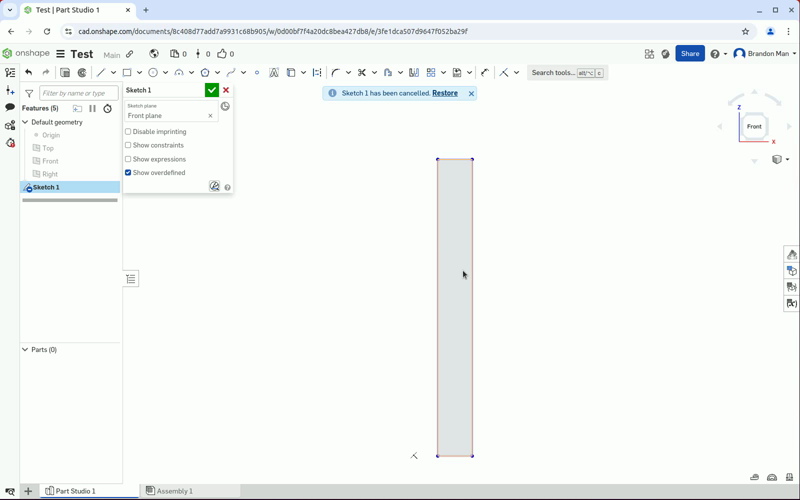
scroll(6)
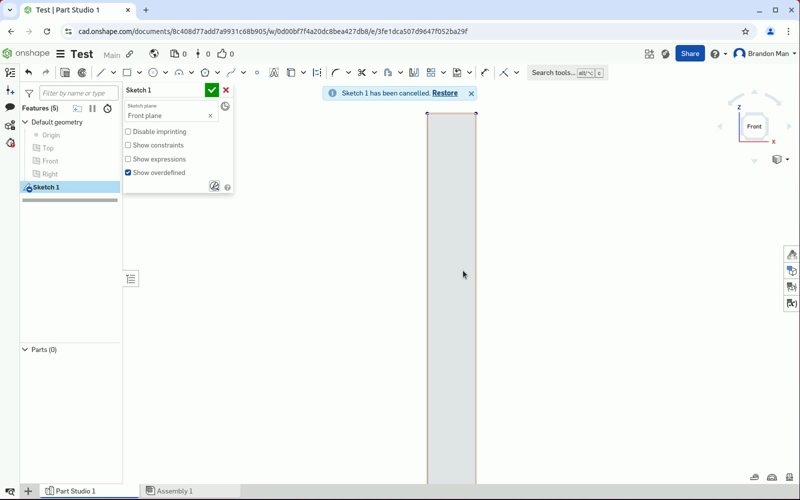
scroll(6)
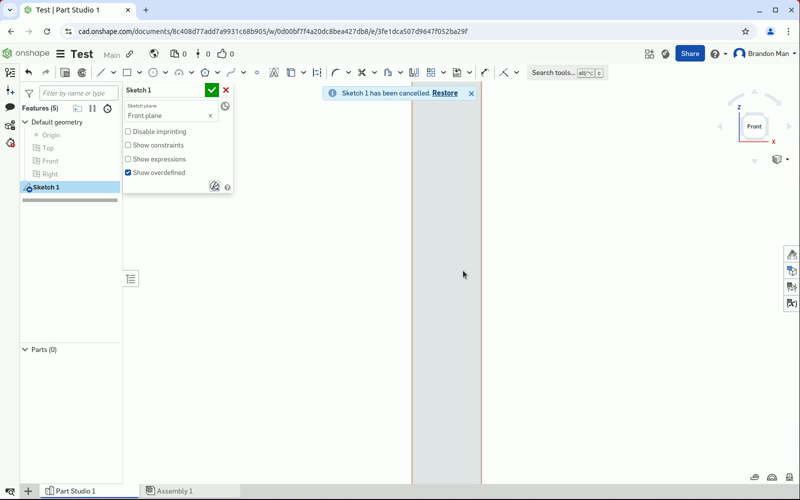
scroll(6)
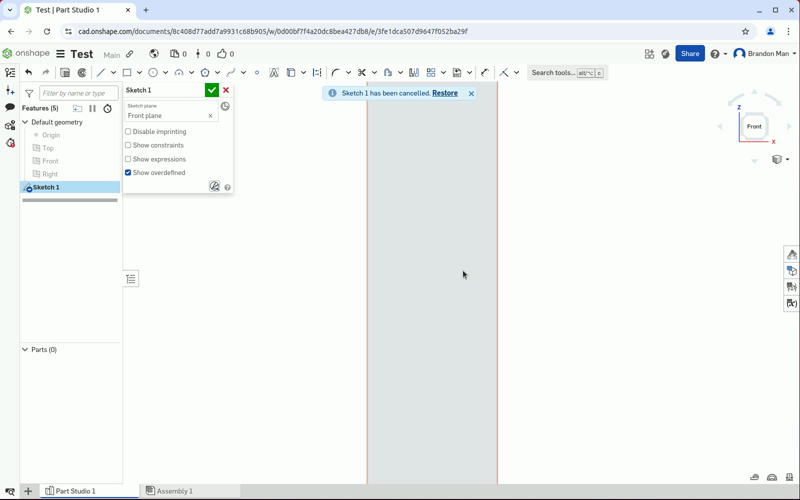
click(463, 270)
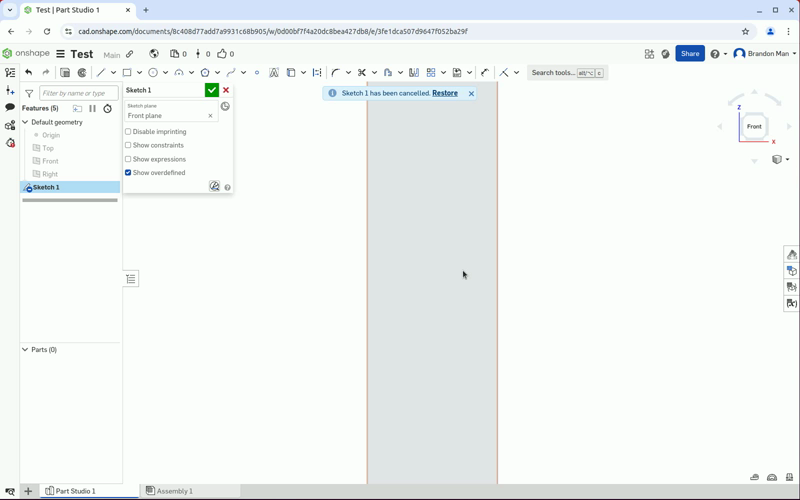
scroll(-6)
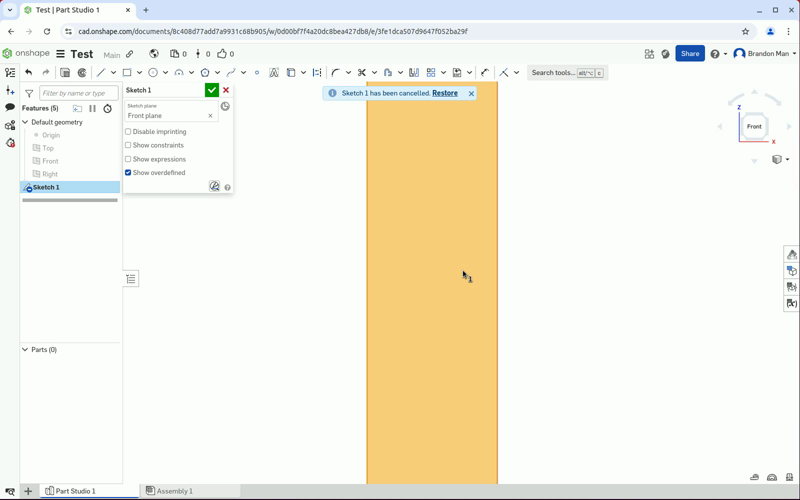
scroll(-6)
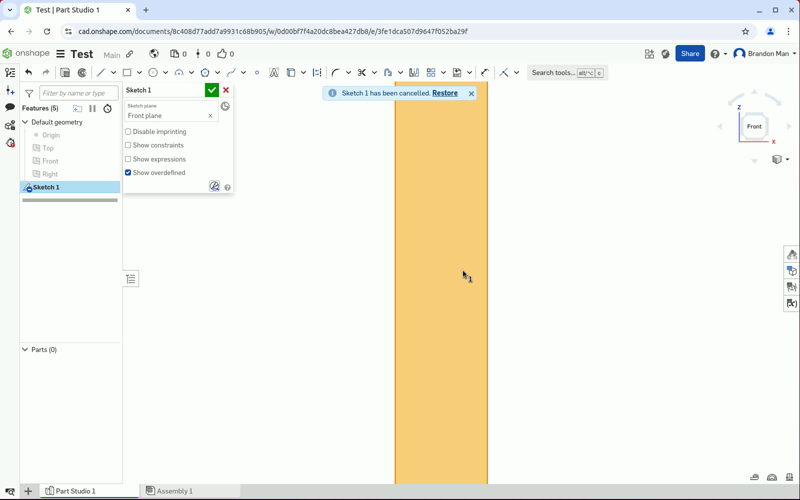
scroll(-6)
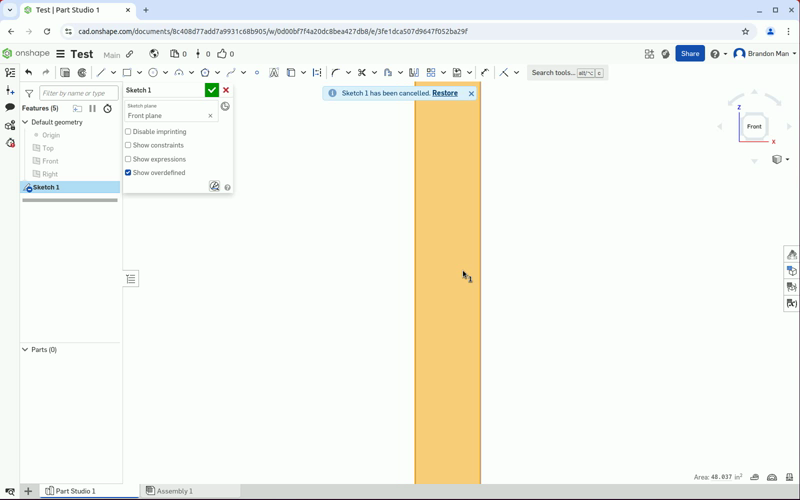
scroll(-6)
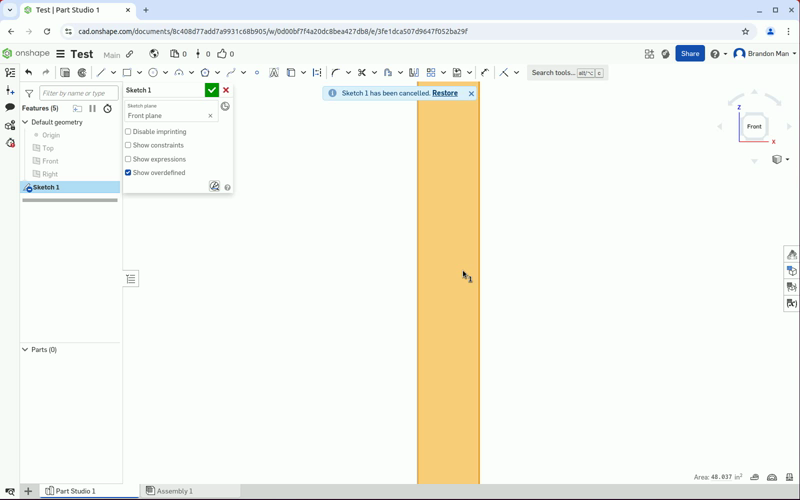
scroll(-6)
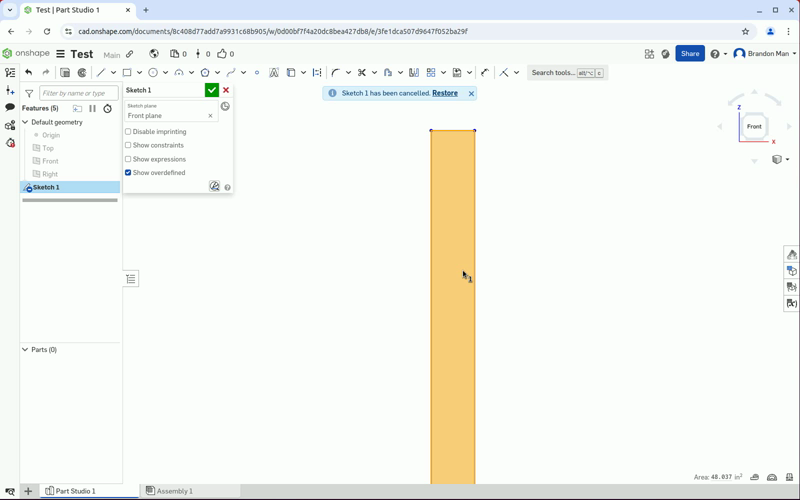
scroll(-6)
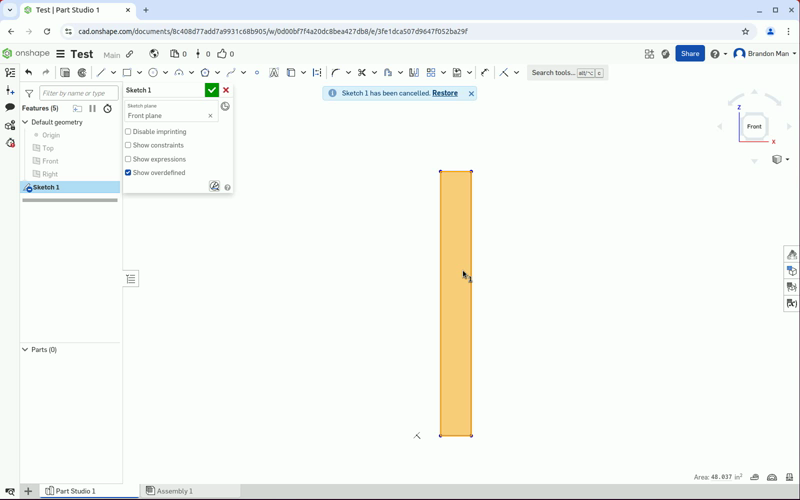
scroll(-6)
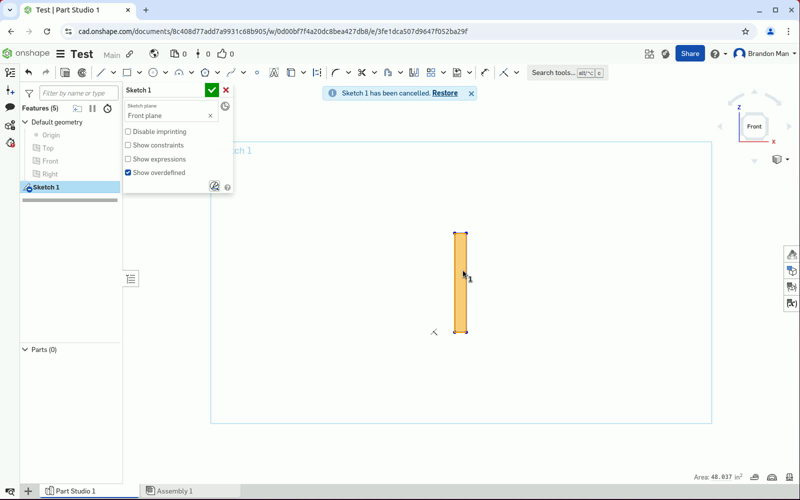
mouse_move(73, 352)
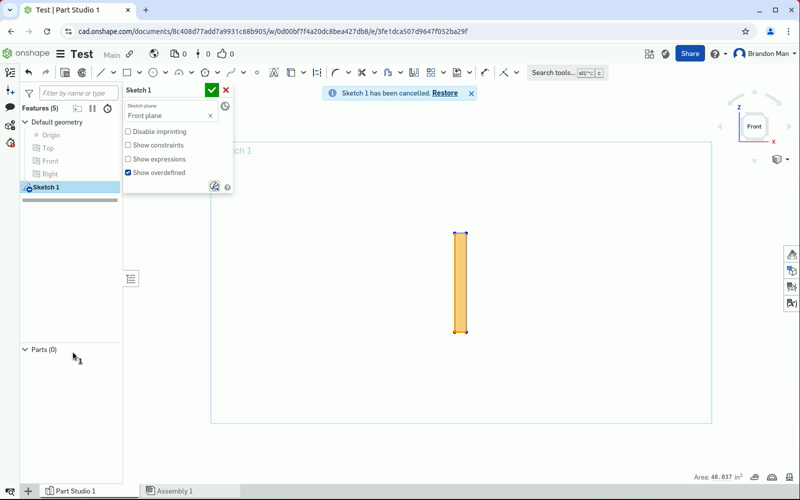
key(shift+y)
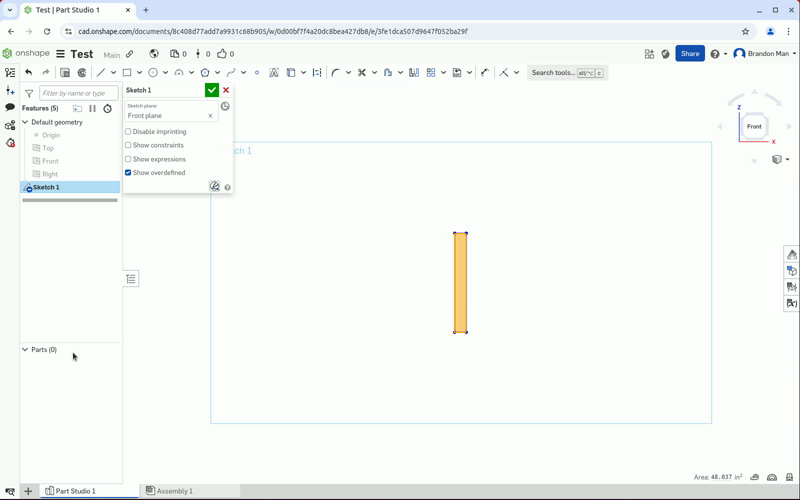
key(shift+e)
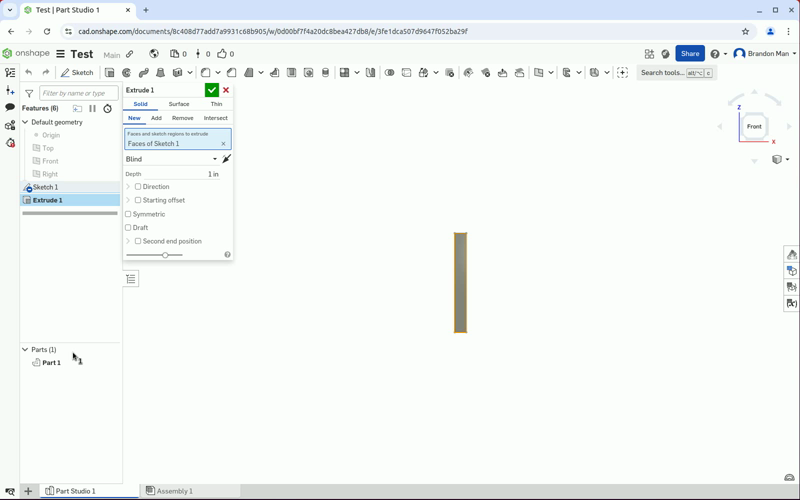
mouse_move(143, 106)
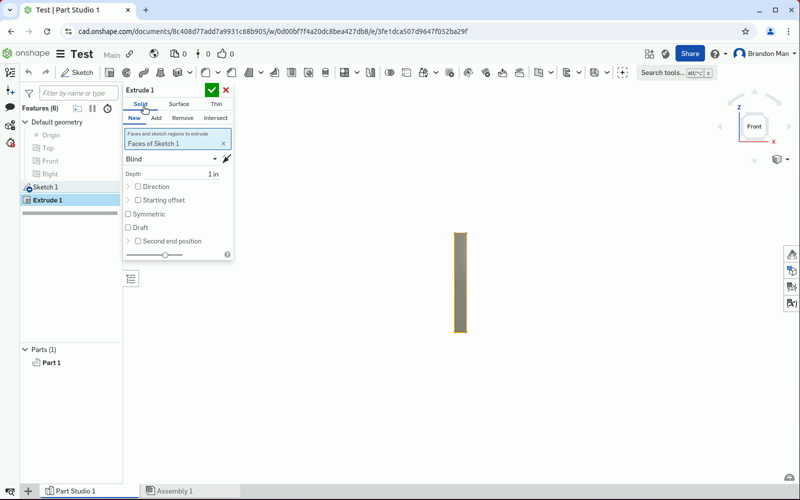
click(143, 106)
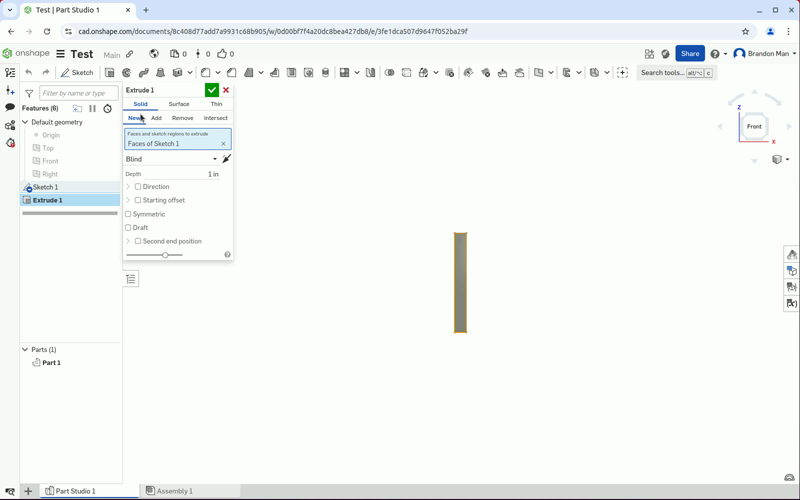
mouse_move(137, 120)
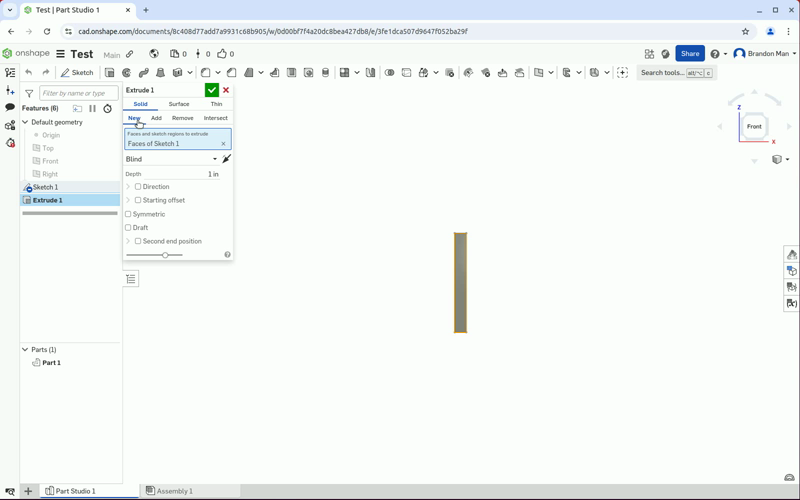
click(137, 120)
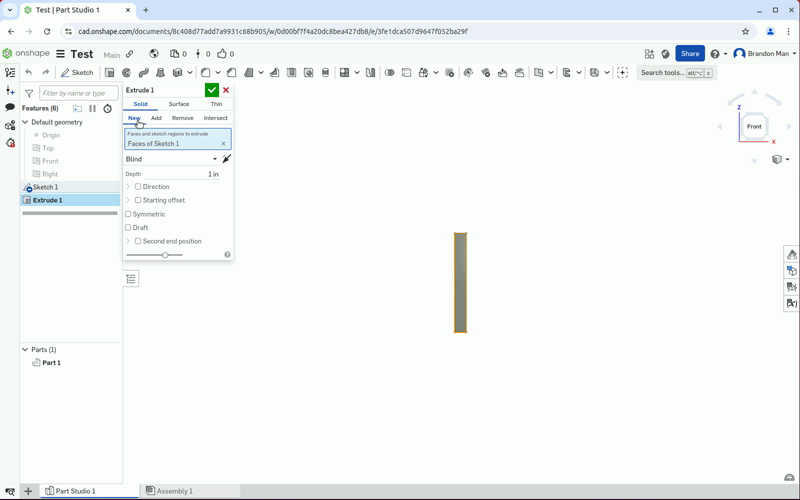
key(tab, 4)
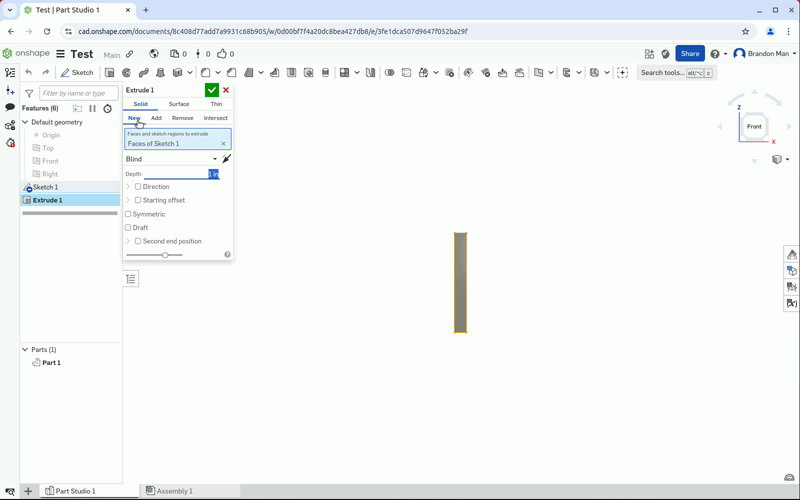
text(0.963)
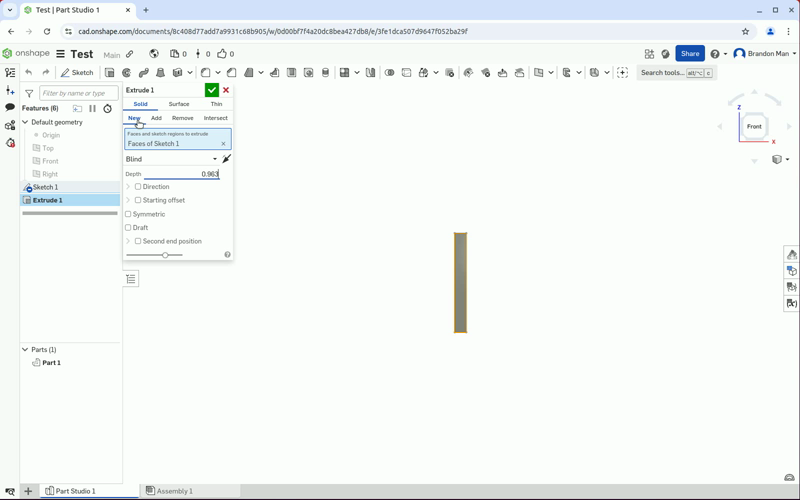
key(enter)
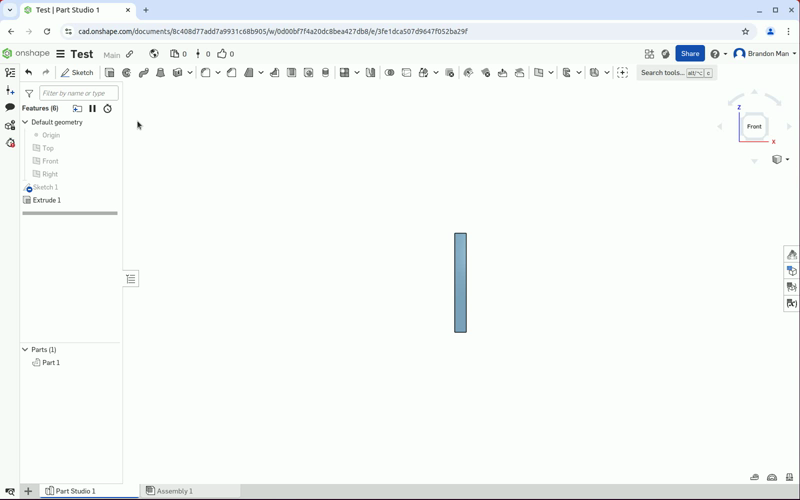
key(shift+h)
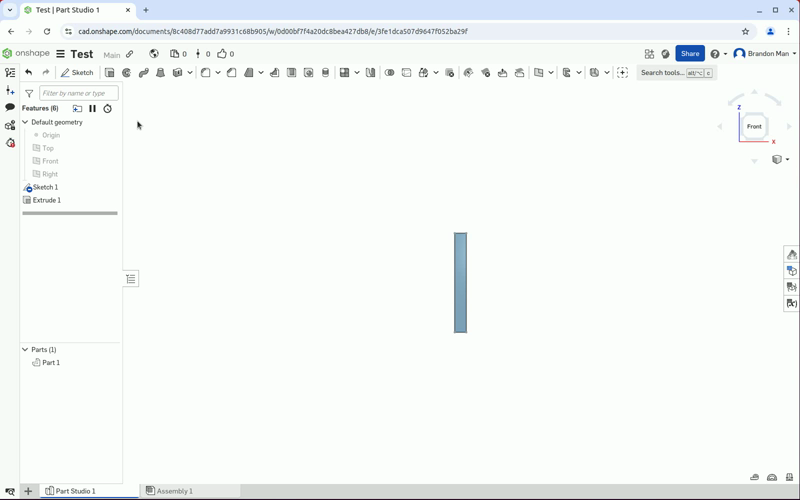
key(shift+h)
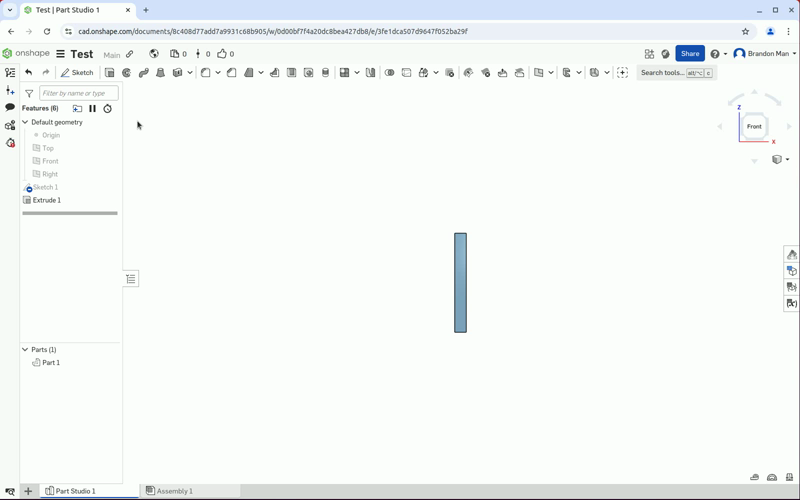
mouse_move(73, 189)
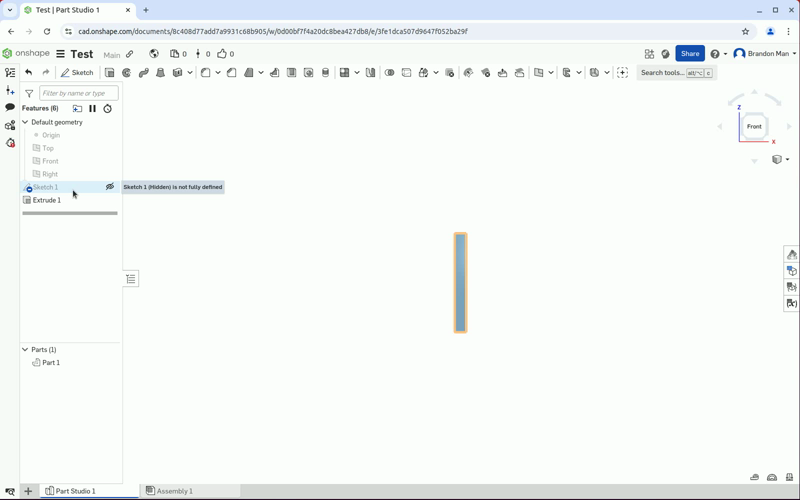
click(73, 189)
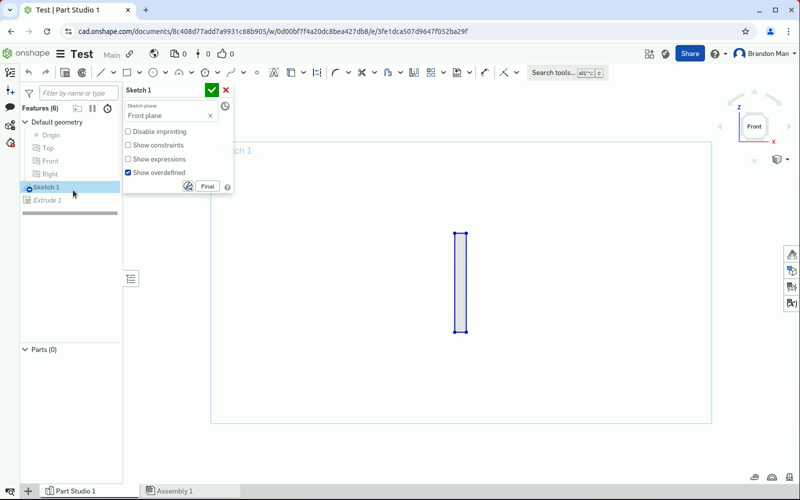
mouse_move(229, 92)
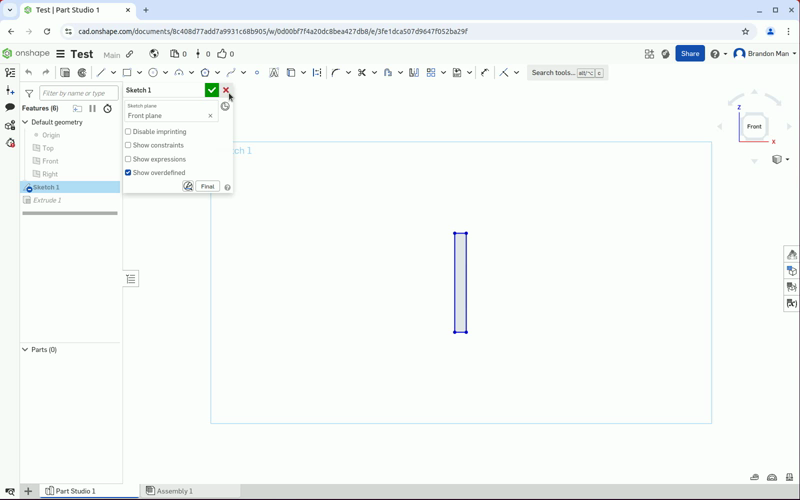
click(229, 92)
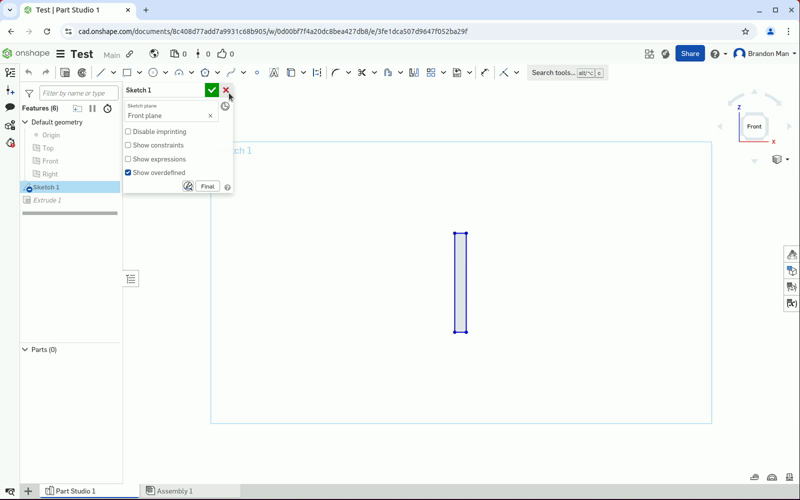
key(shift+s)
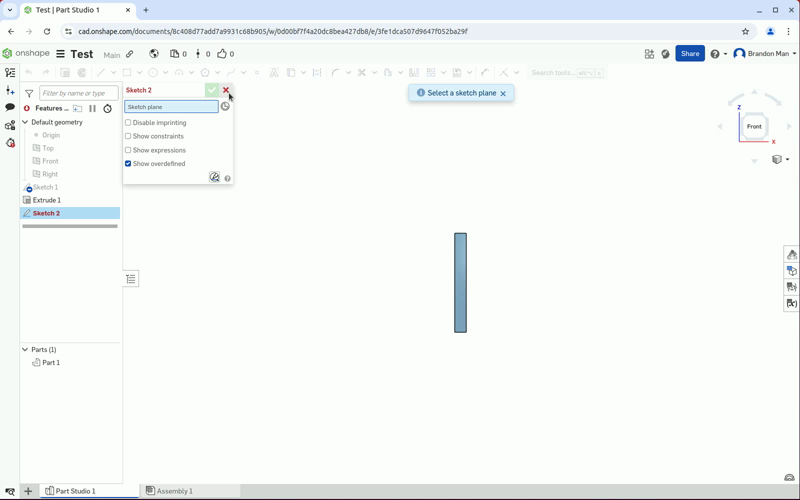
mouse_move(73, 163)
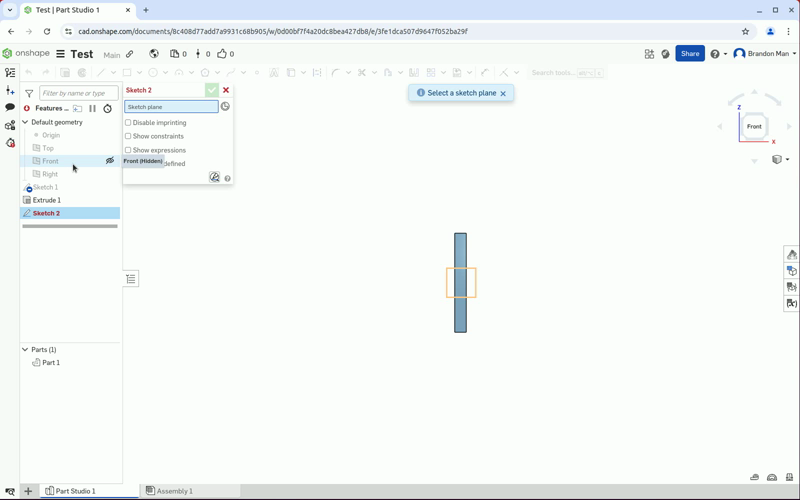
click(73, 163)
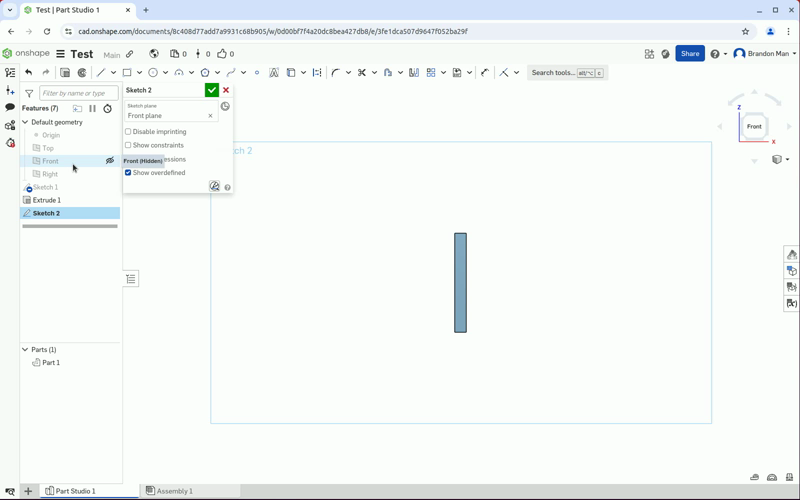
mouse_move(73, 352)
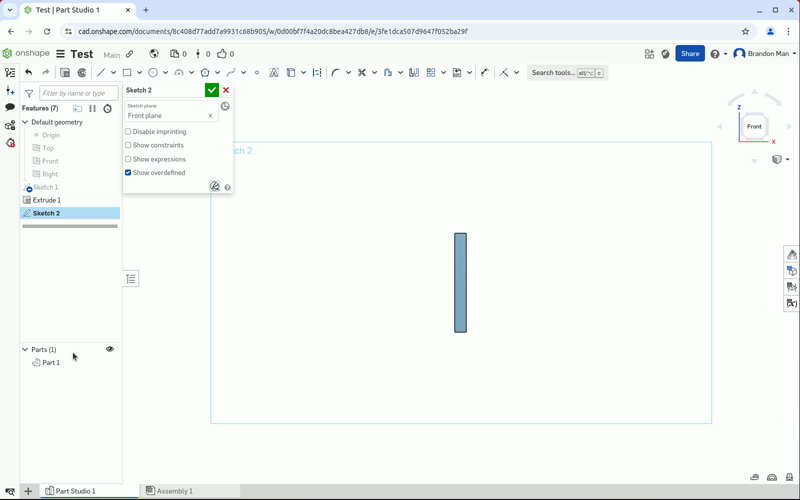
key(y)
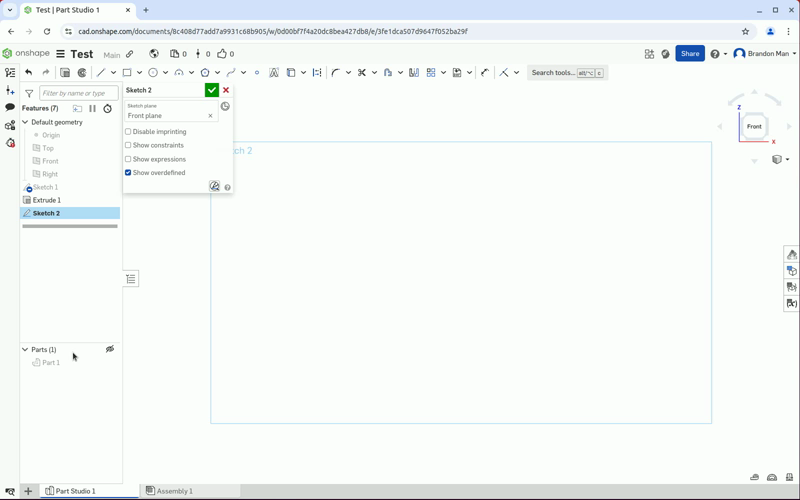
key(l)
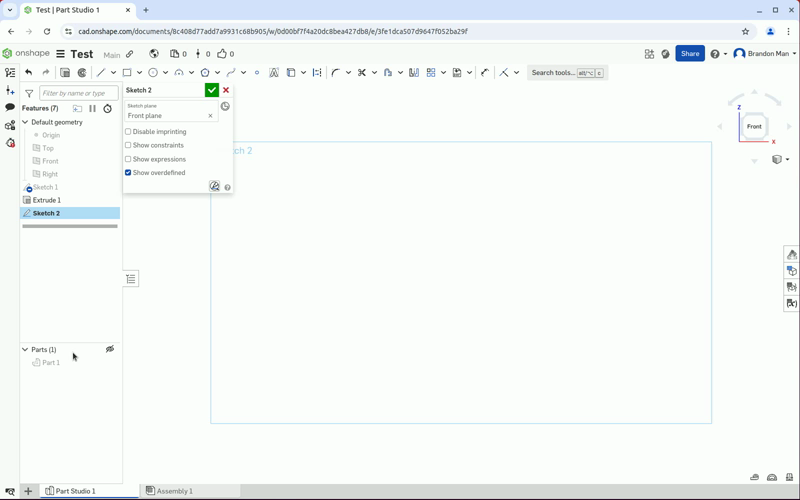
key_down(shift)
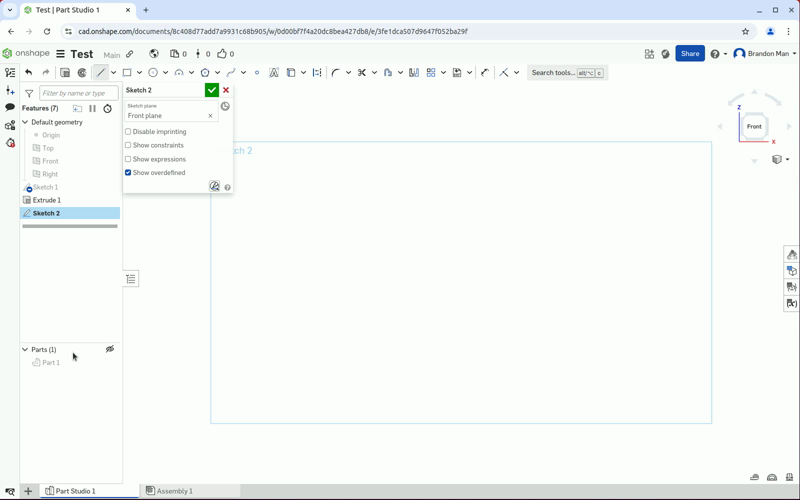
mouse_move(454, 233)
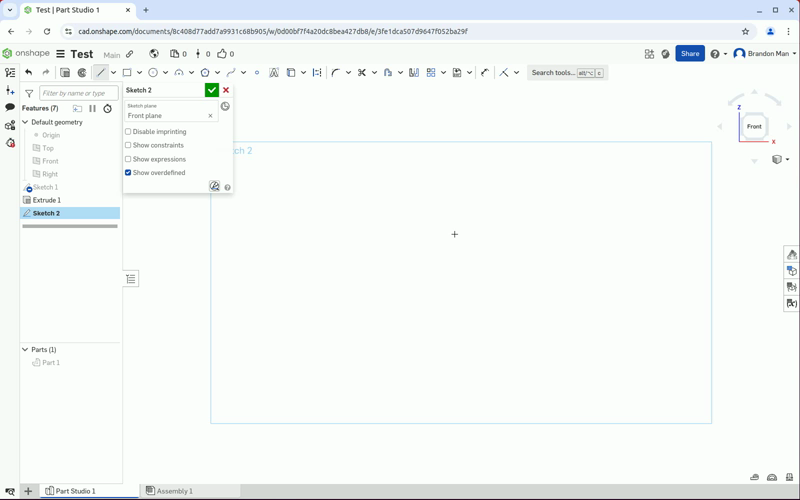
click(454, 233)
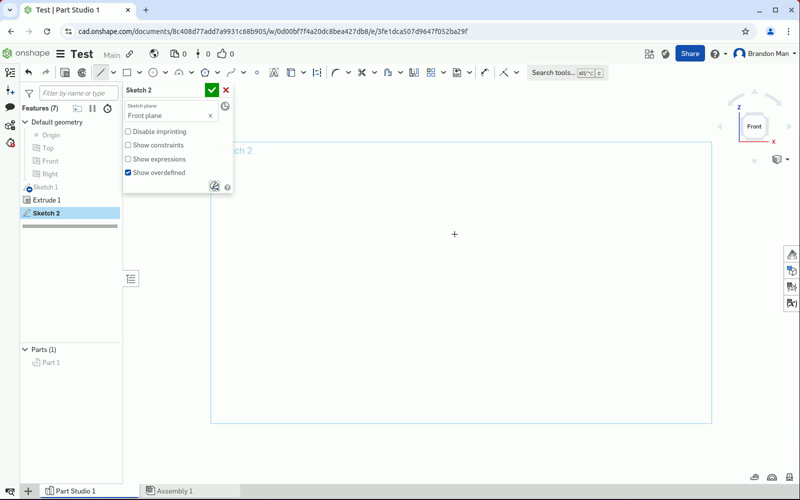
key_up(shift)
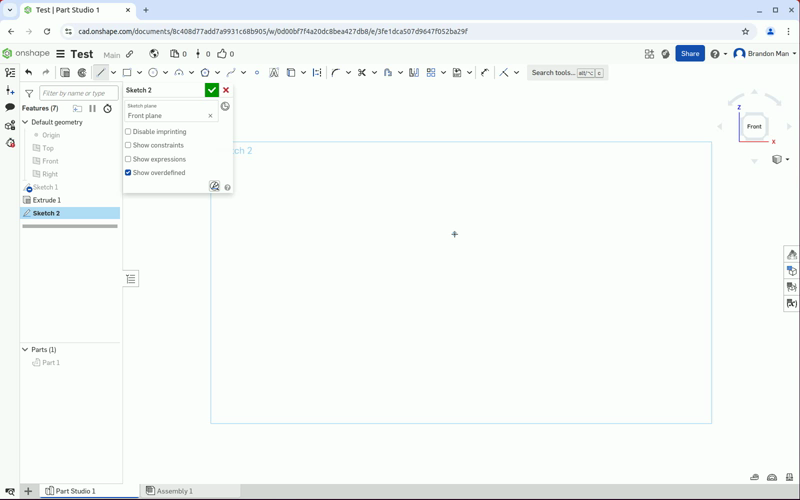
key_down(shift)
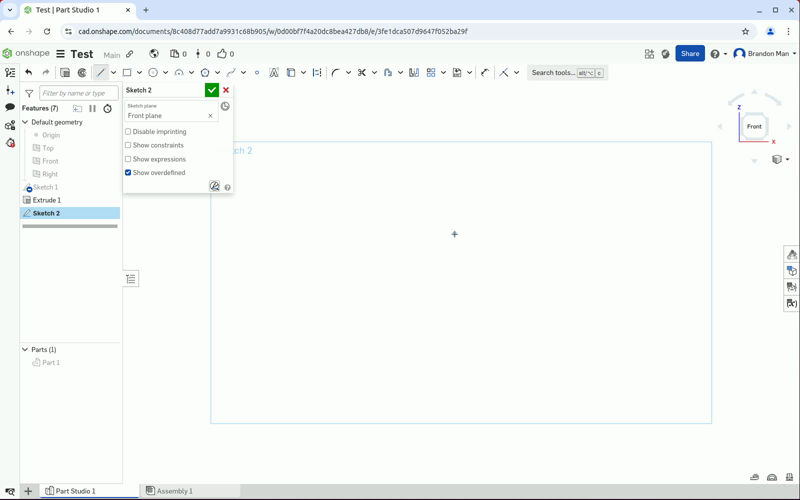
mouse_move(573, 233)
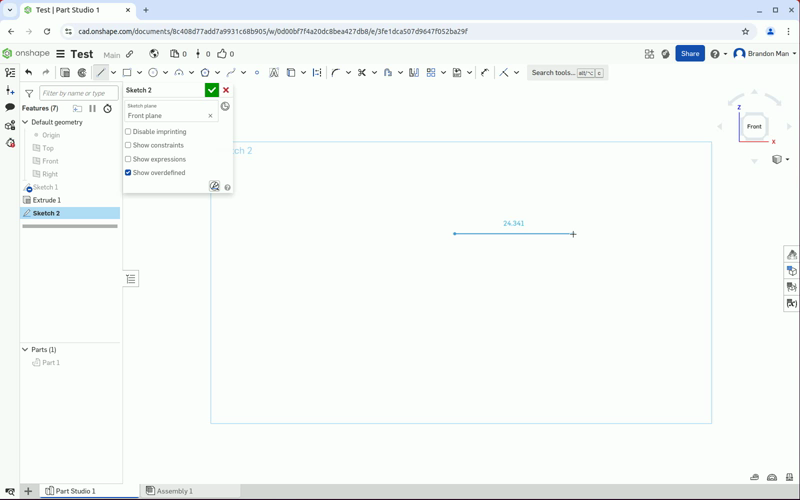
click(573, 233)
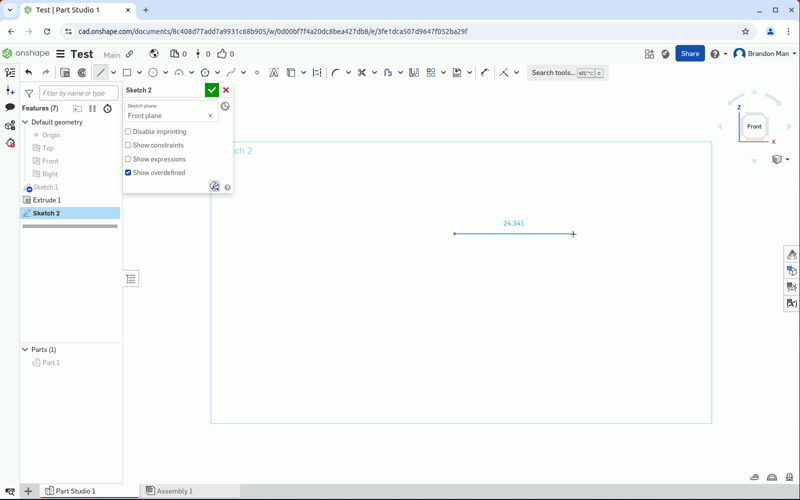
key_up(shift)
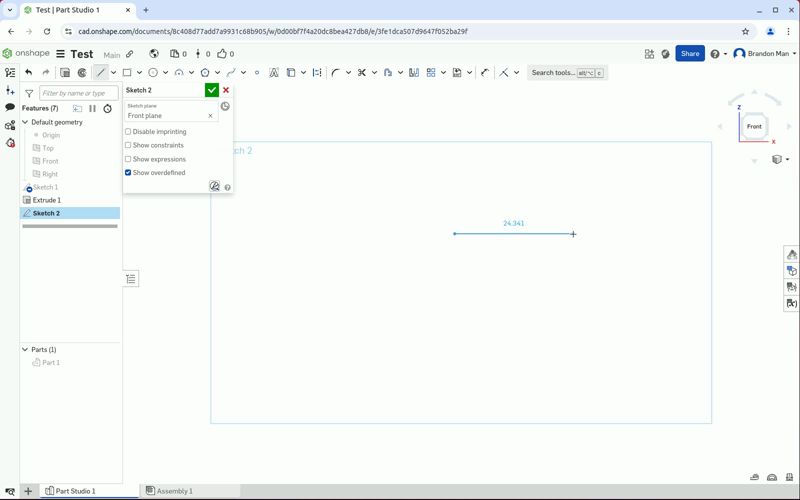
key_down(shift)
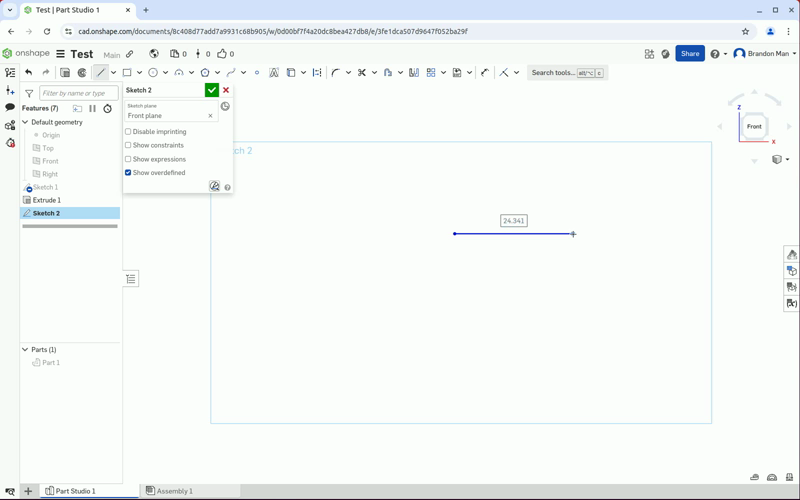
mouse_move(589, 233)
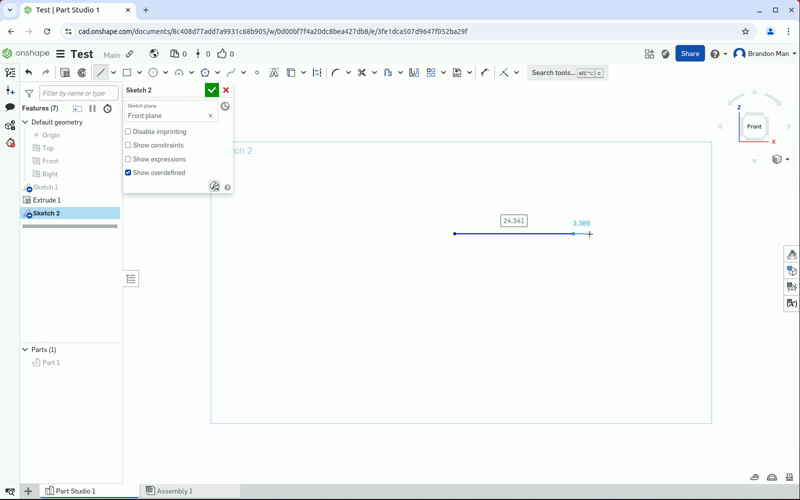
mouse_move(573, 228)
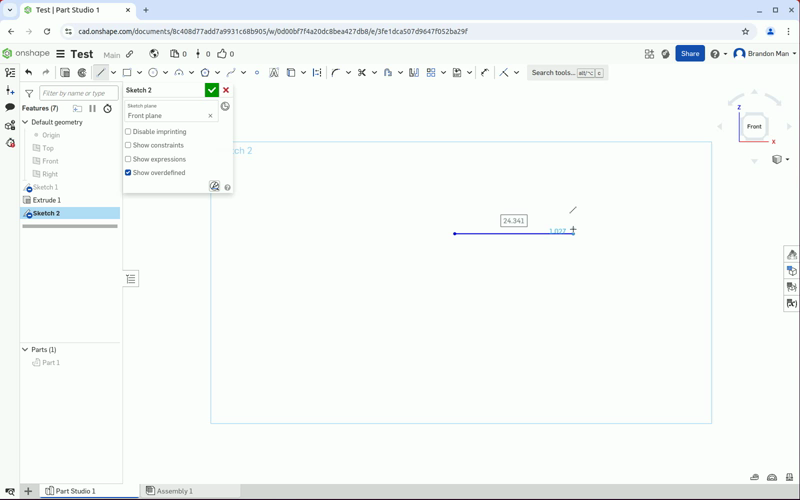
scroll(6)
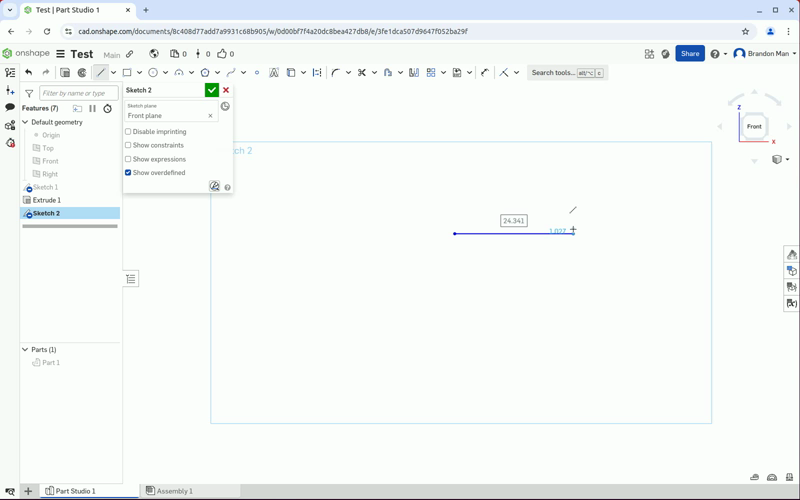
scroll(6)
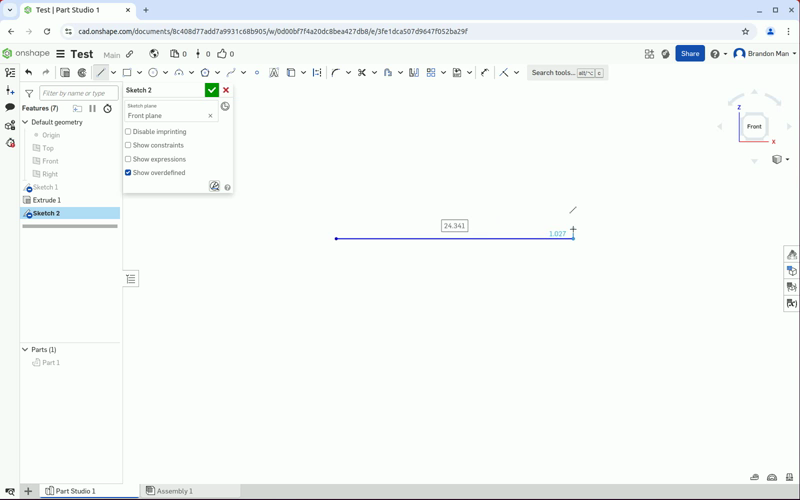
scroll(6)
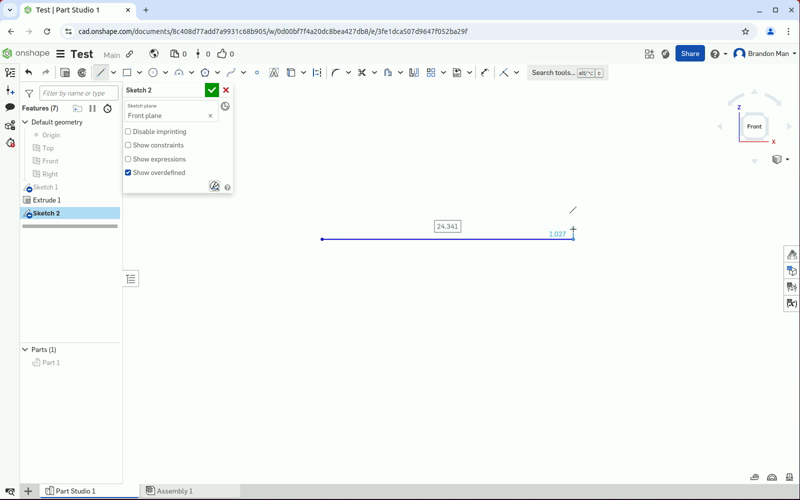
scroll(6)
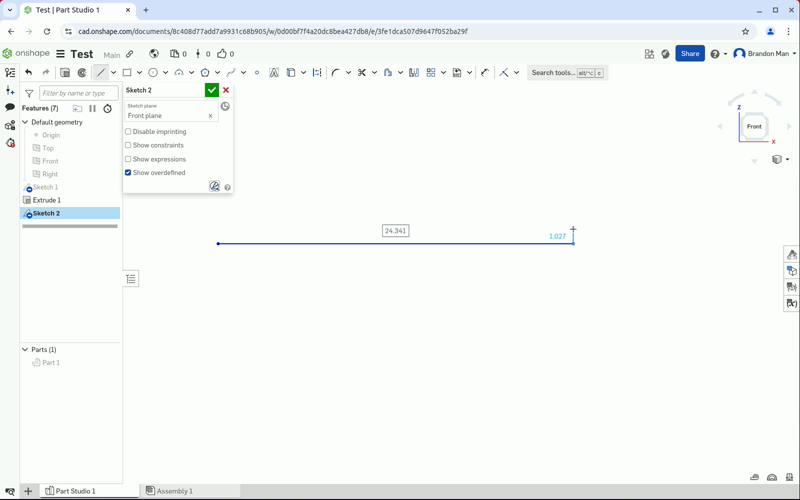
scroll(6)
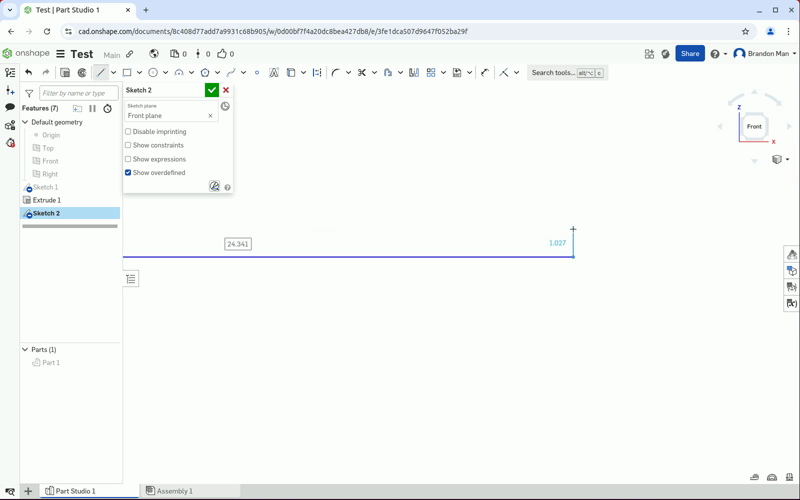
scroll(6)
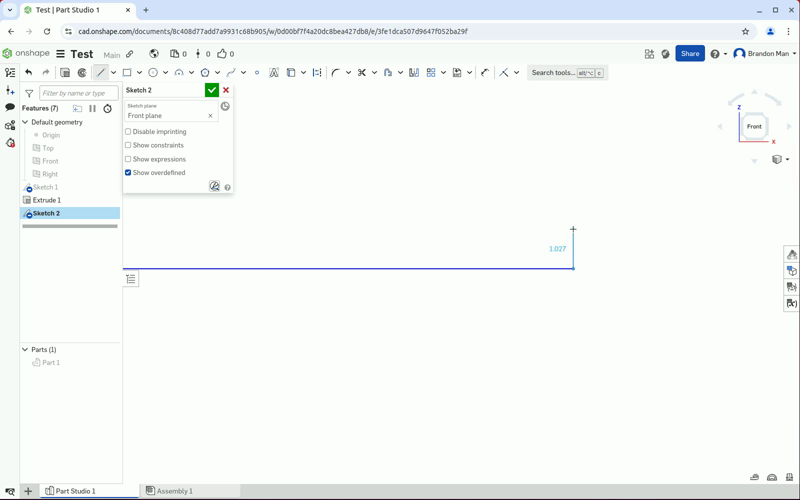
scroll(6)
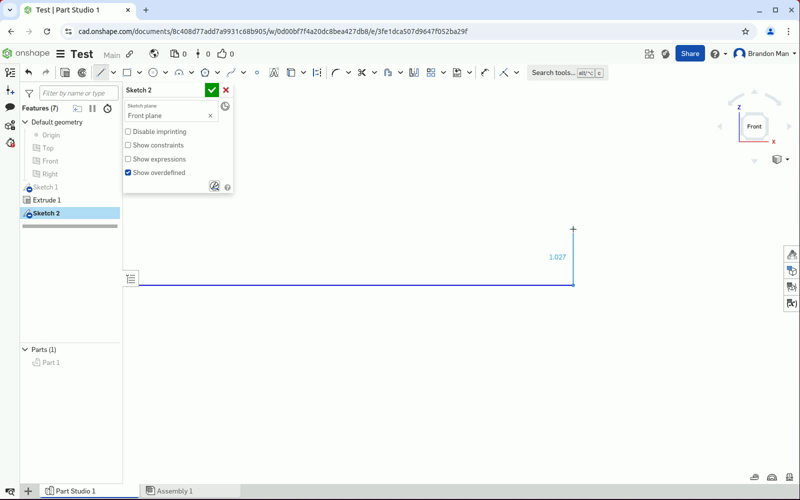
click(573, 228)
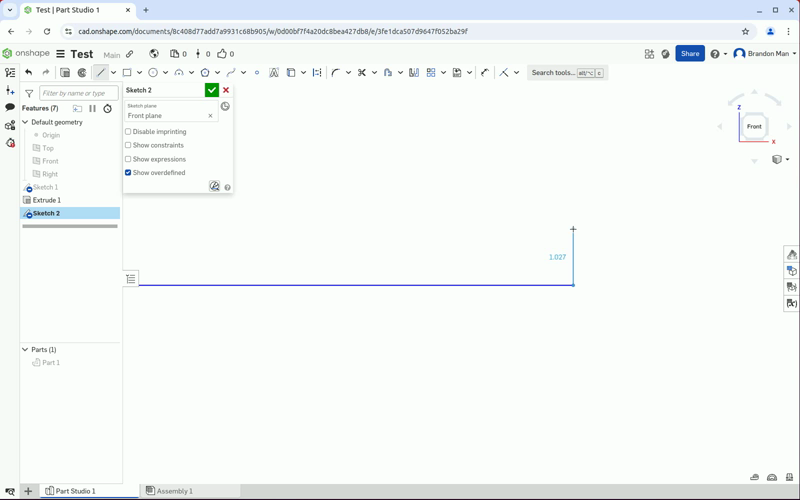
scroll(-6)
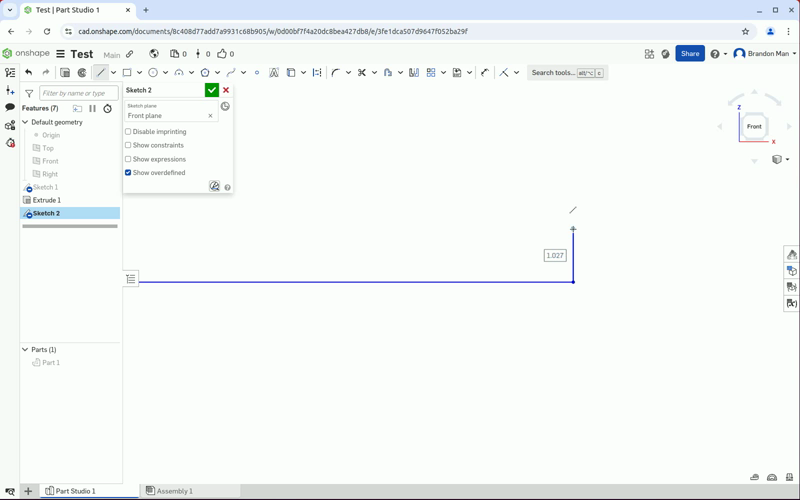
scroll(-6)
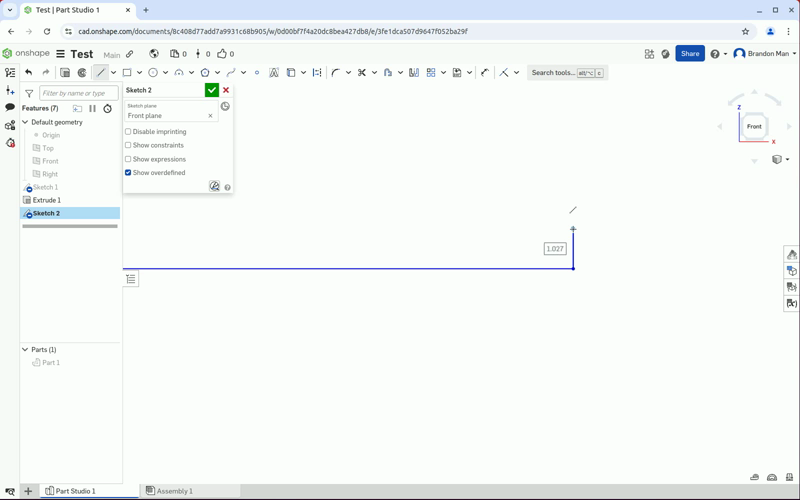
scroll(-6)
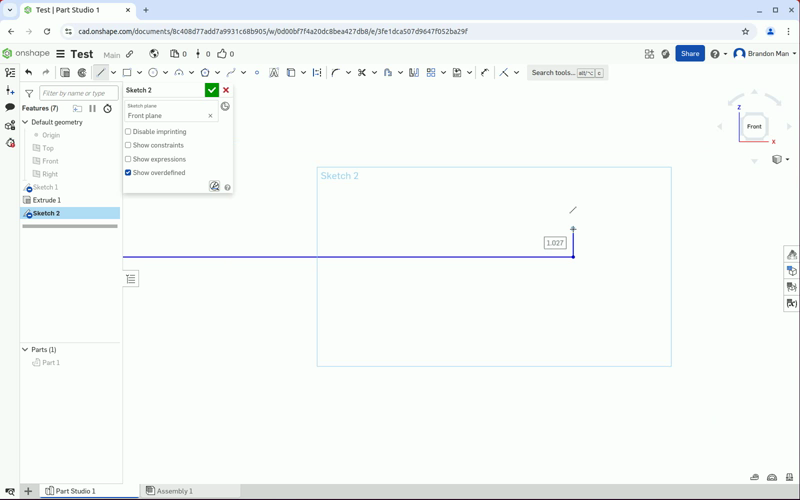
scroll(-6)
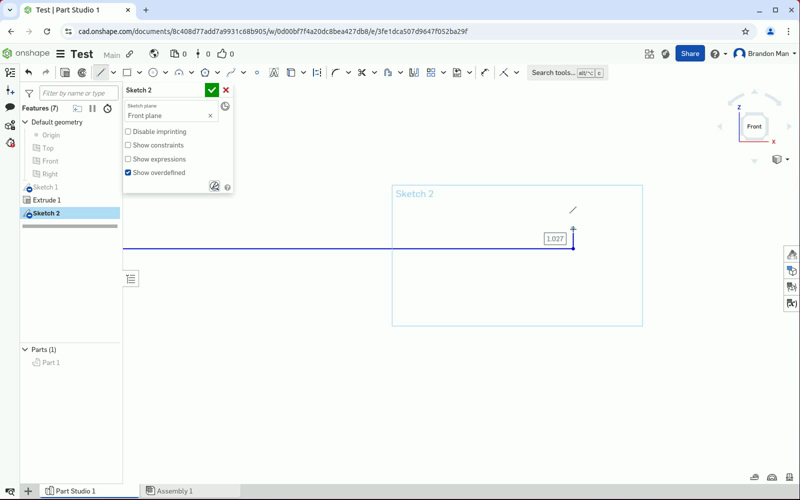
scroll(-6)
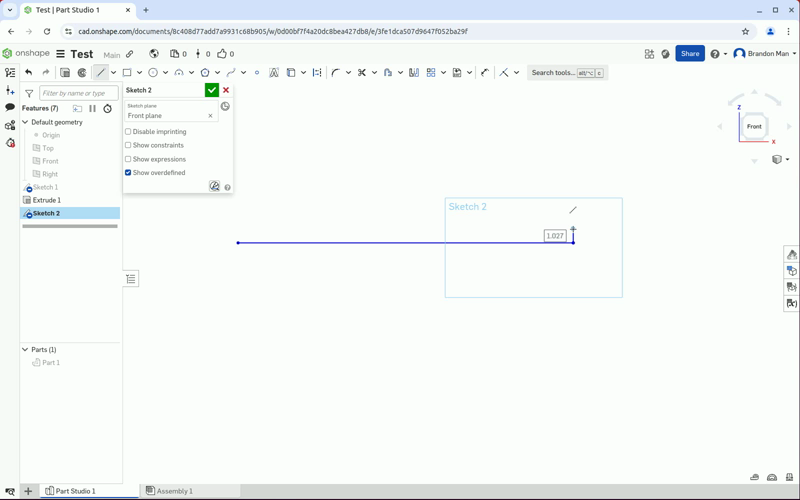
scroll(-6)
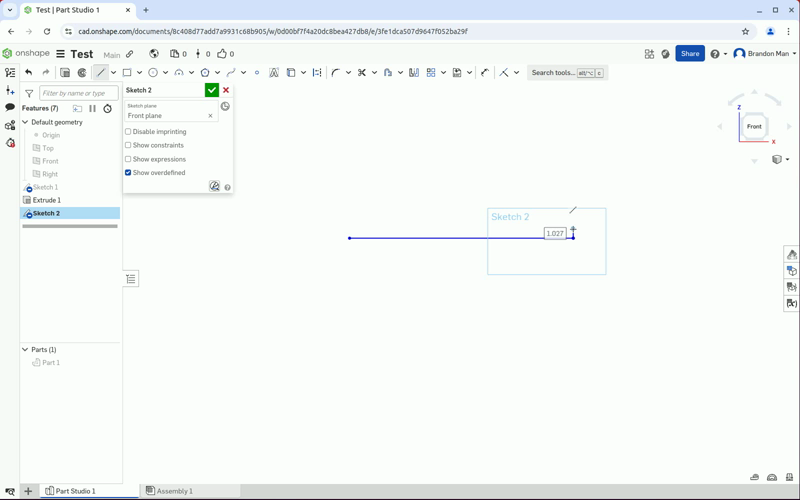
scroll(-6)
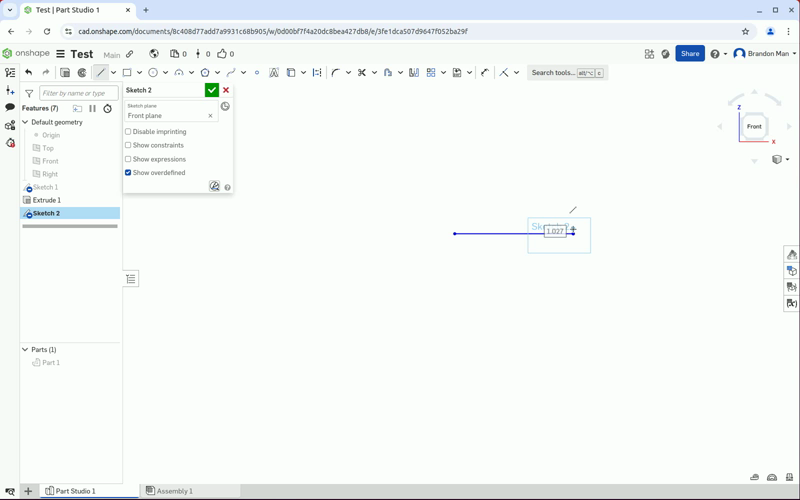
key_up(shift)
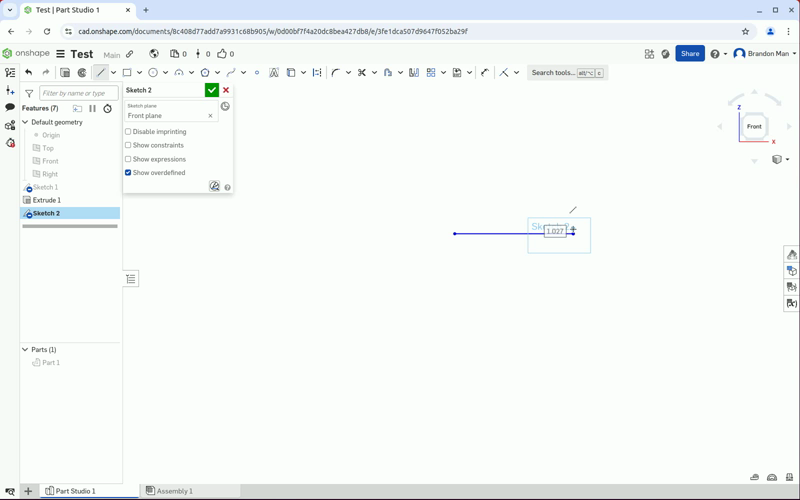
key_down(shift)
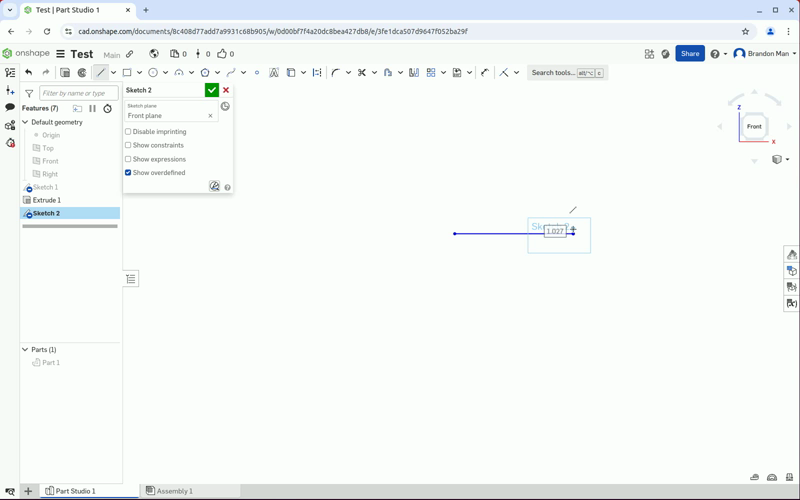
mouse_move(454, 228)
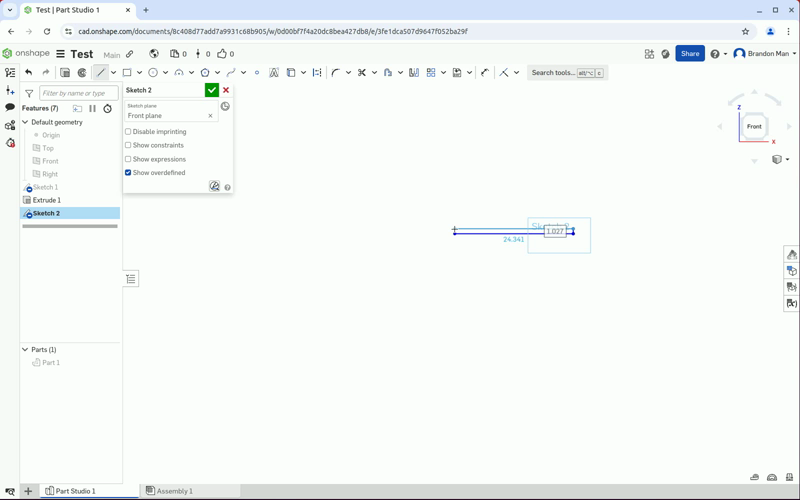
click(454, 228)
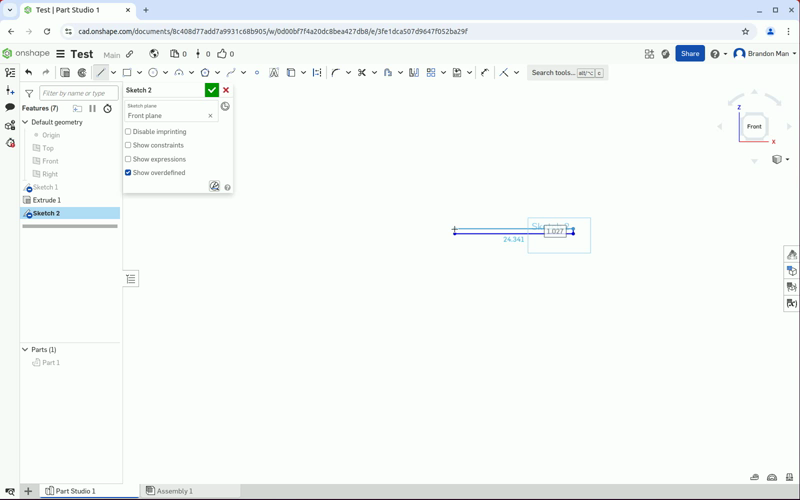
key_up(shift)
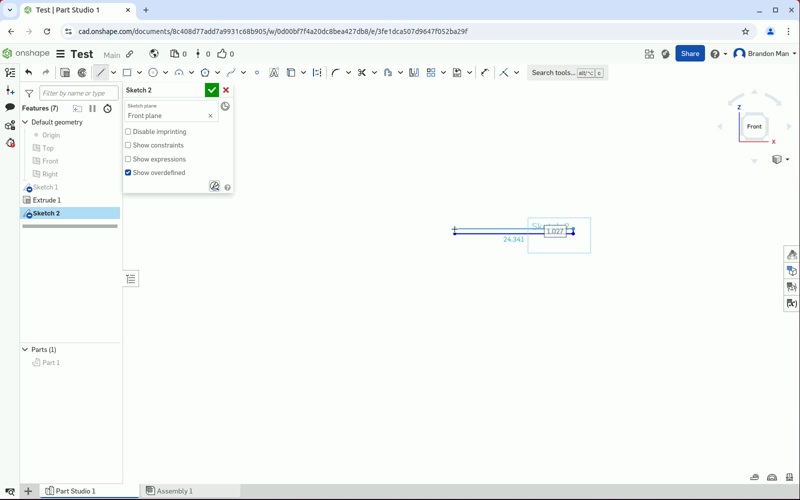
mouse_move(484, 228)
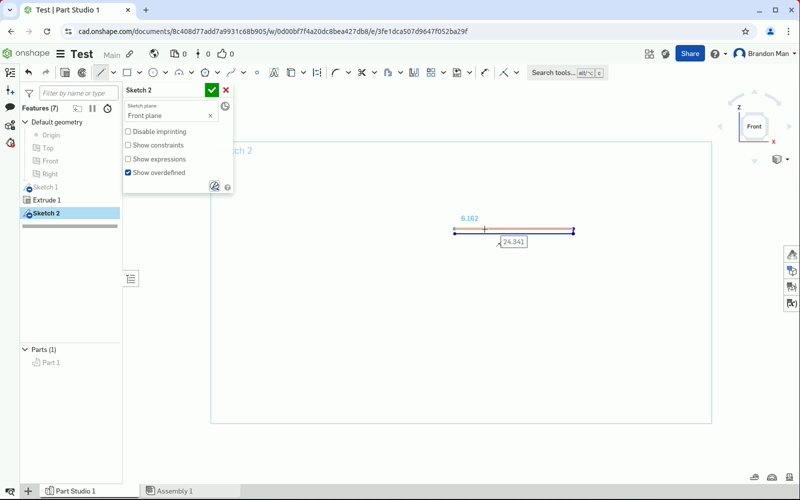
key_down(shift)
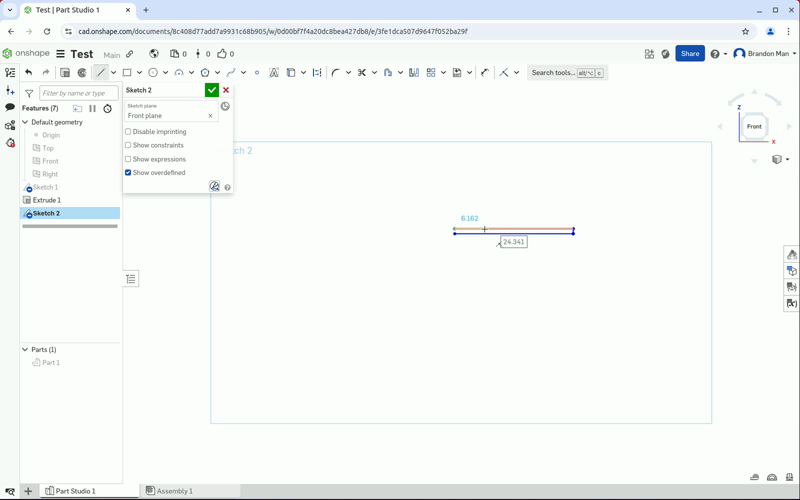
mouse_move(454, 233)
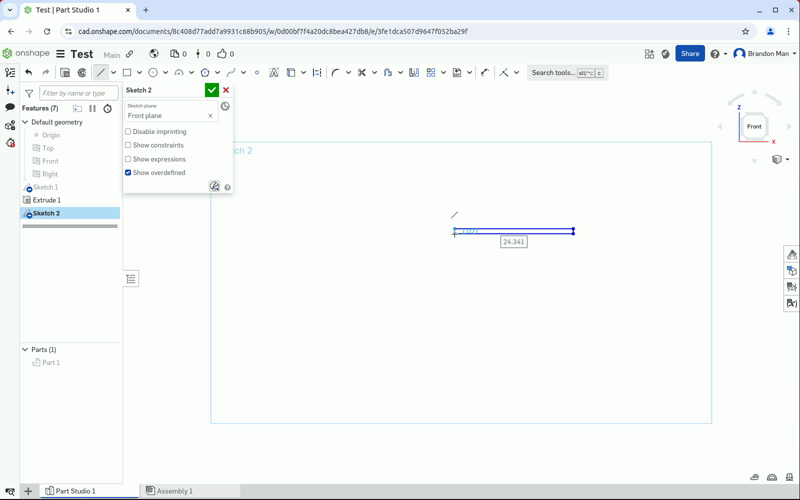
scroll(6)
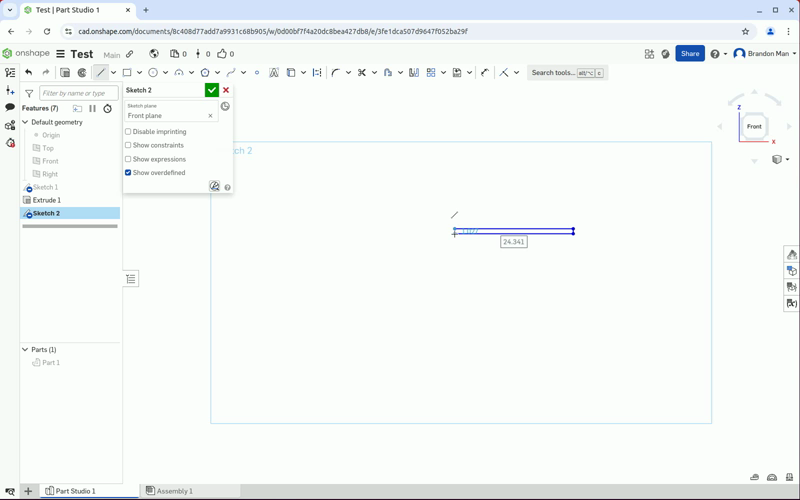
scroll(6)
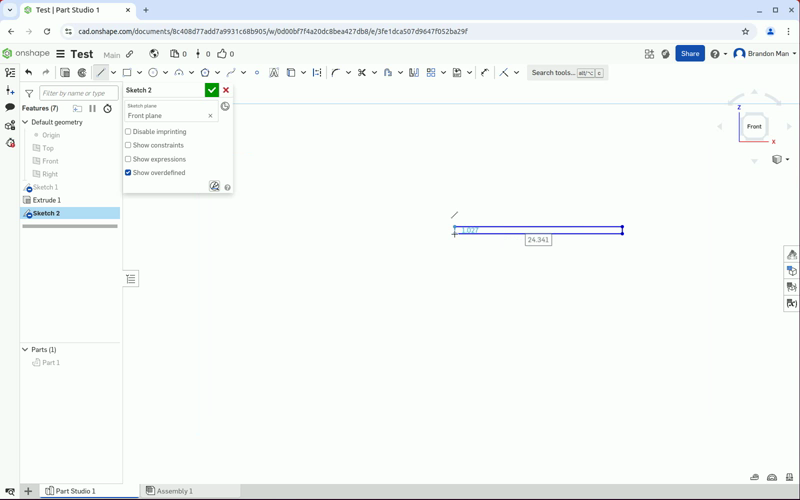
scroll(6)
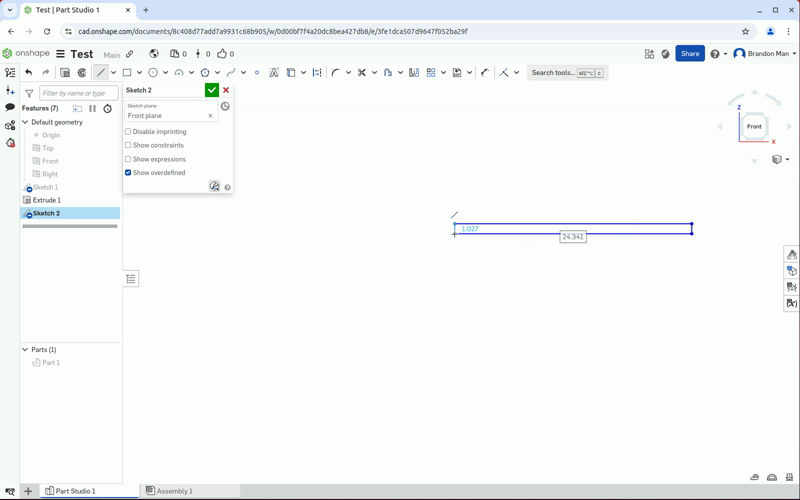
scroll(6)
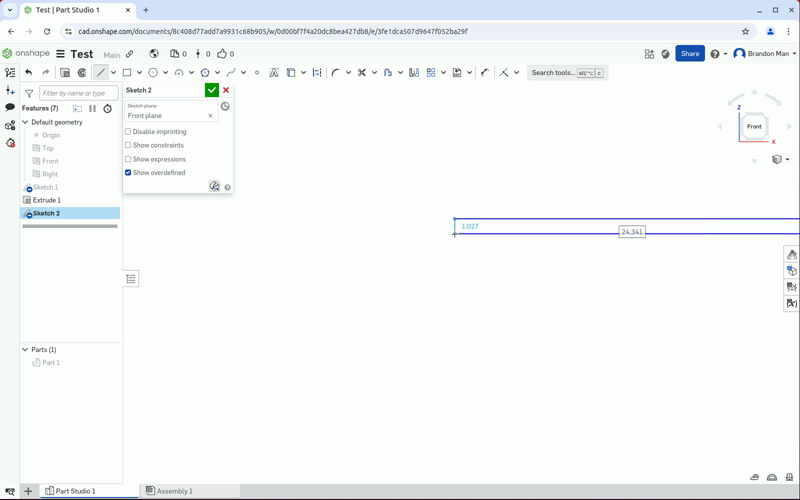
scroll(6)
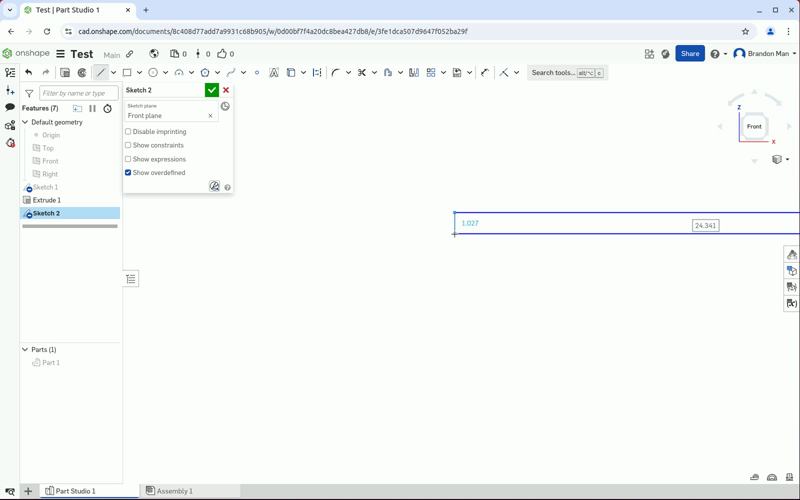
scroll(6)
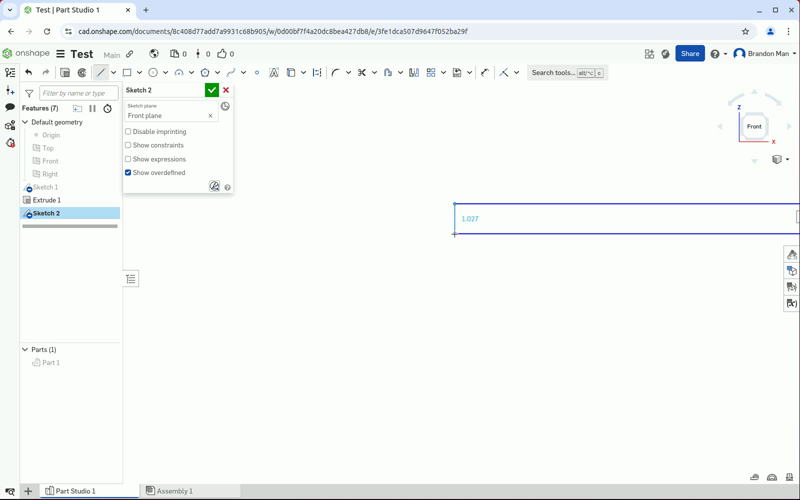
scroll(6)
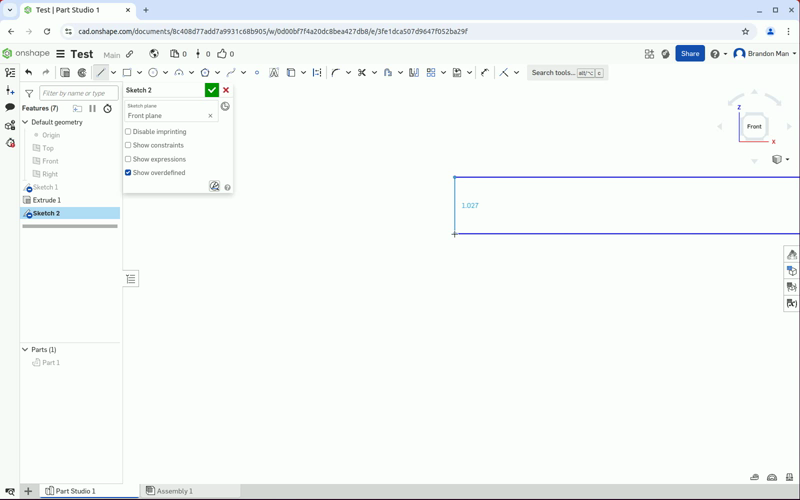
key_up(shift)
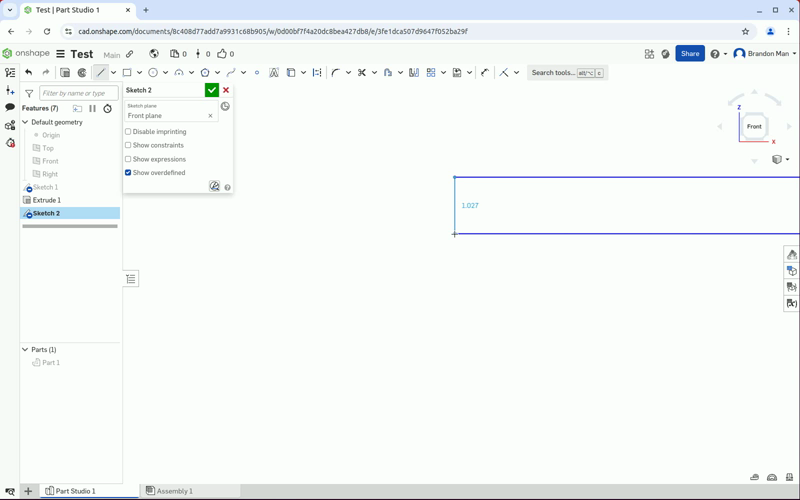
click(454, 233)
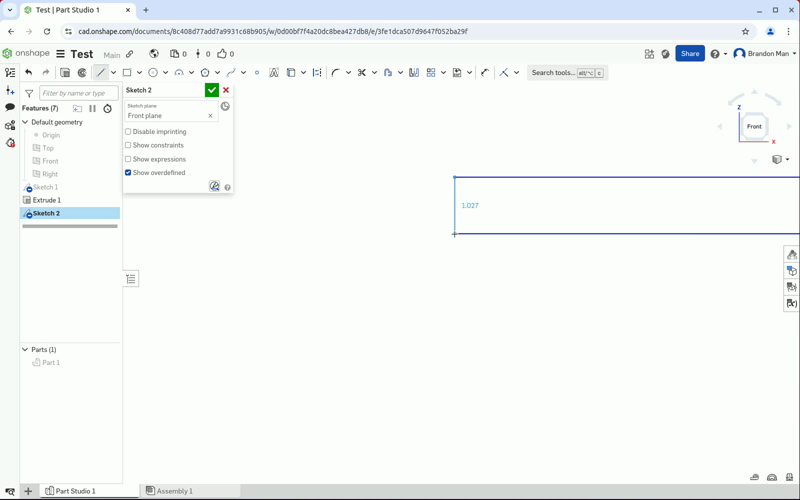
scroll(-6)
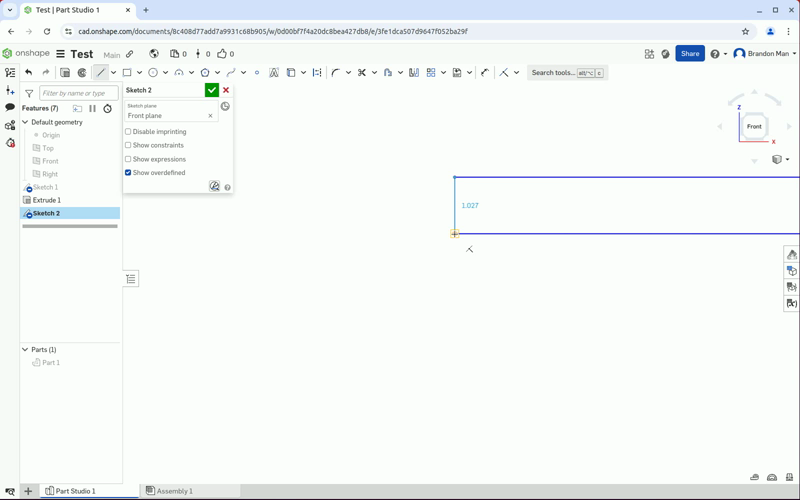
scroll(-6)
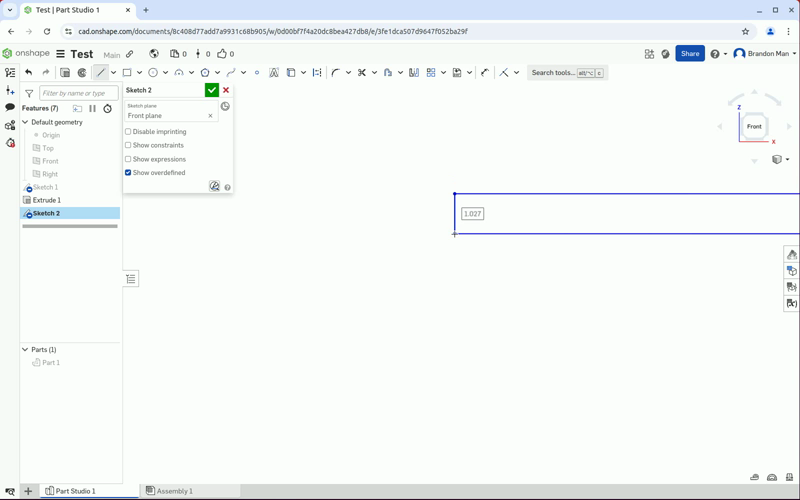
scroll(-6)
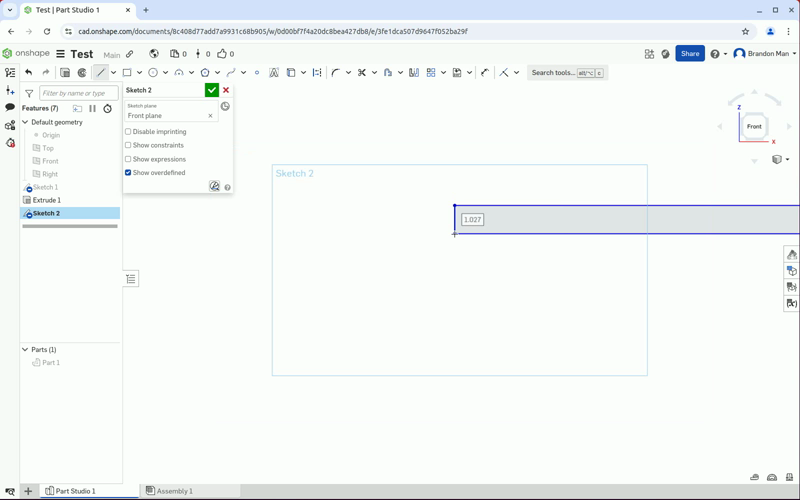
scroll(-6)
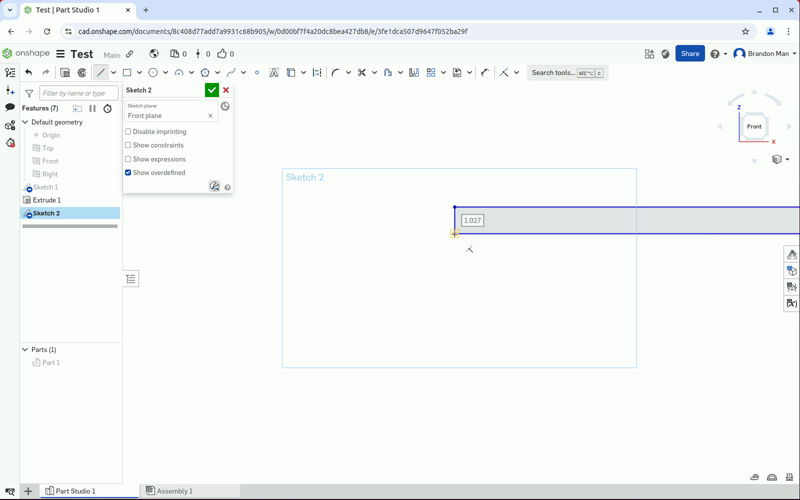
scroll(-6)
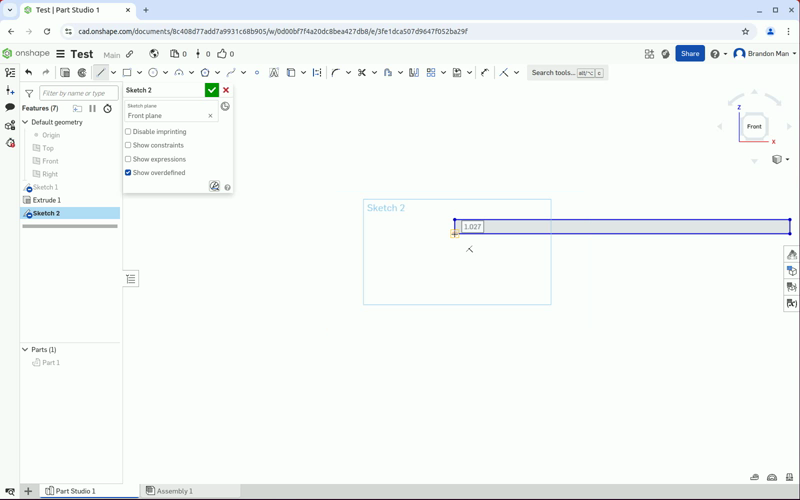
scroll(-6)
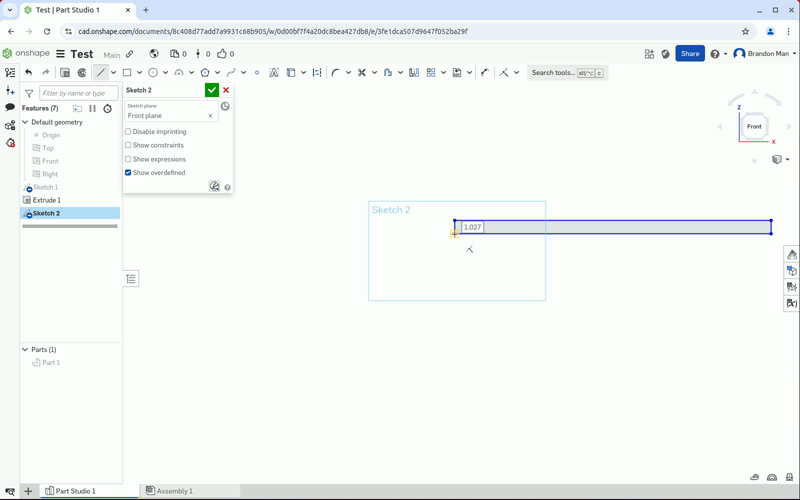
scroll(-6)
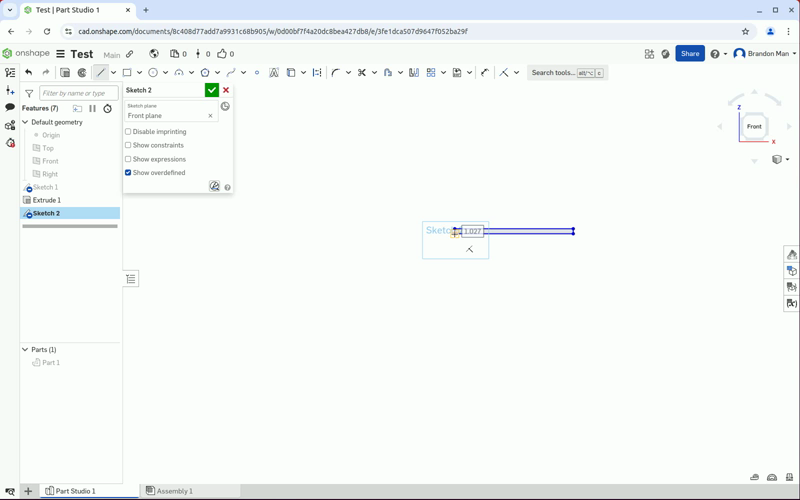
key(esc)
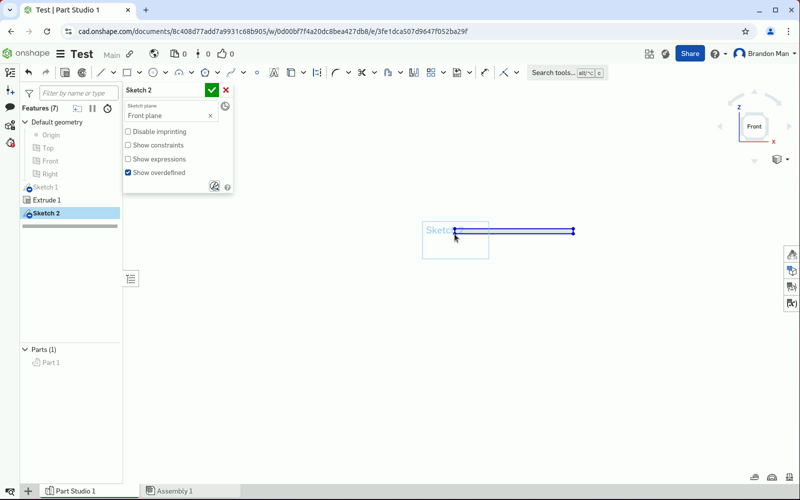
mouse_move(495, 229)
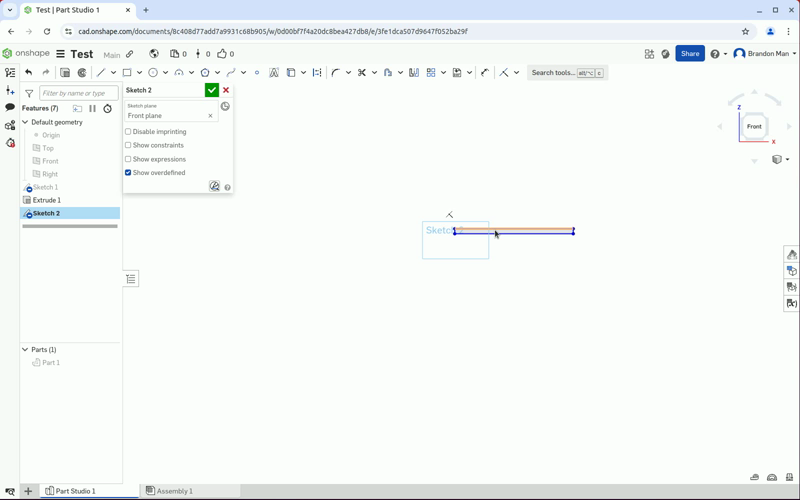
scroll(6)
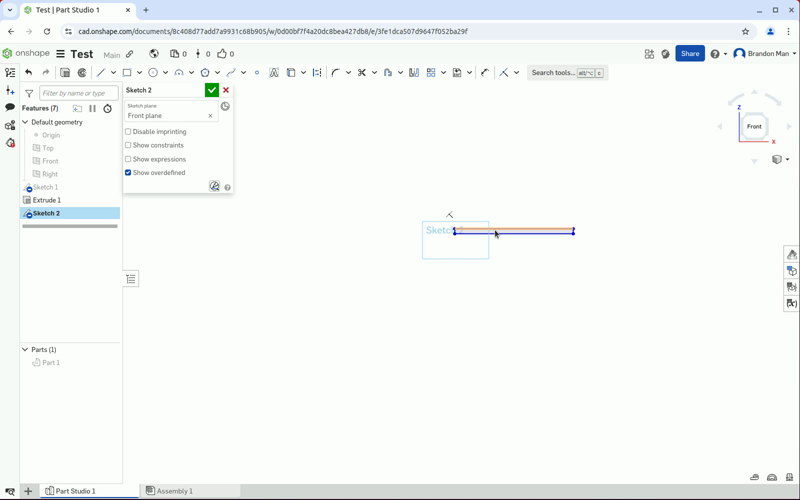
scroll(6)
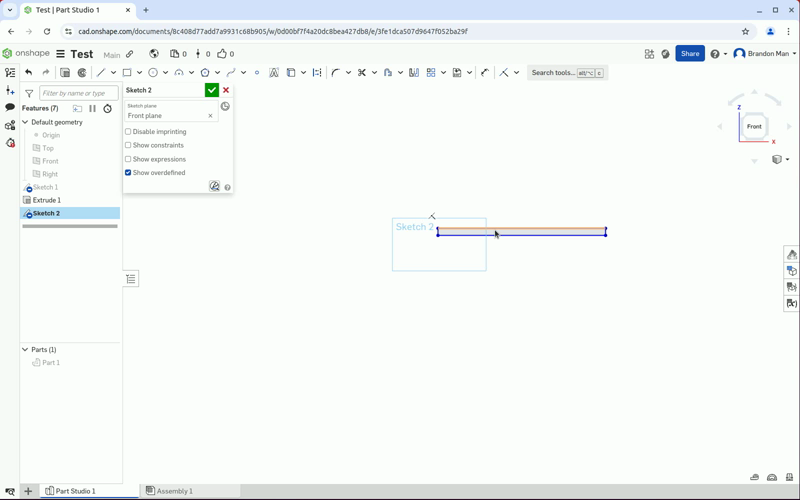
scroll(6)
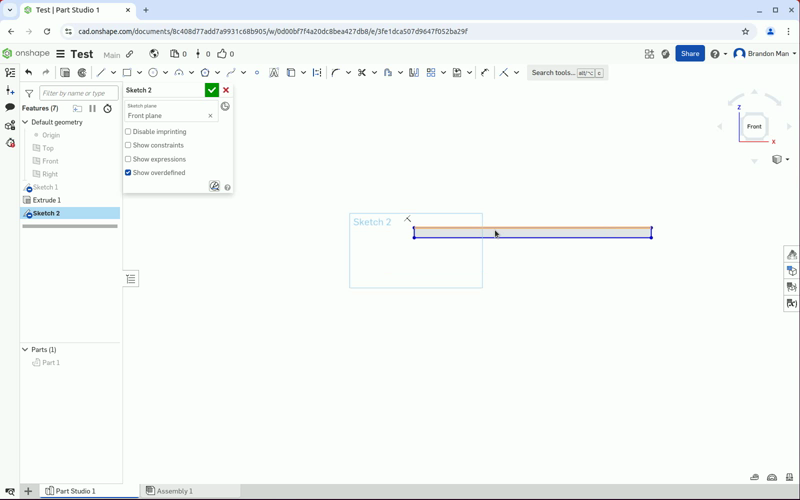
scroll(6)
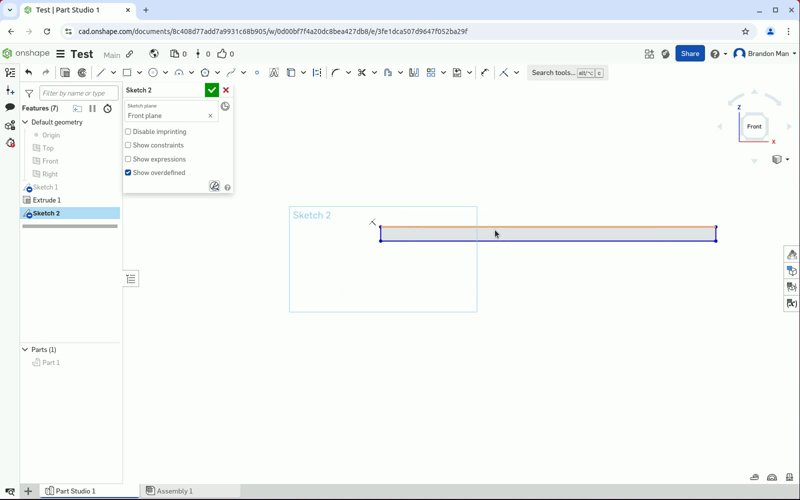
scroll(6)
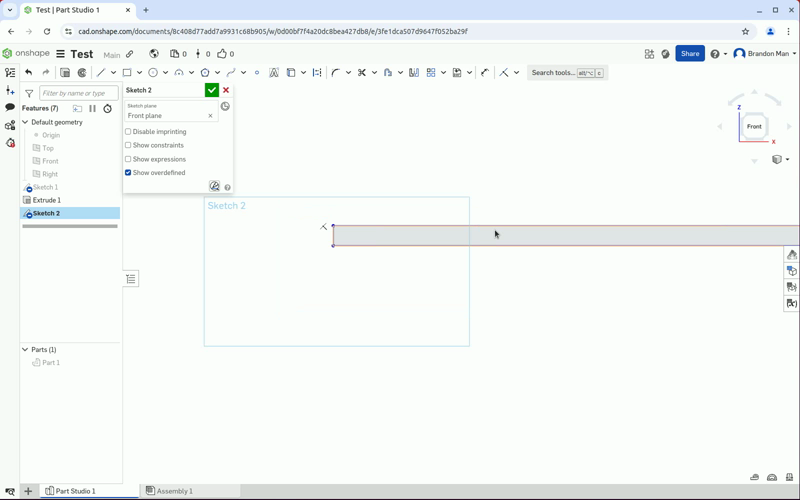
scroll(6)
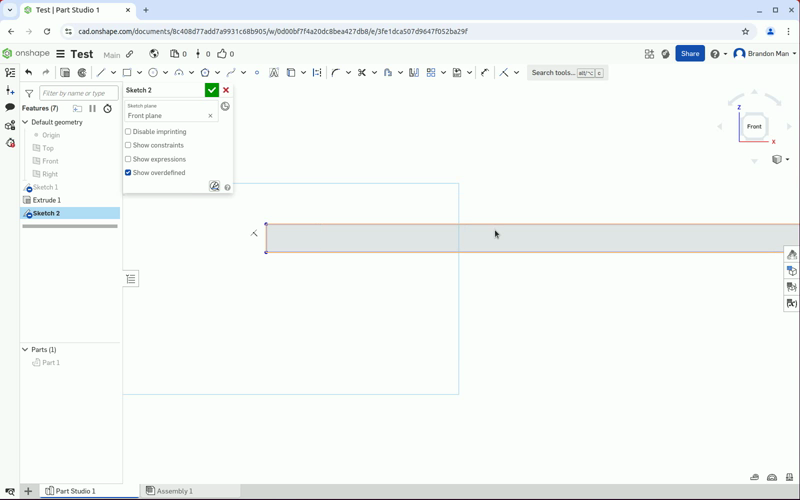
scroll(6)
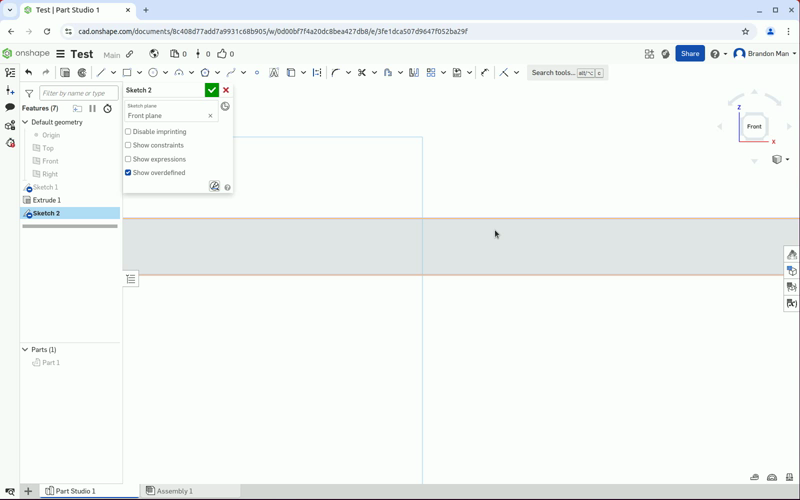
click(495, 229)
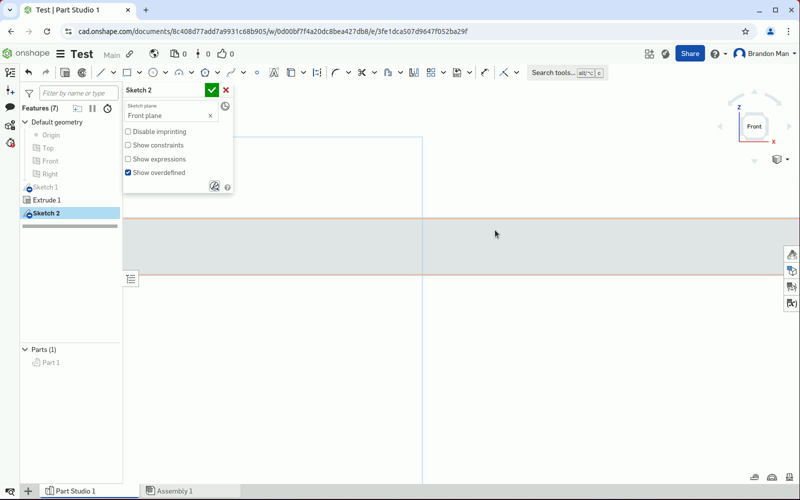
scroll(-6)
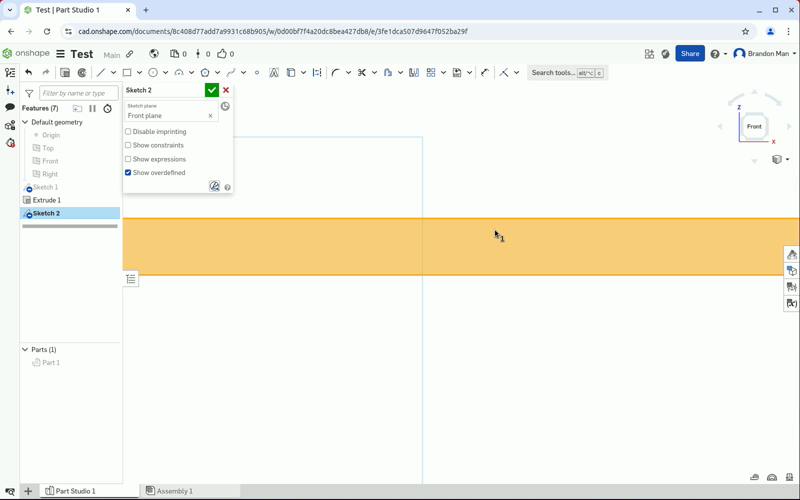
scroll(-6)
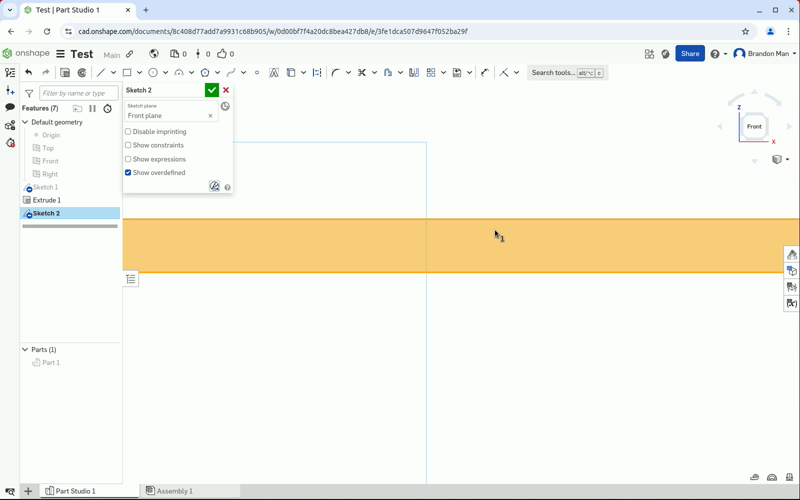
scroll(-6)
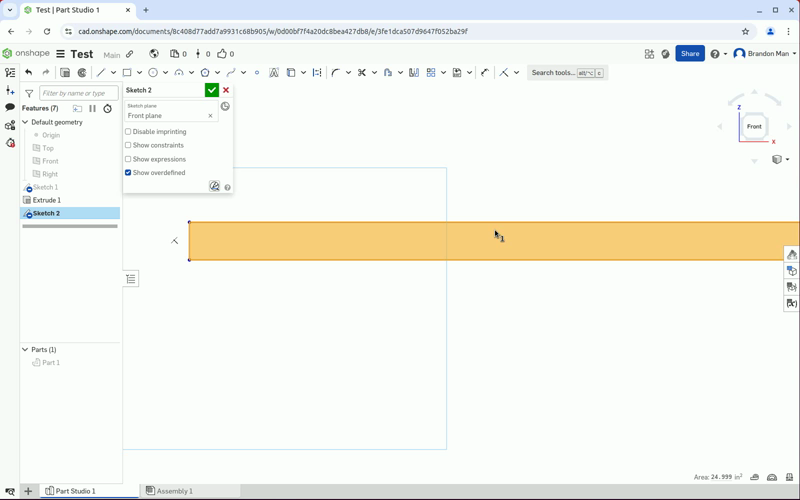
scroll(-6)
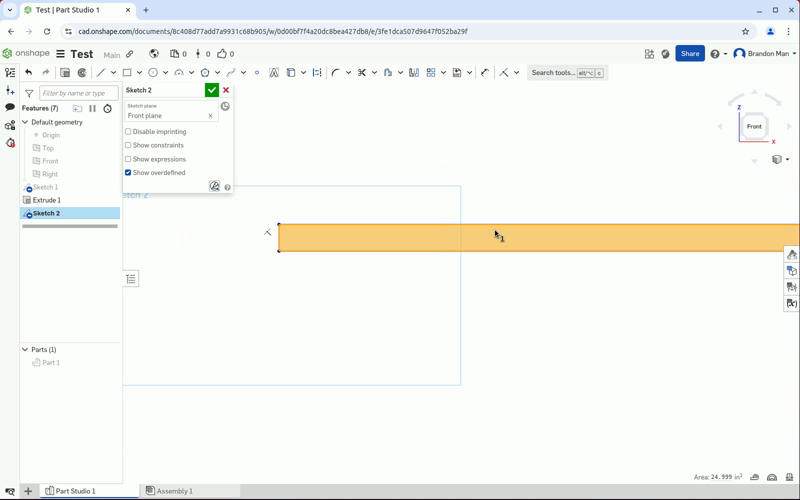
scroll(-6)
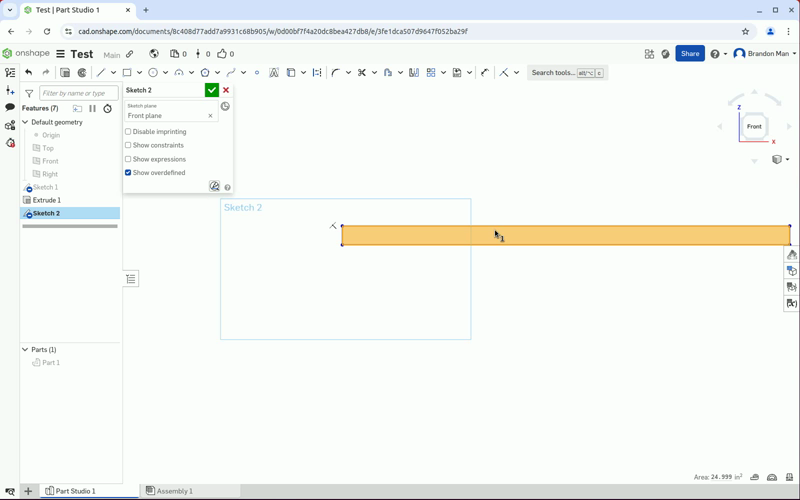
scroll(-6)
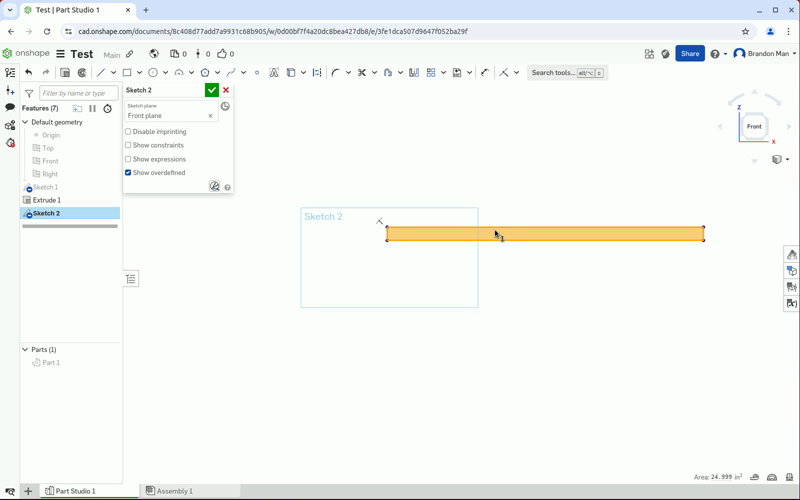
scroll(-6)
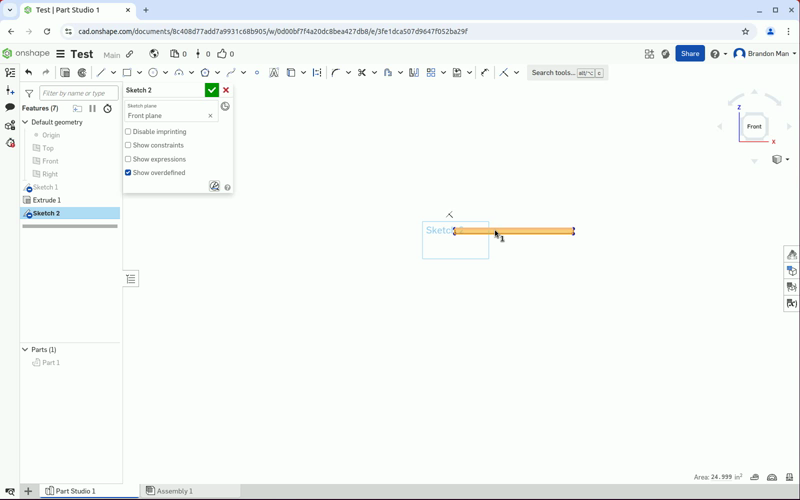
mouse_move(73, 352)
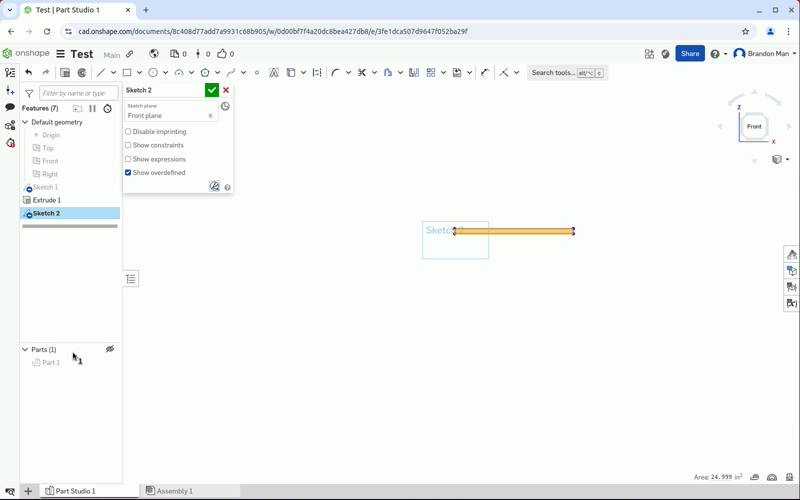
key(shift+y)
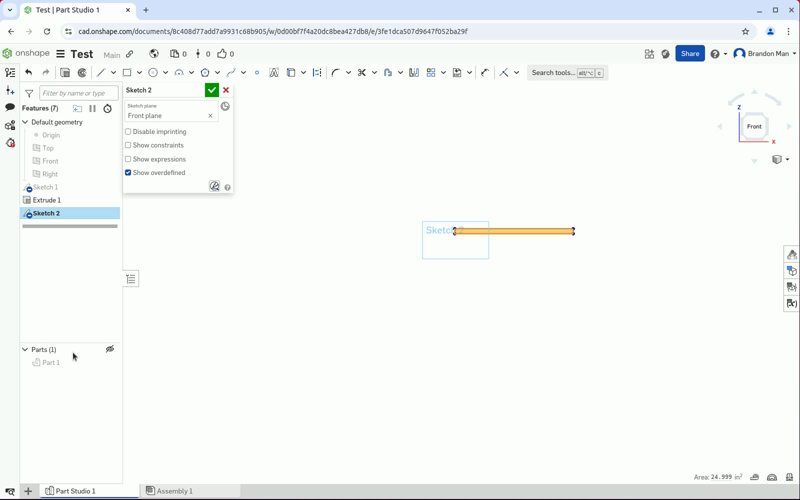
key(shift+e)
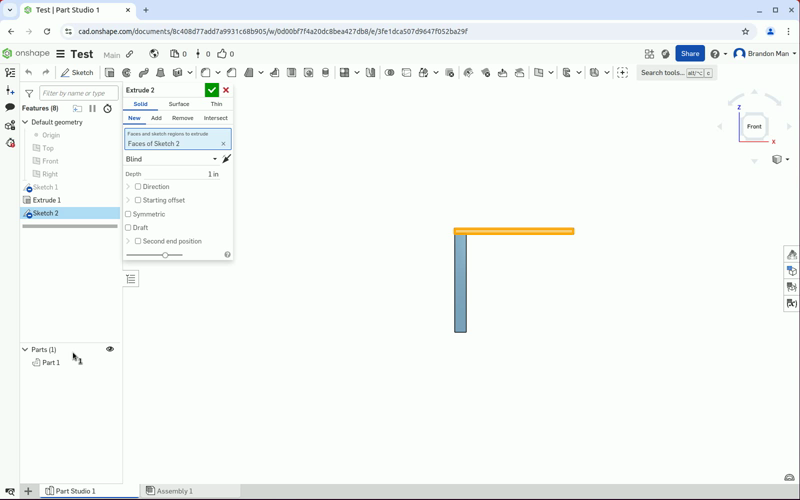
mouse_move(143, 106)
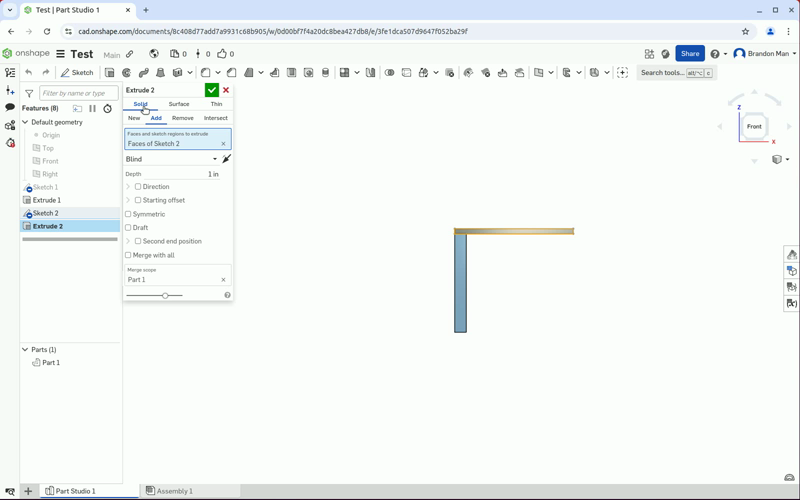
click(143, 106)
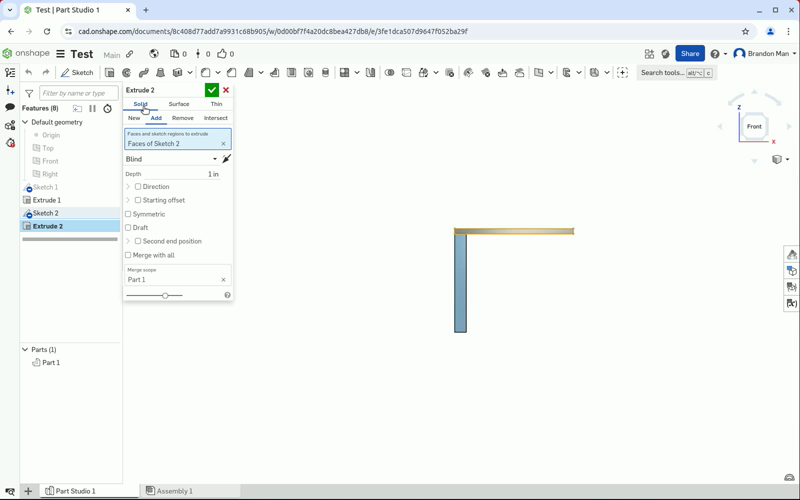
mouse_move(137, 120)
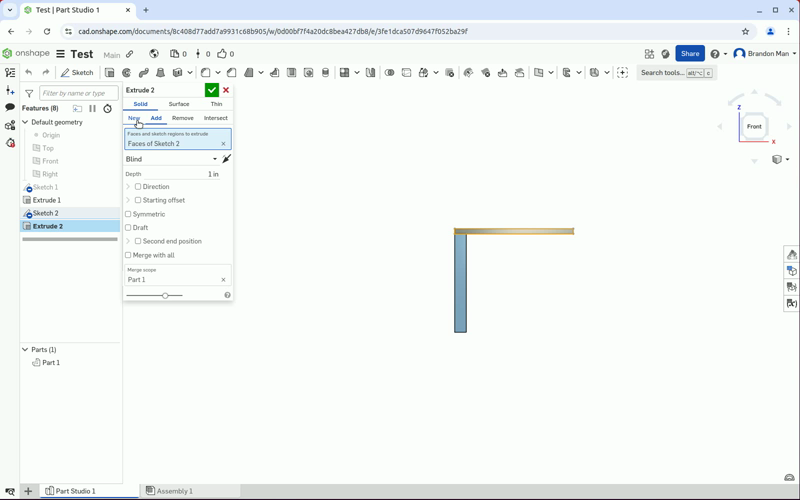
click(137, 120)
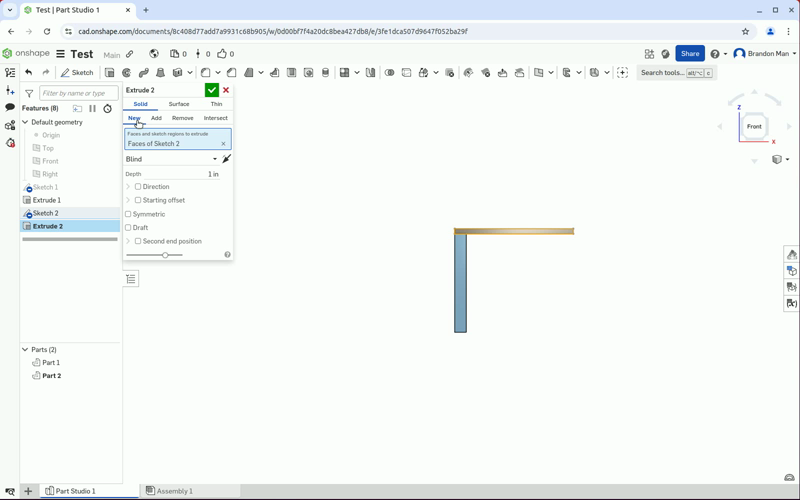
key(tab, 4)
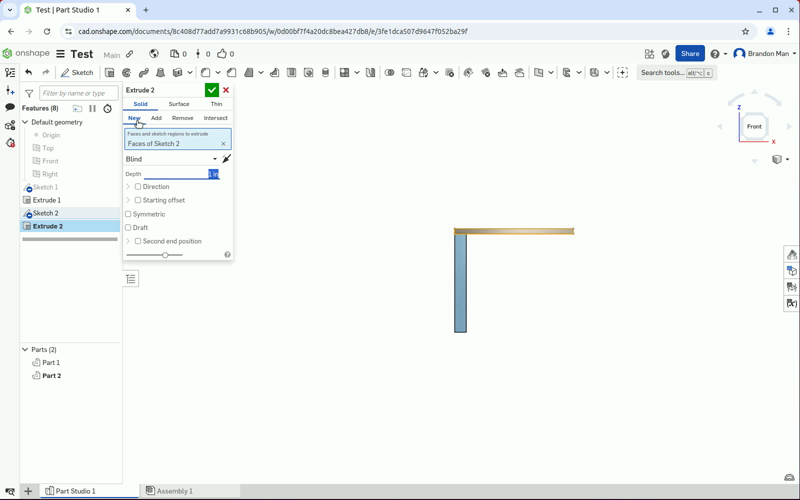
text(0.963)
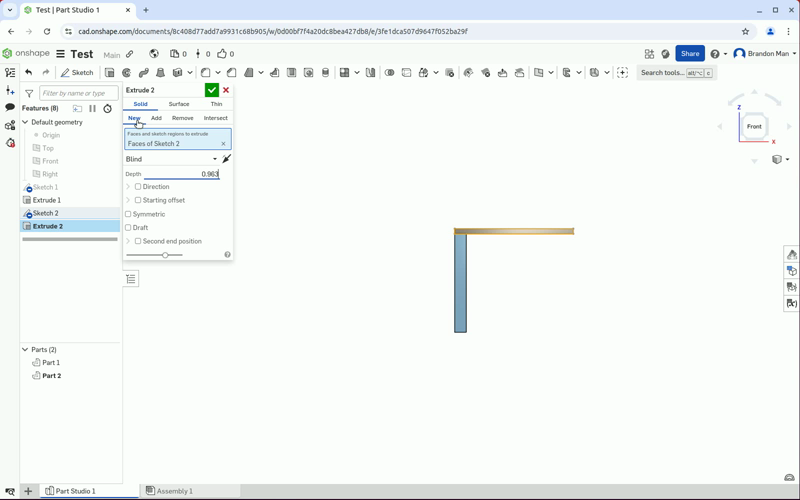
key(enter)
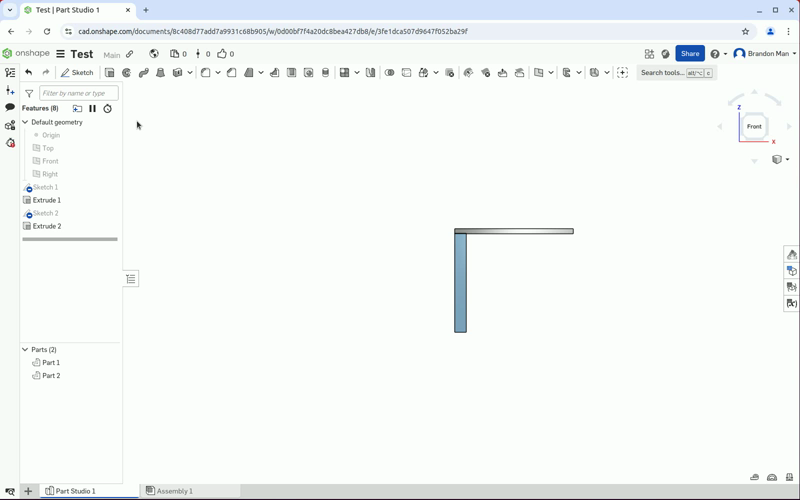
key(shift+h)
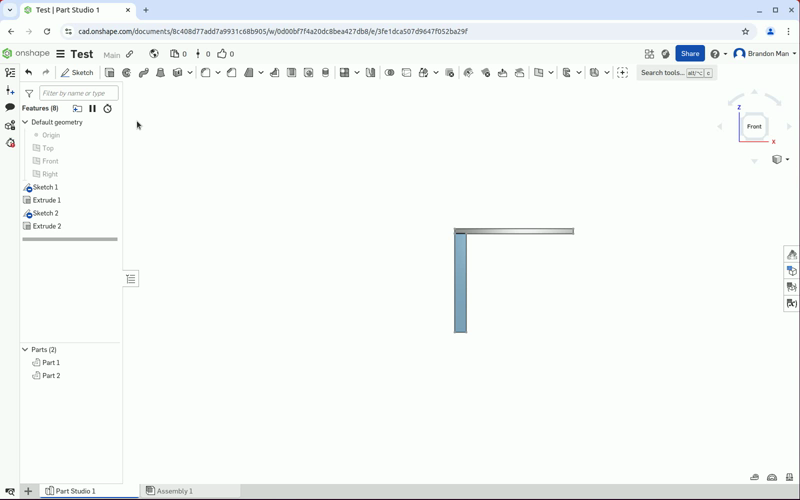
key(shift+h)
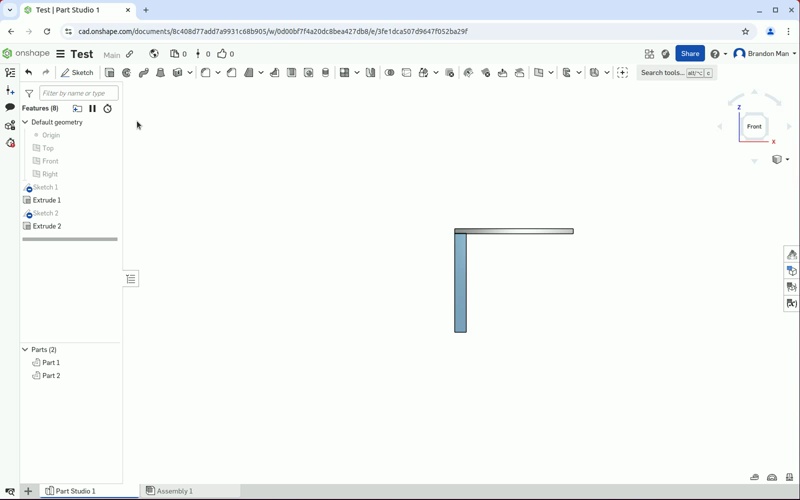
mouse_move(73, 189)
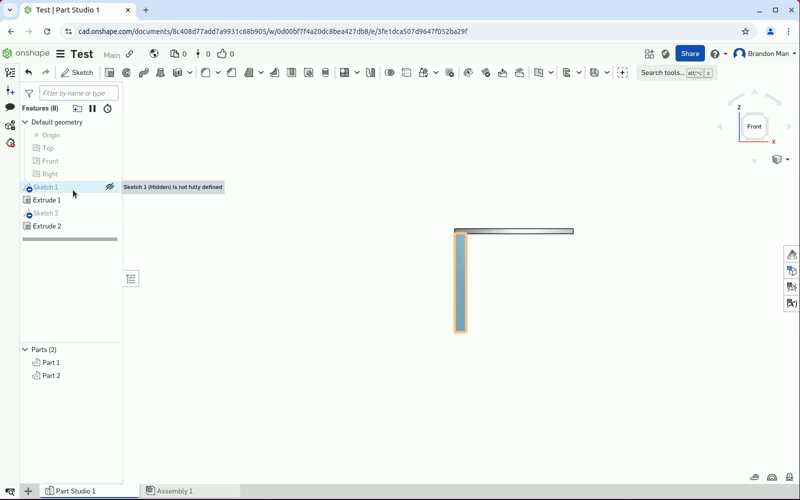
click(73, 189)
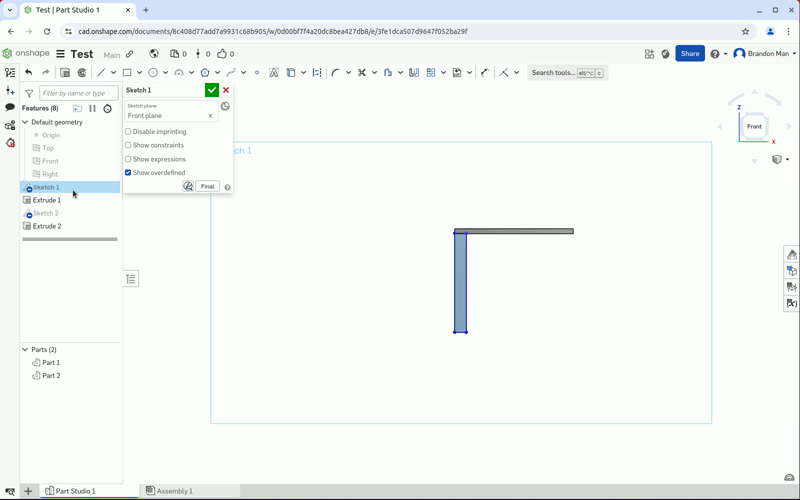
mouse_move(229, 92)
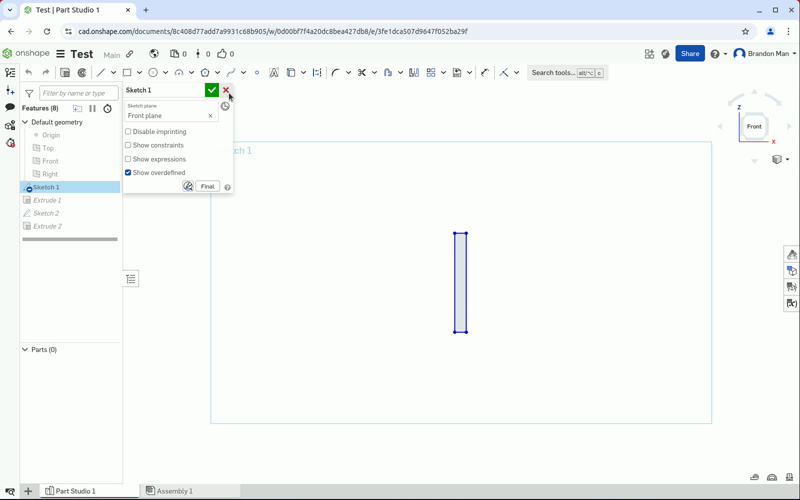
click(229, 92)
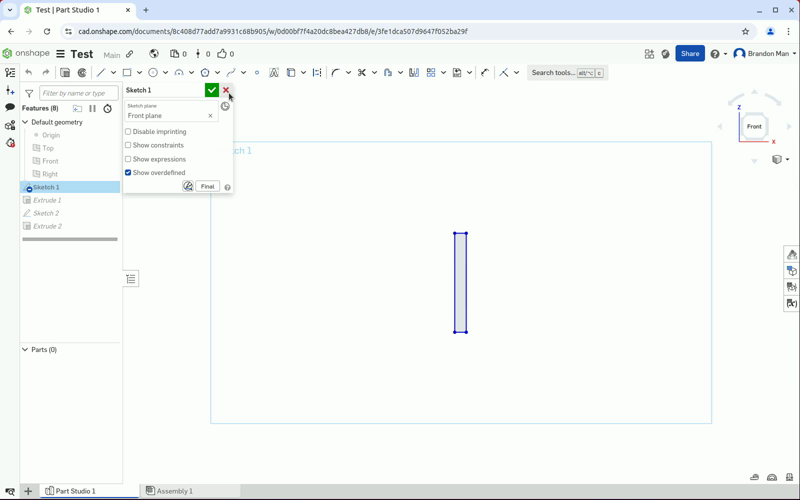
key(shift+s)
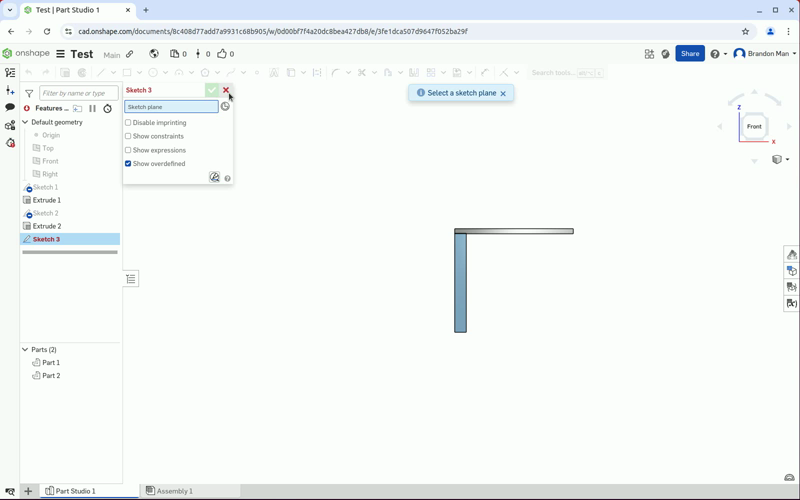
mouse_move(73, 163)
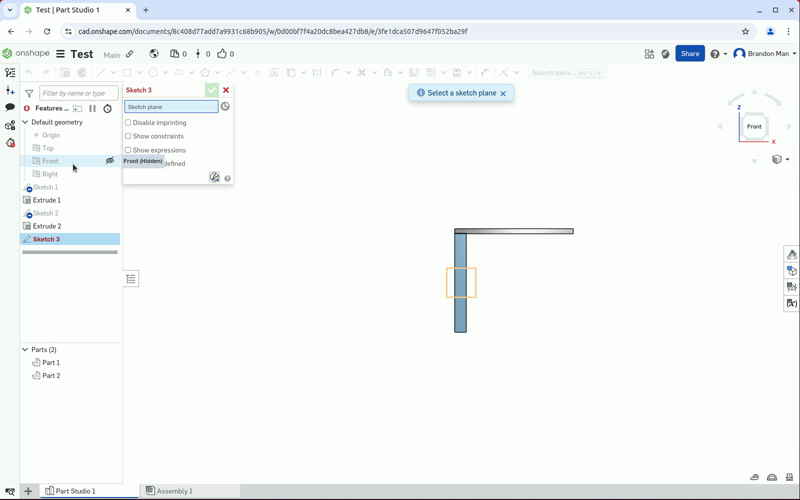
click(73, 163)
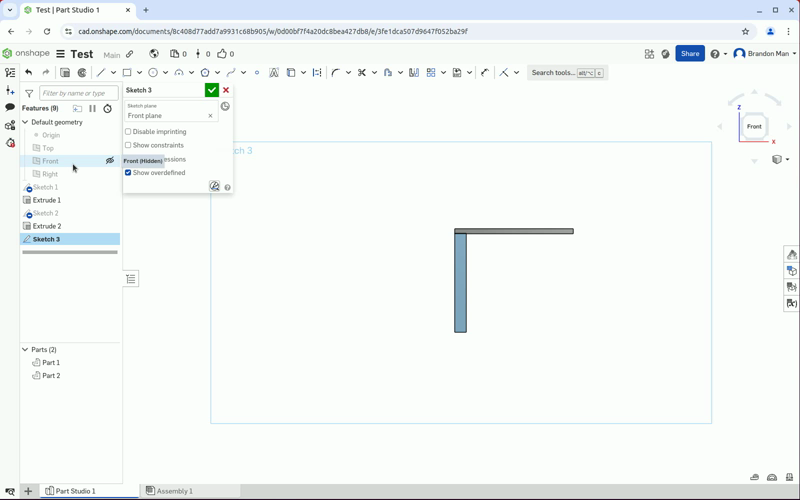
mouse_move(73, 352)
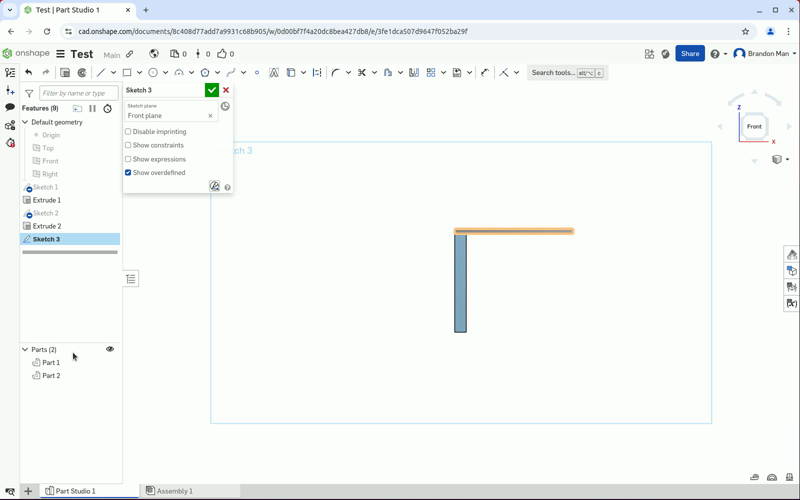
key(y)
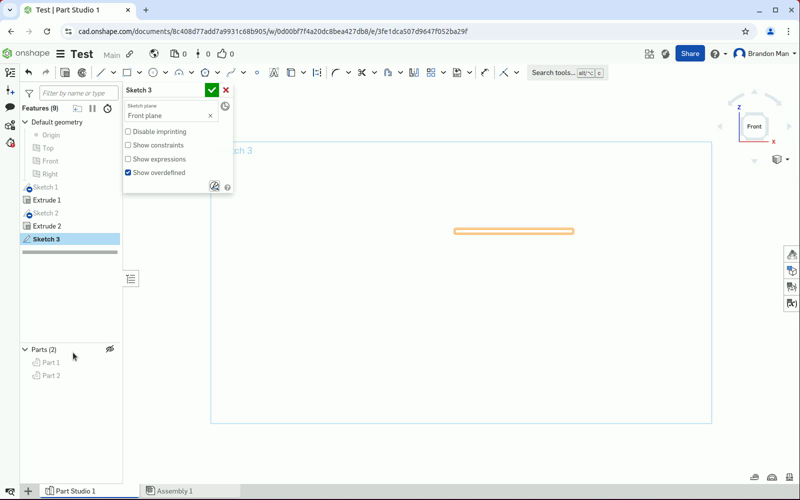
key(l)
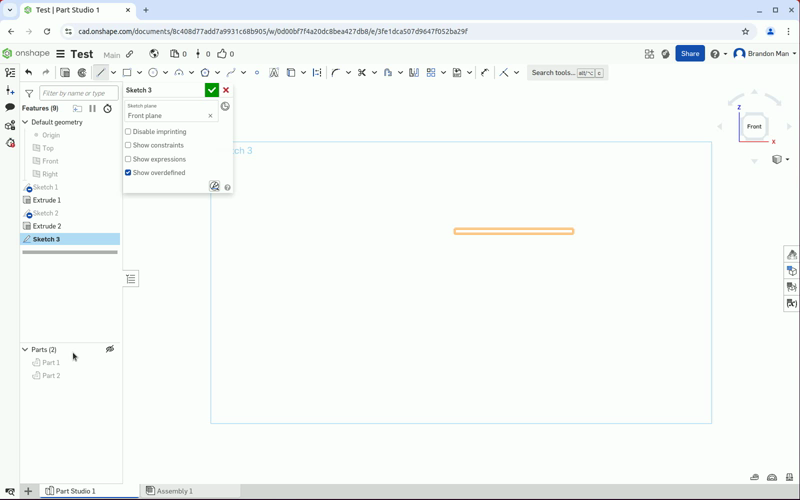
key_down(shift)
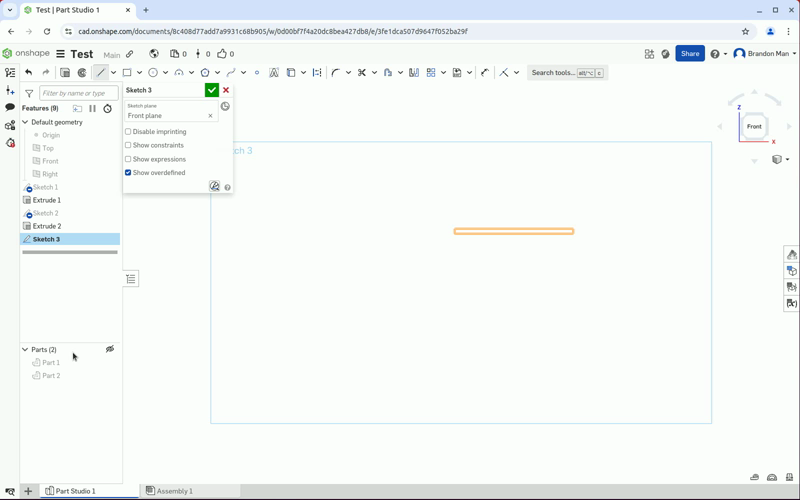
mouse_move(561, 332)
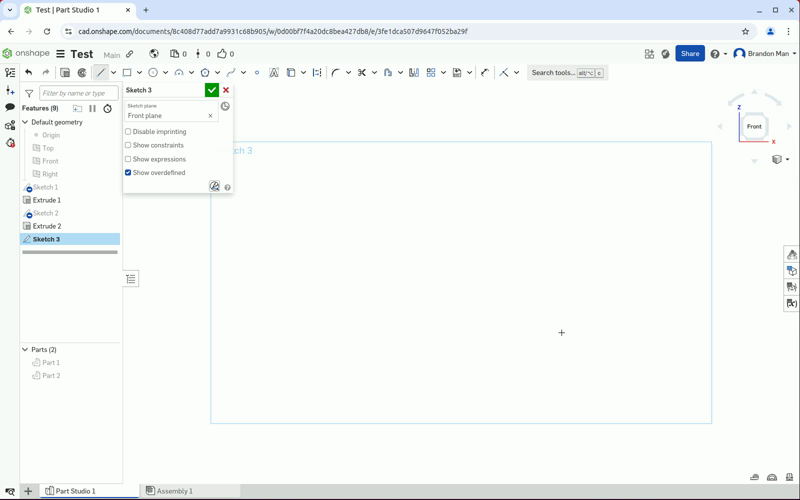
click(561, 332)
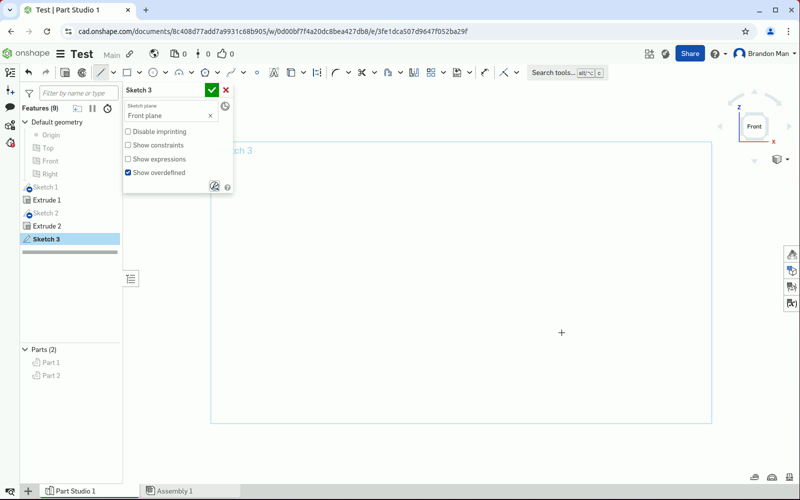
key_up(shift)
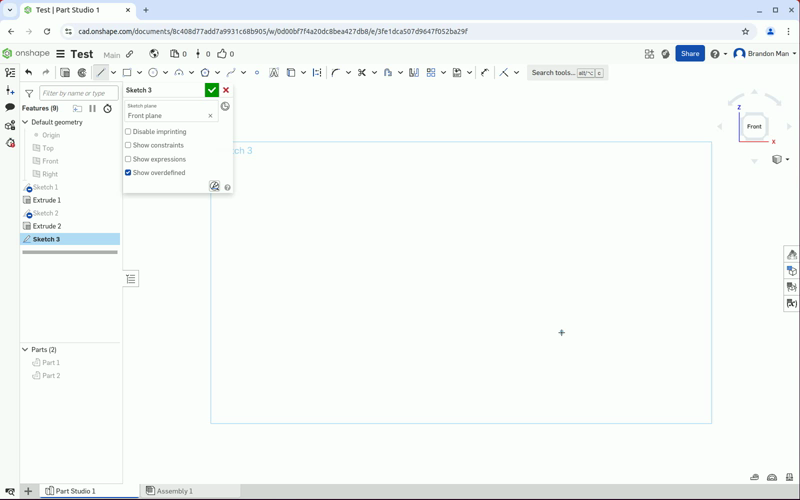
key_down(shift)
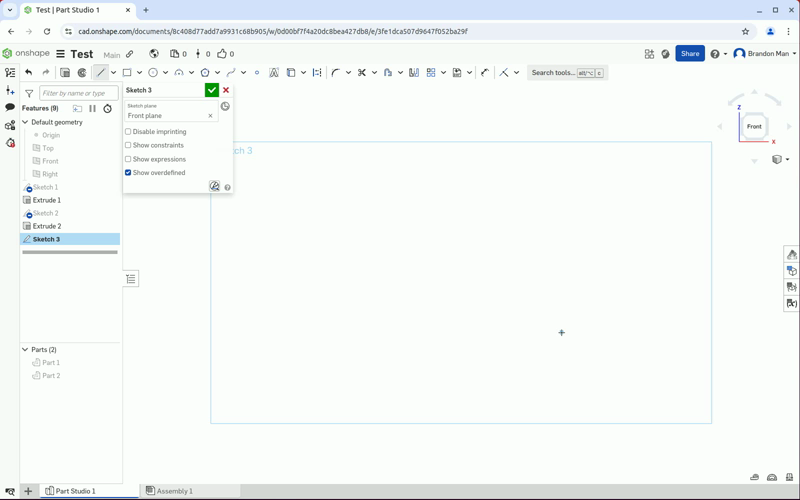
mouse_move(589, 332)
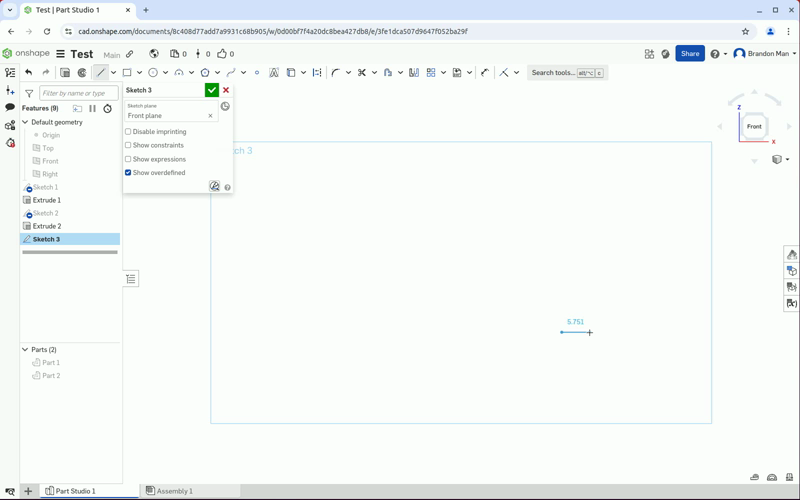
mouse_move(573, 332)
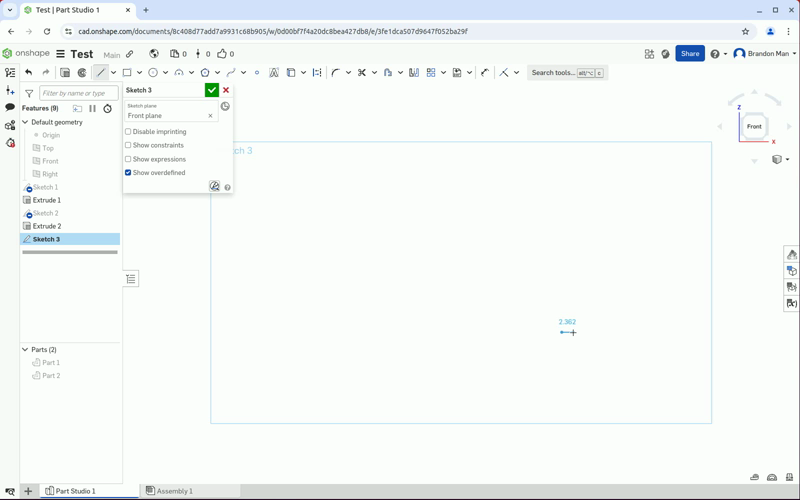
click(573, 332)
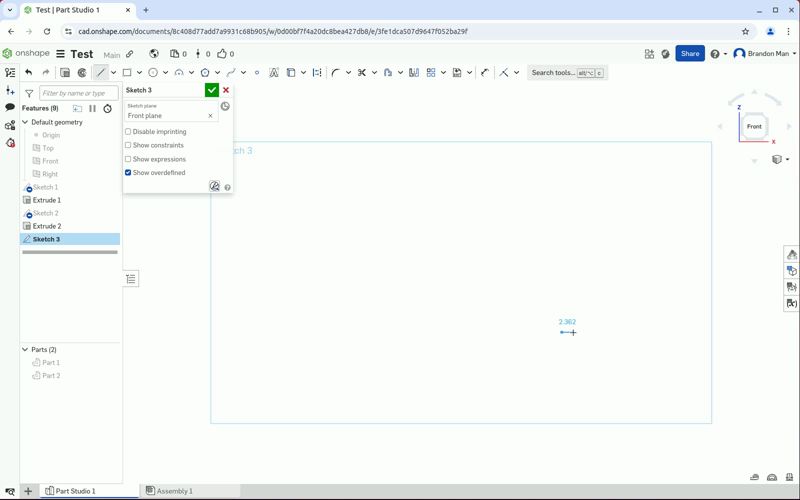
key_up(shift)
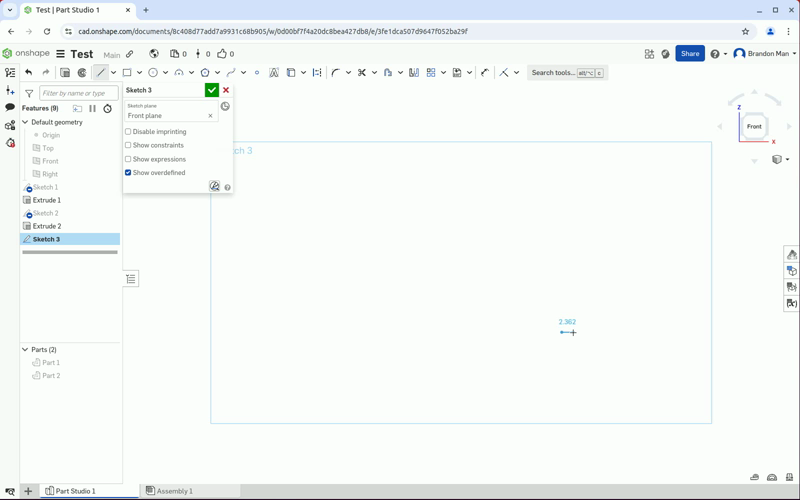
key_down(shift)
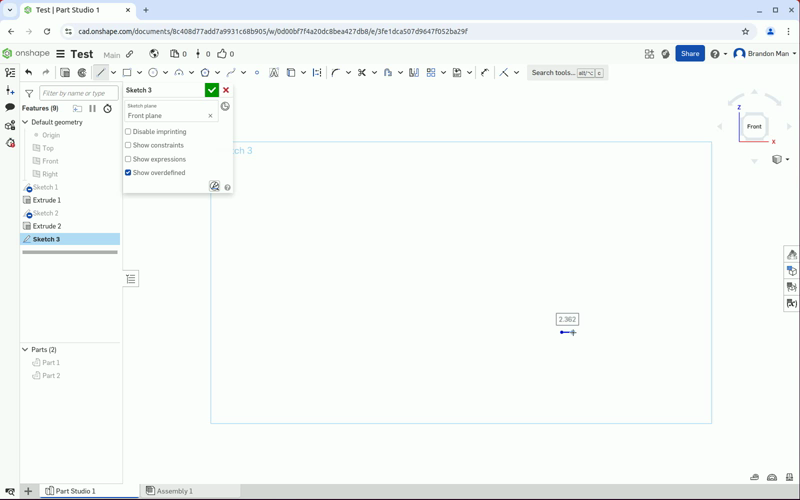
mouse_move(573, 233)
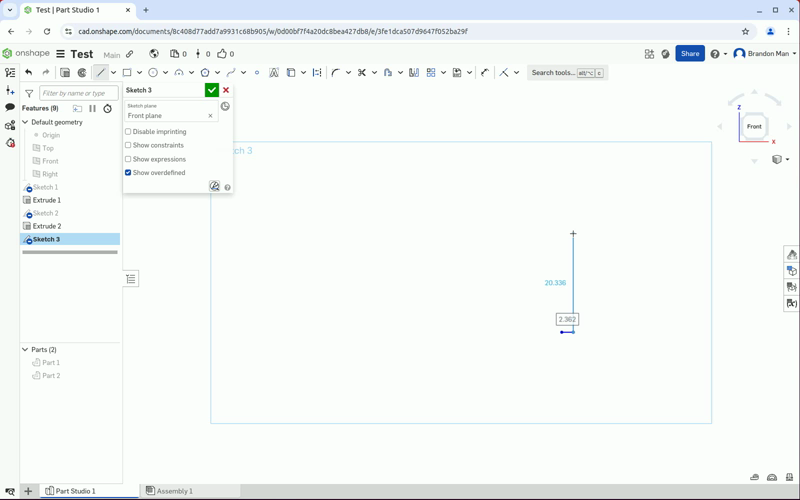
click(573, 233)
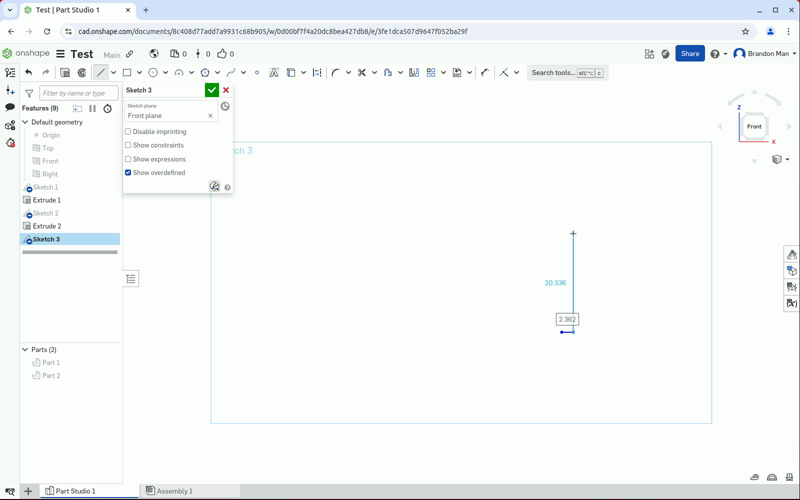
key_up(shift)
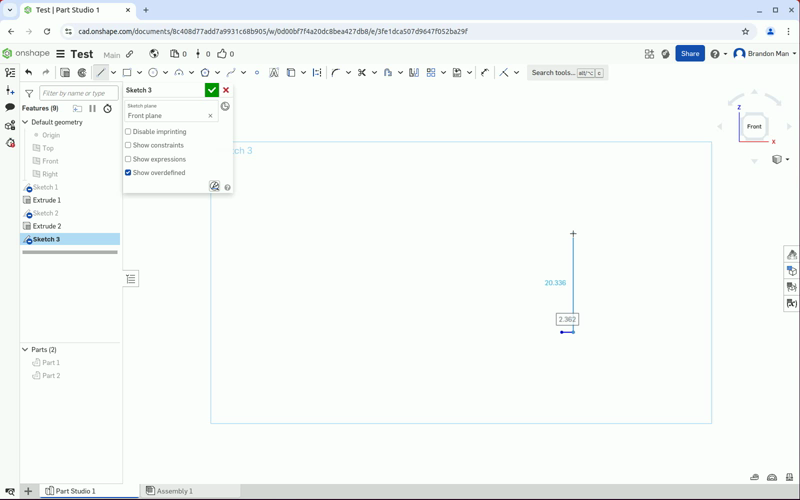
key_down(shift)
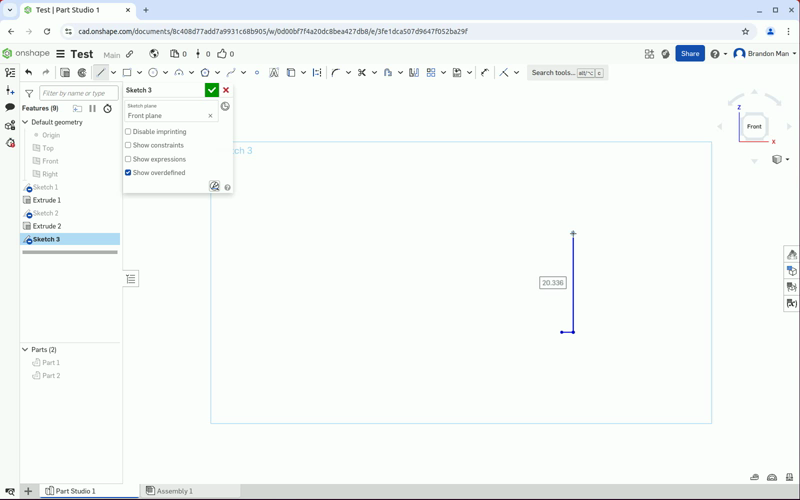
mouse_move(589, 233)
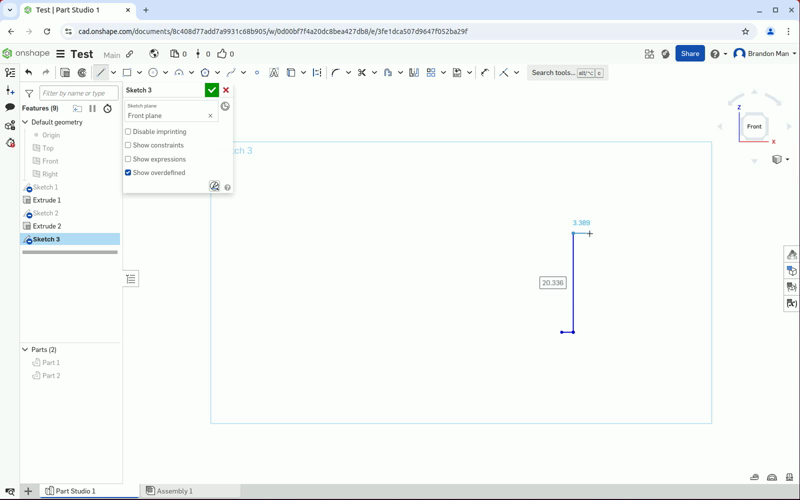
mouse_move(561, 233)
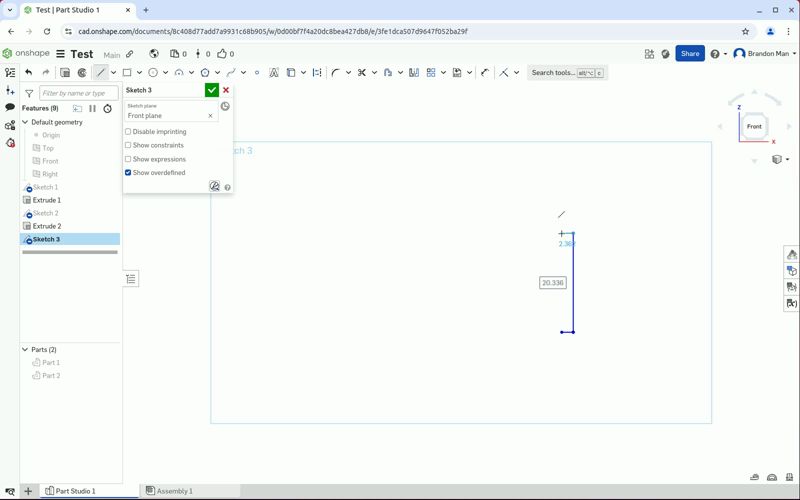
click(561, 233)
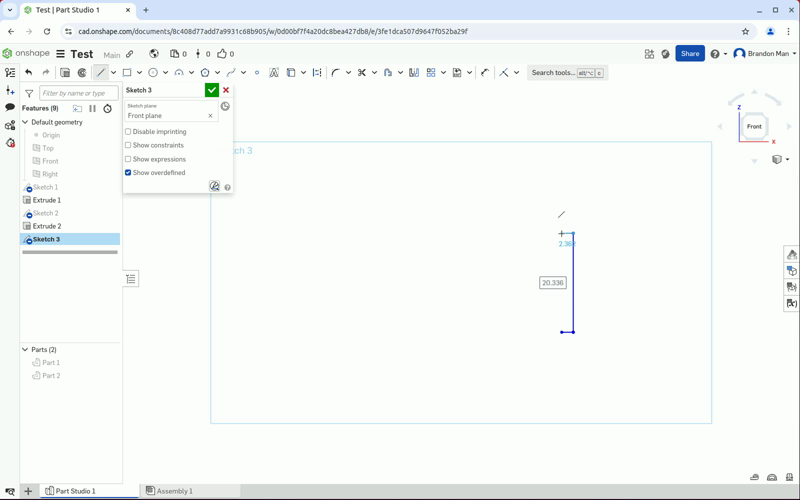
key_up(shift)
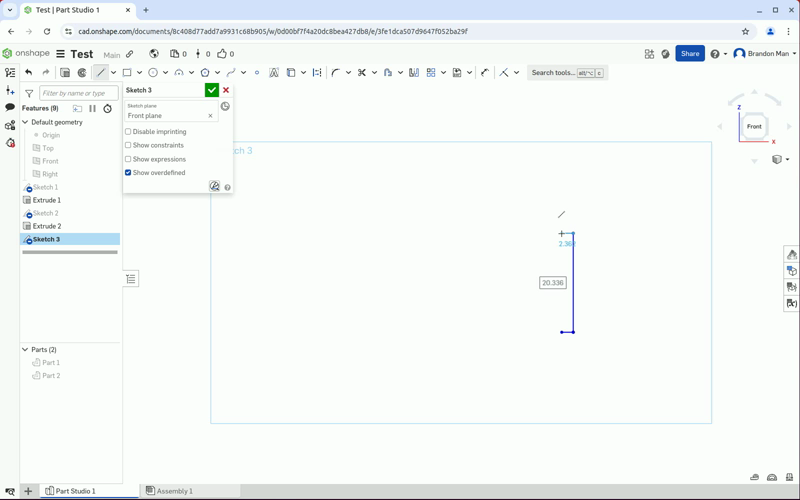
key_down(shift)
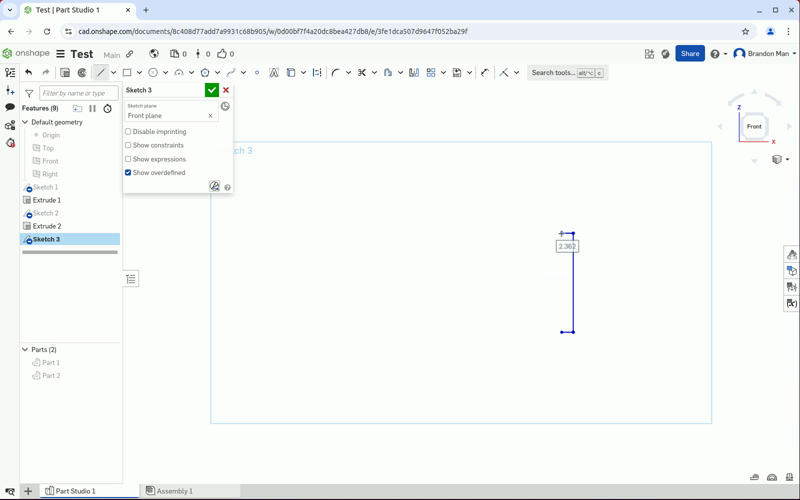
mouse_move(561, 332)
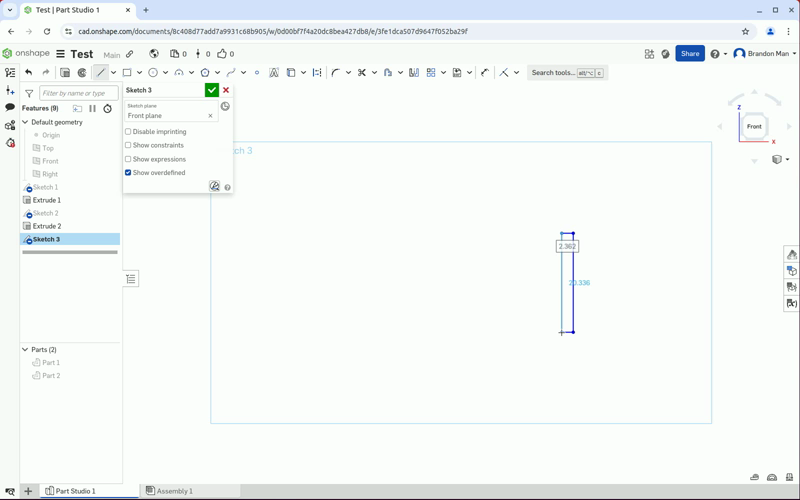
key_up(shift)
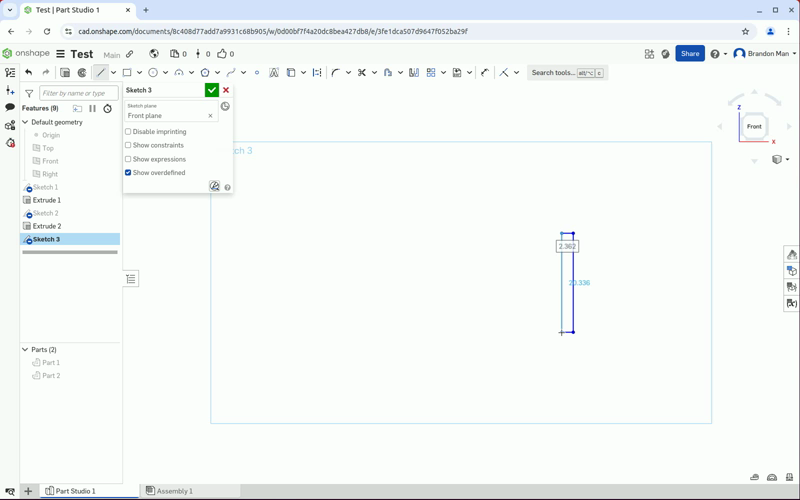
click(561, 332)
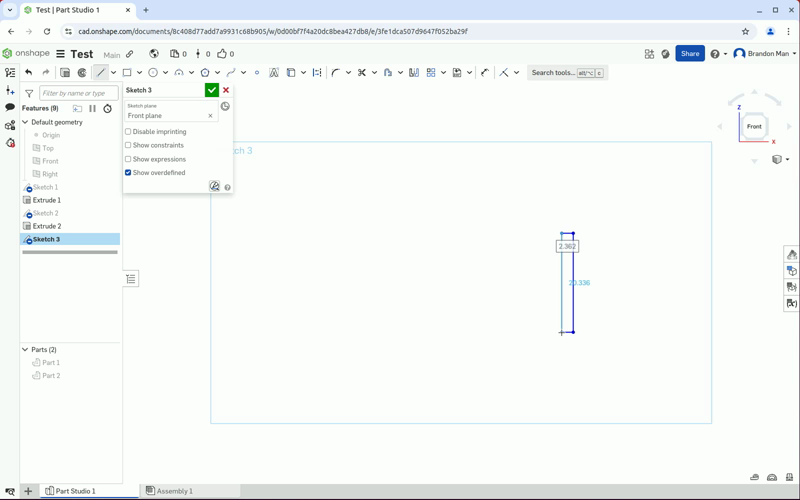
key(esc)
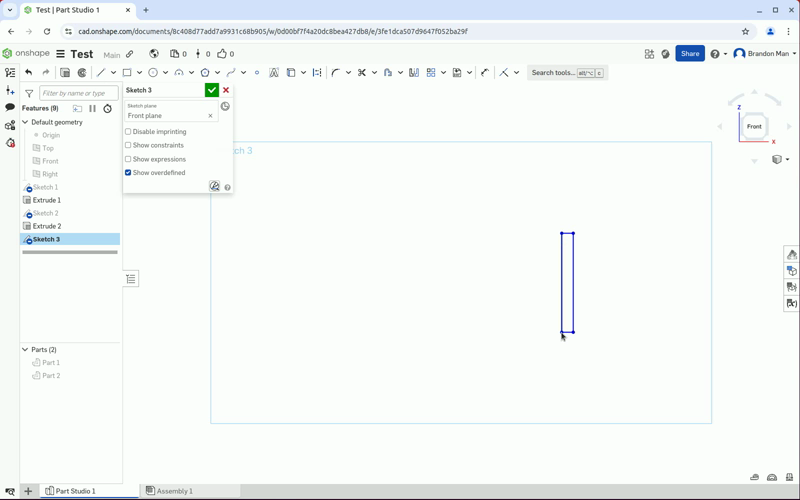
mouse_move(568, 242)
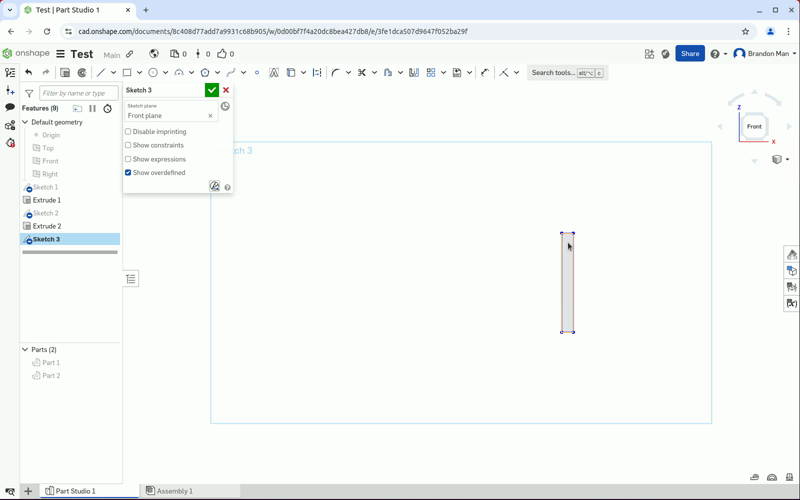
scroll(6)
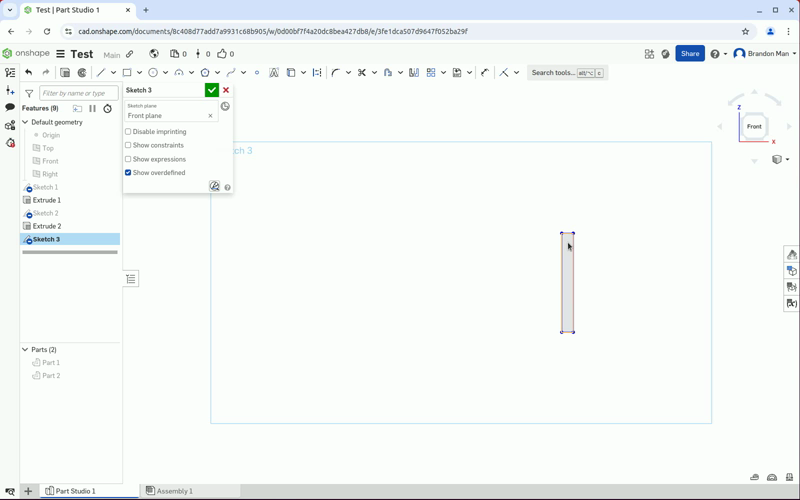
scroll(6)
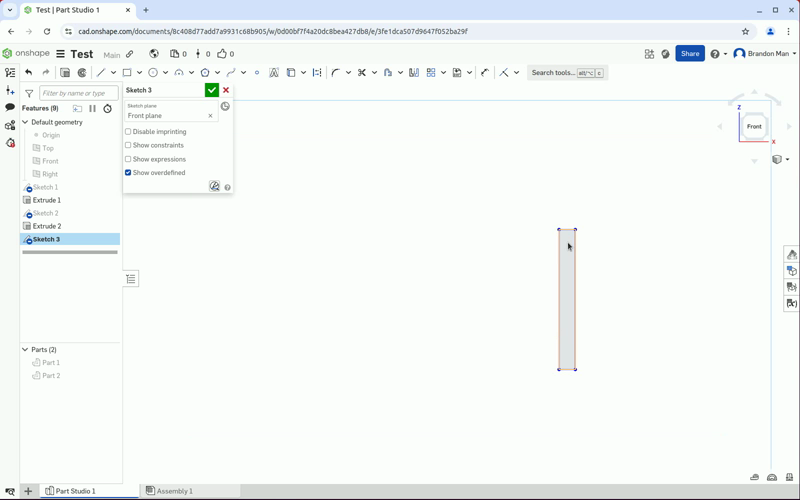
scroll(6)
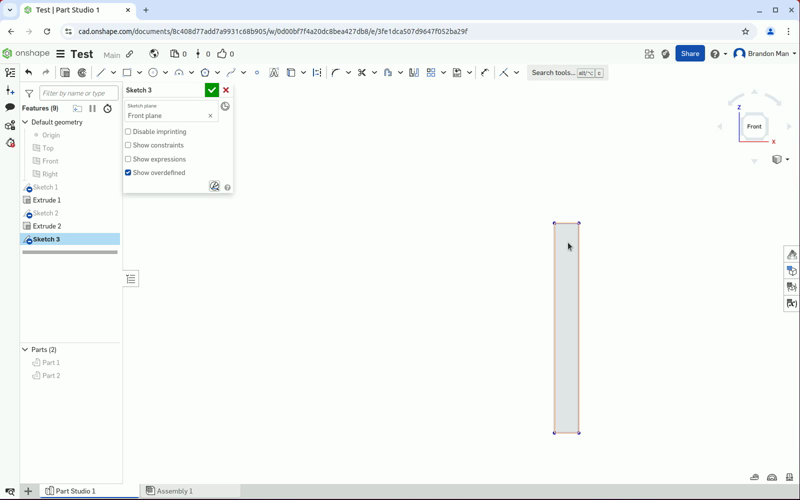
scroll(6)
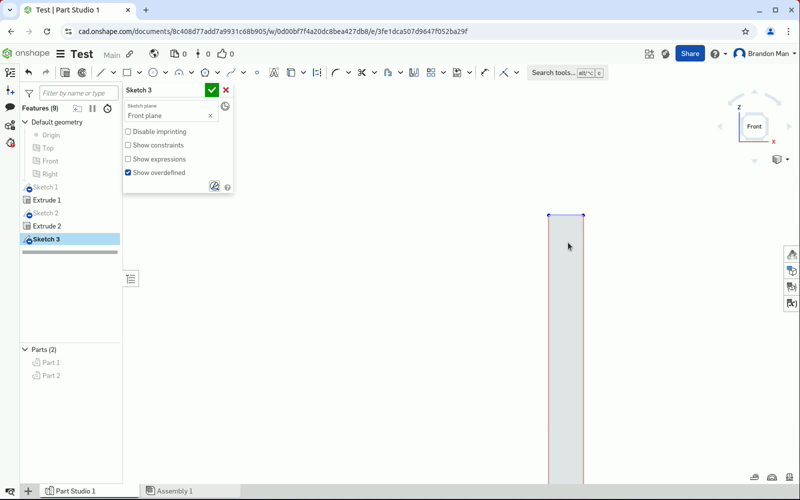
scroll(6)
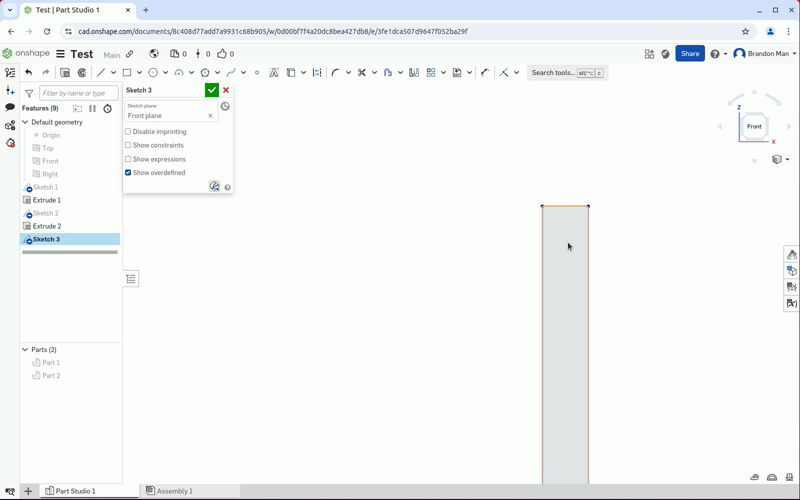
scroll(6)
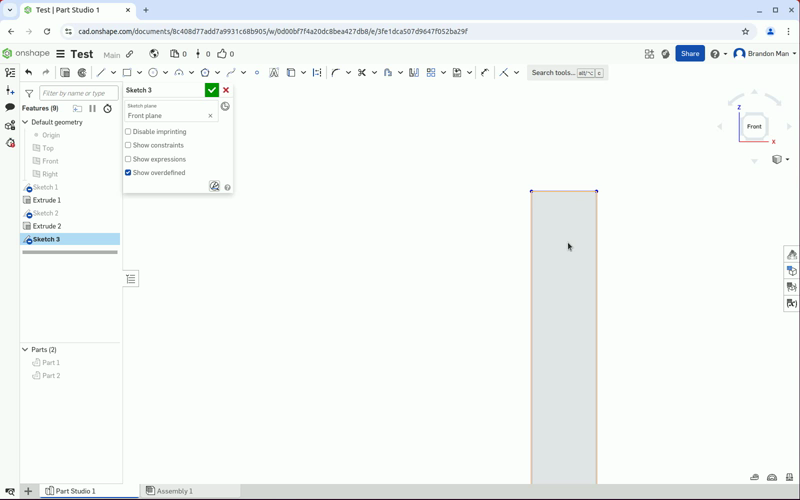
scroll(6)
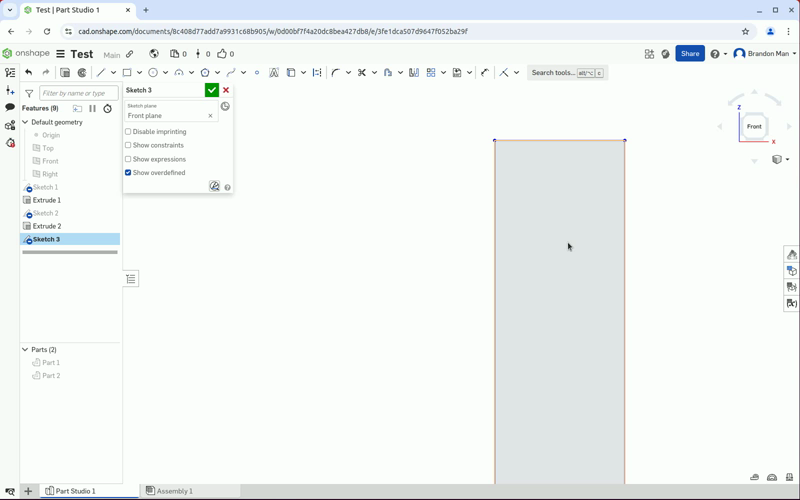
click(568, 242)
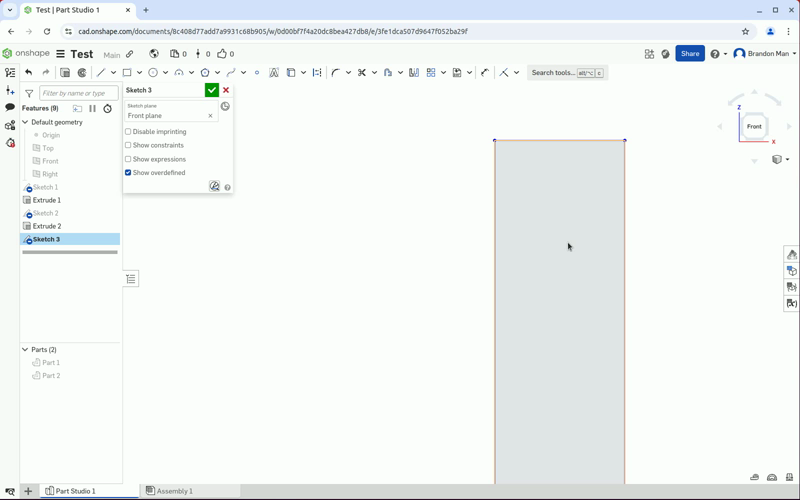
scroll(-6)
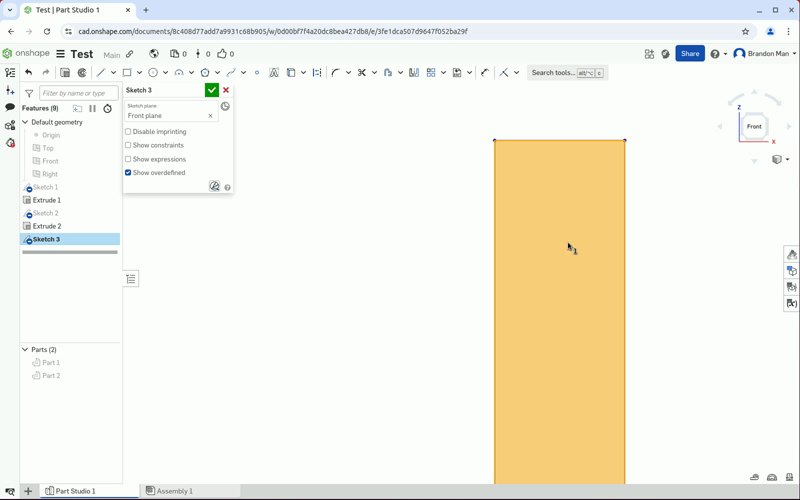
scroll(-6)
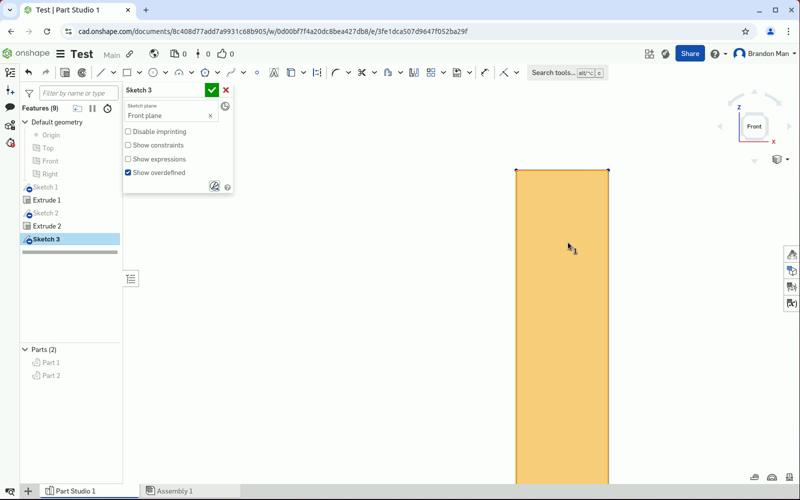
scroll(-6)
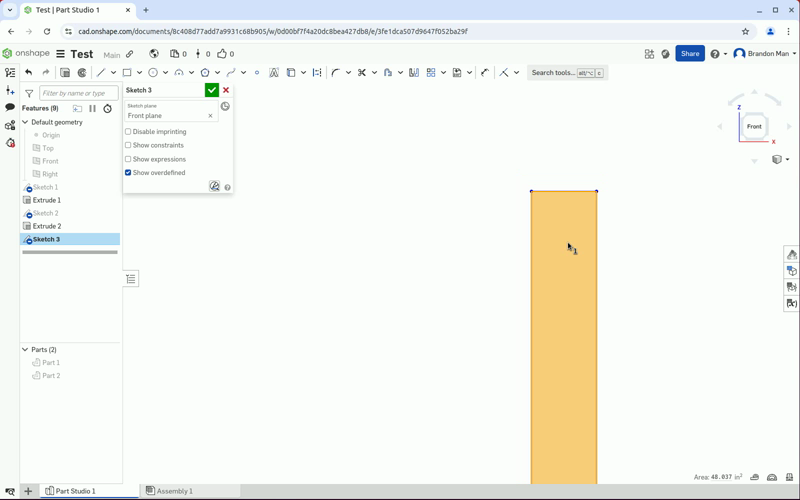
scroll(-6)
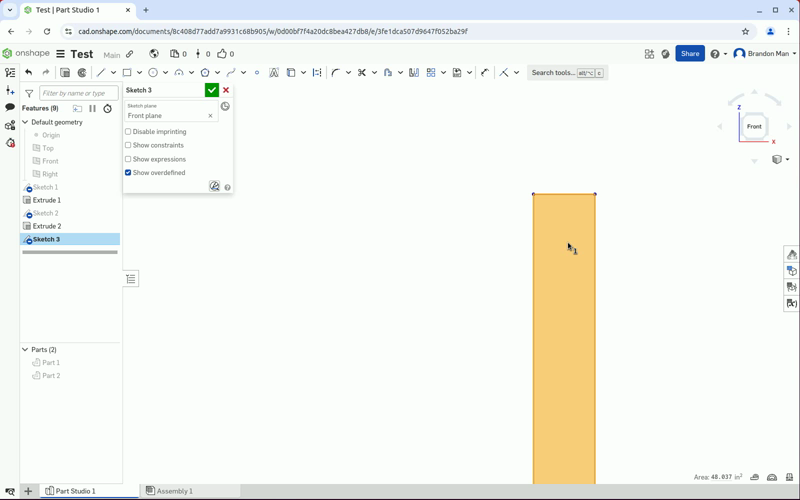
scroll(-6)
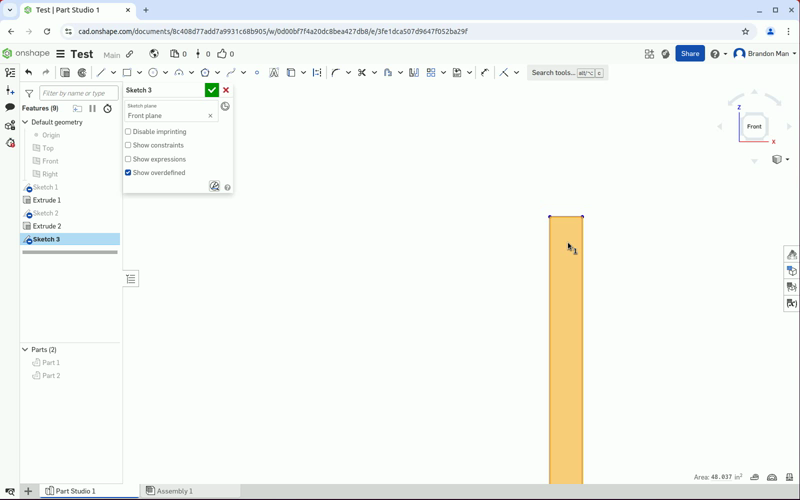
scroll(-6)
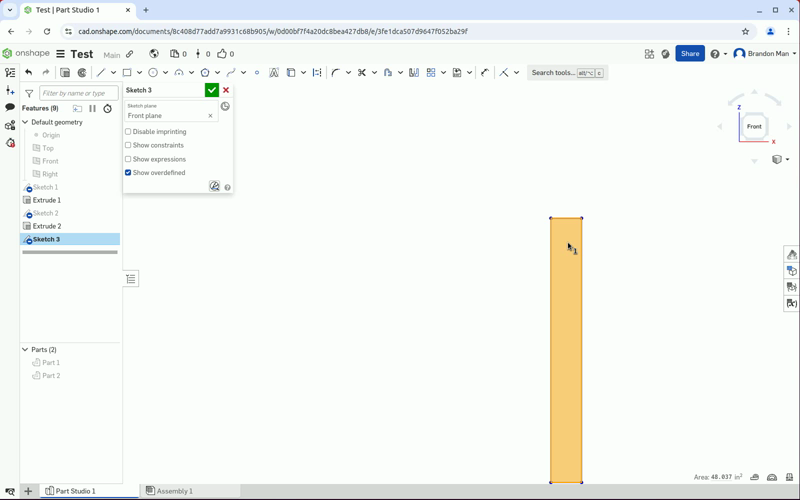
scroll(-6)
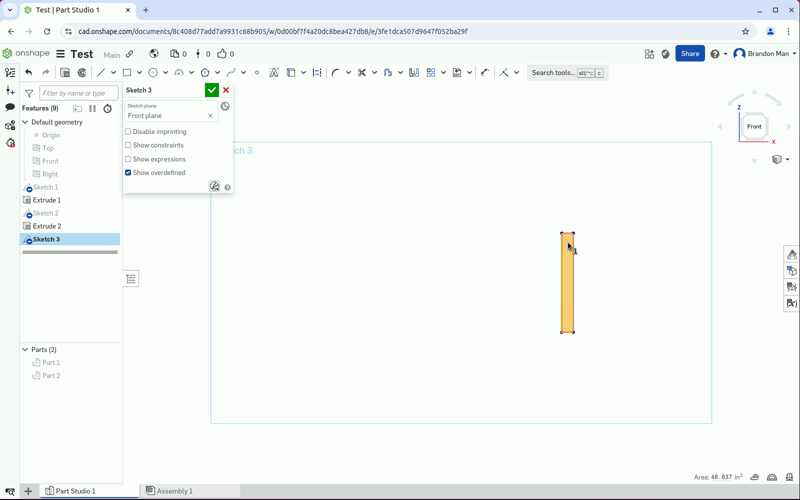
mouse_move(73, 352)
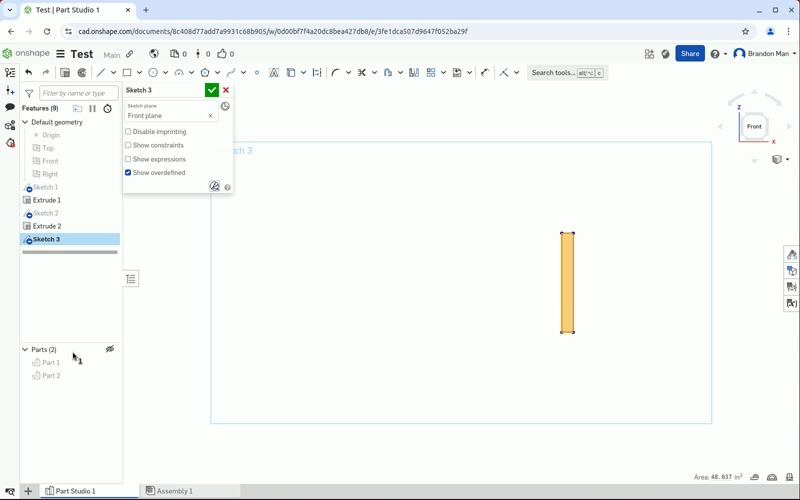
key(shift+y)
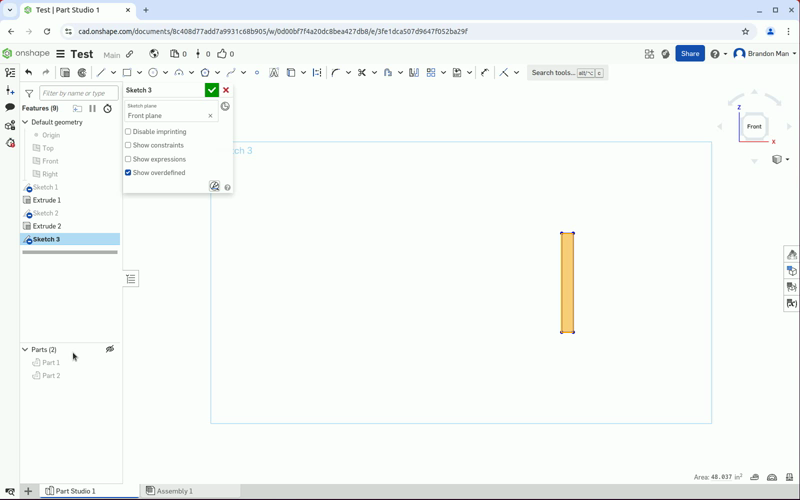
key(shift+e)
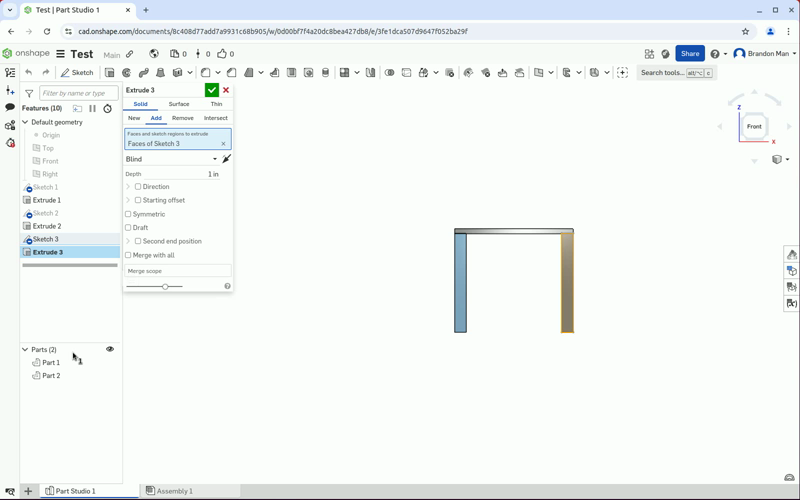
mouse_move(143, 106)
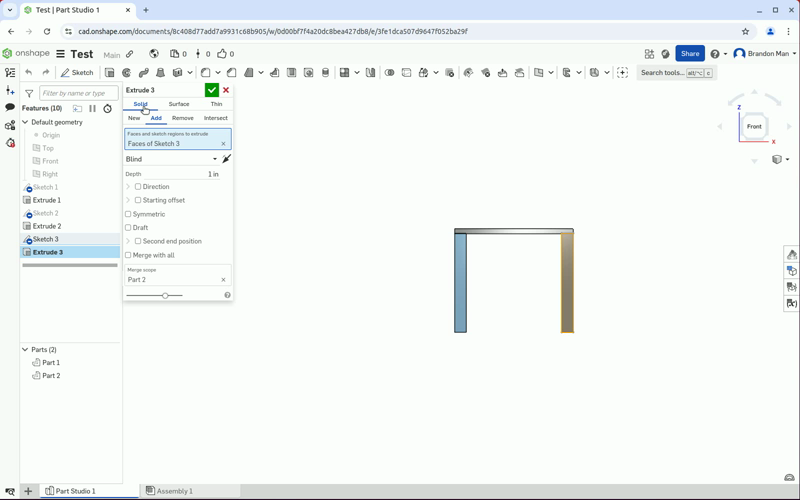
click(143, 106)
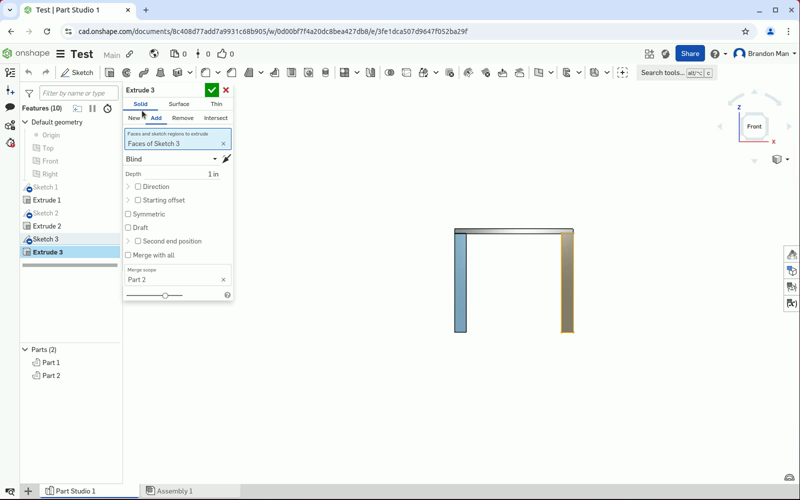
mouse_move(137, 120)
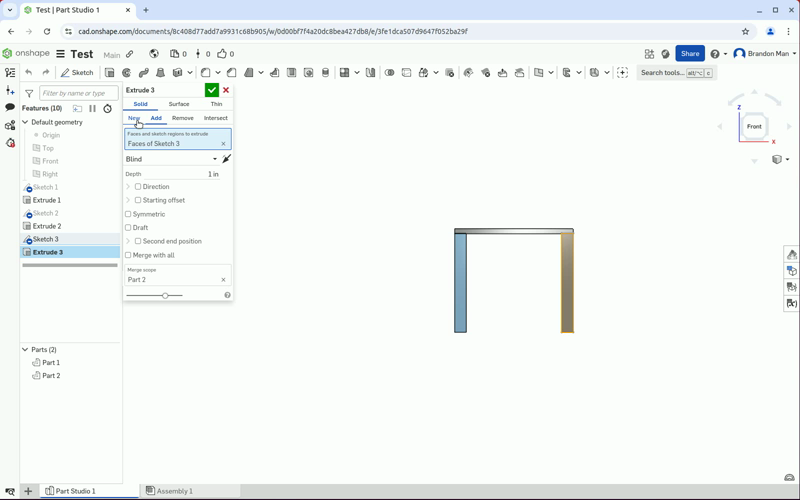
click(137, 120)
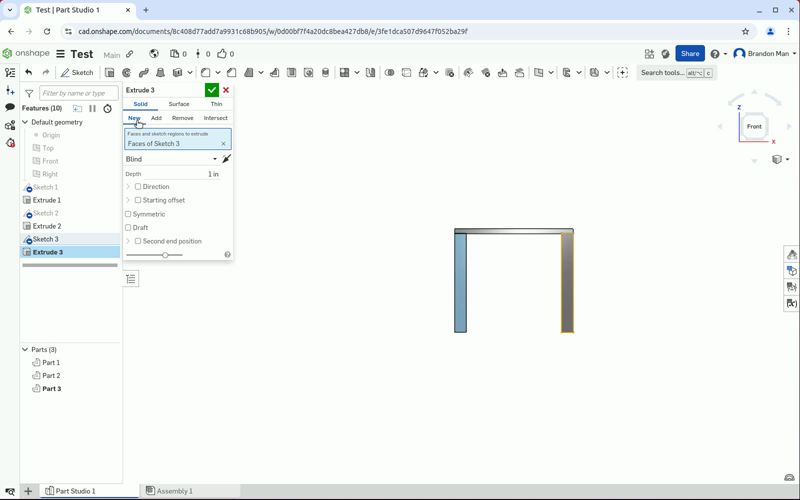
key(tab, 4)
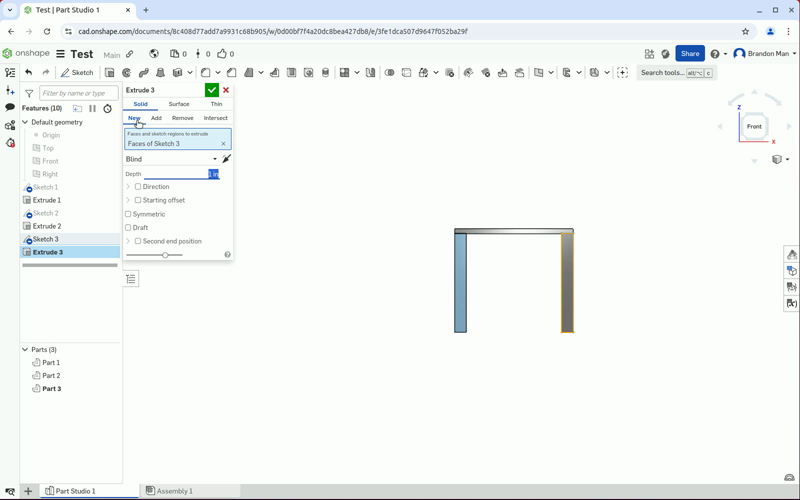
text(0.963)
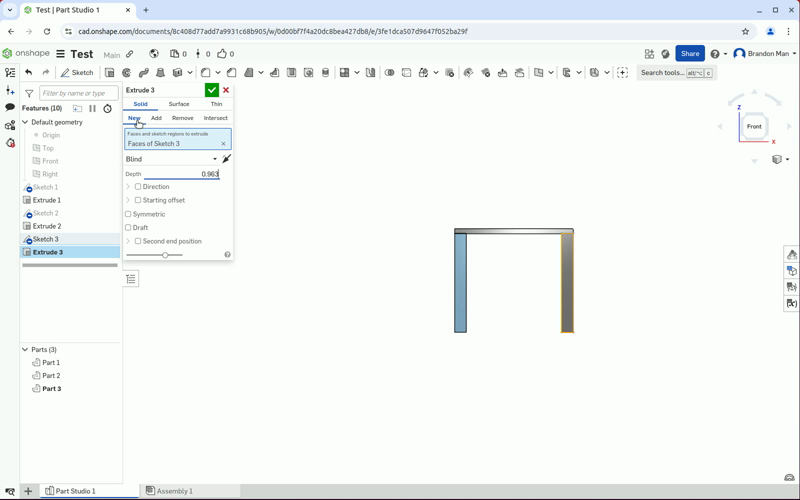
key(enter)
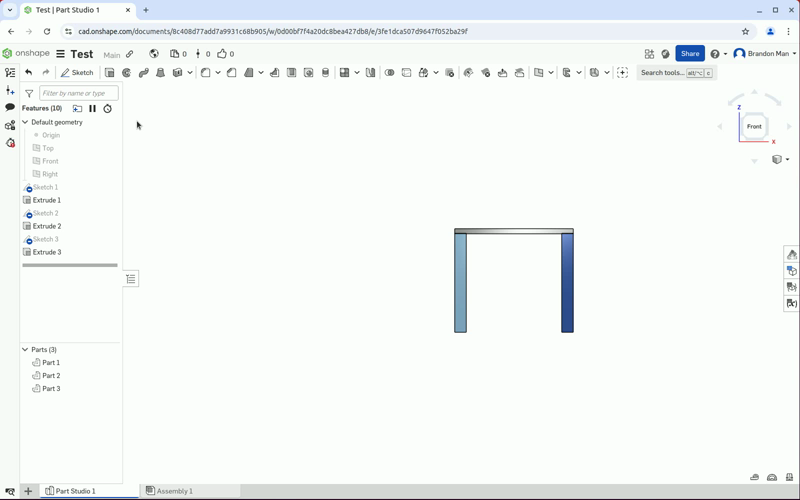
key(shift+h)
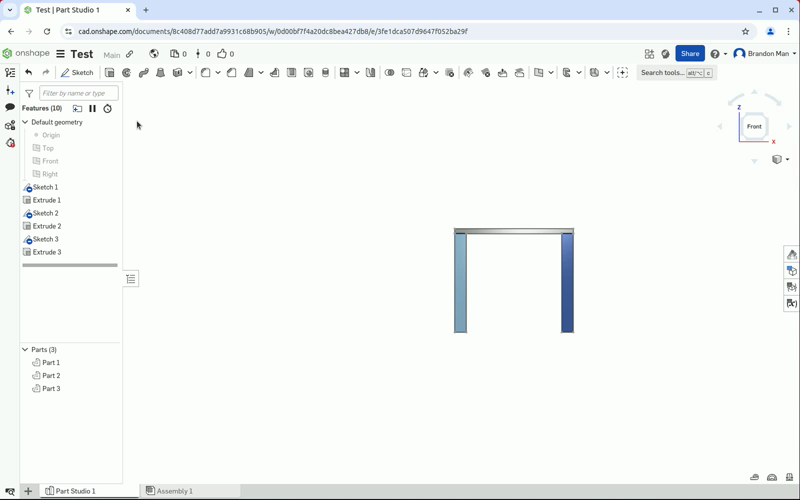
key(shift+h)
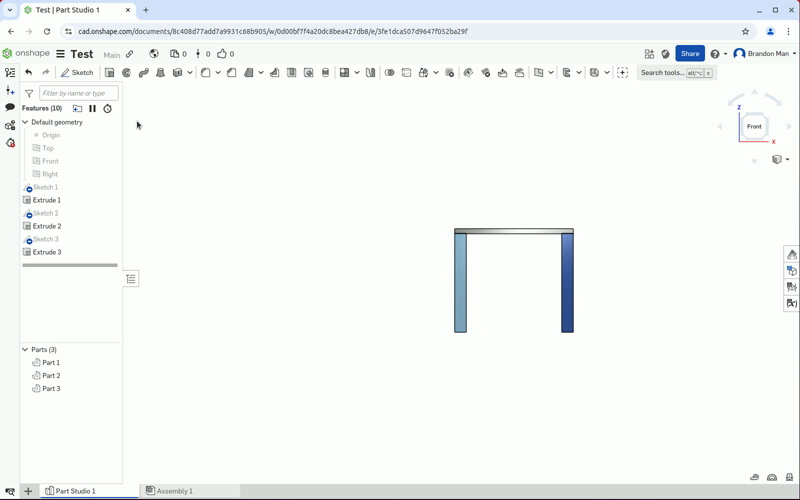
mouse_move(73, 189)
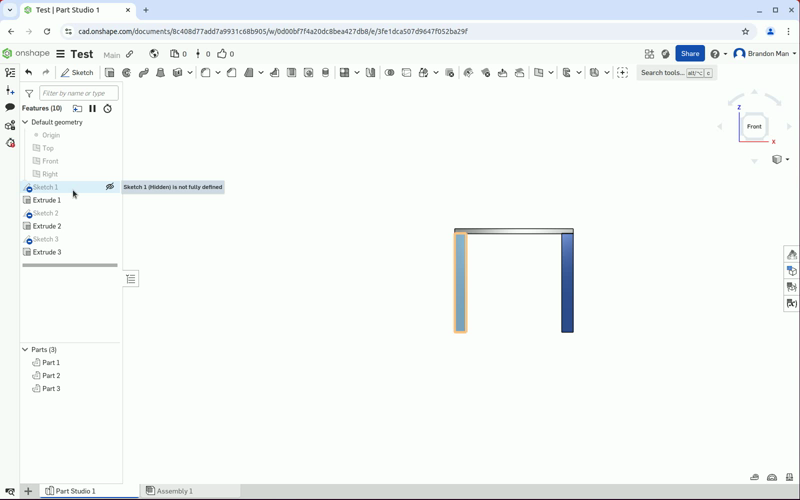
click(73, 189)
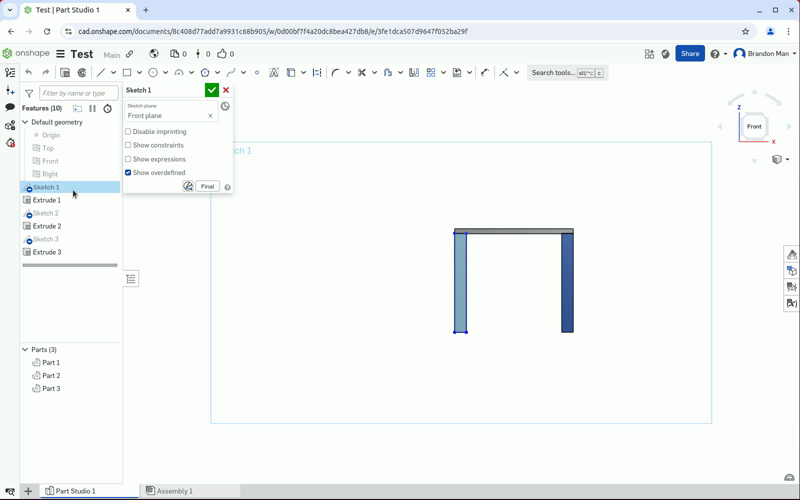
mouse_move(229, 92)
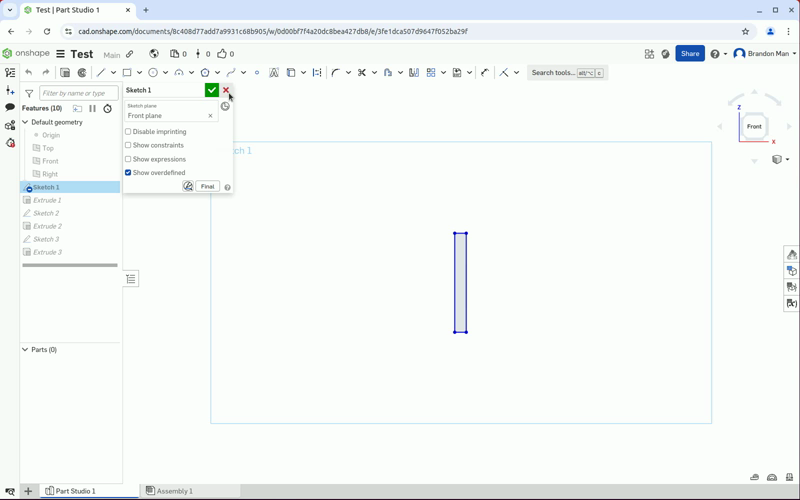
click(229, 92)
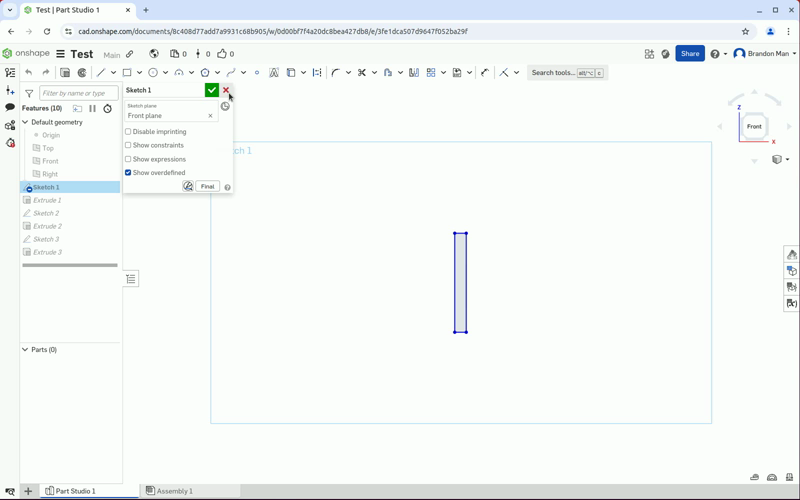
key(shift+s)
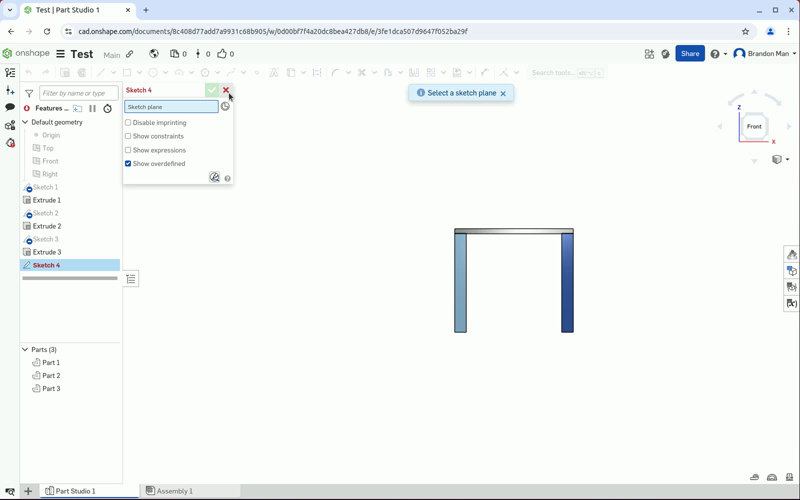
mouse_move(73, 163)
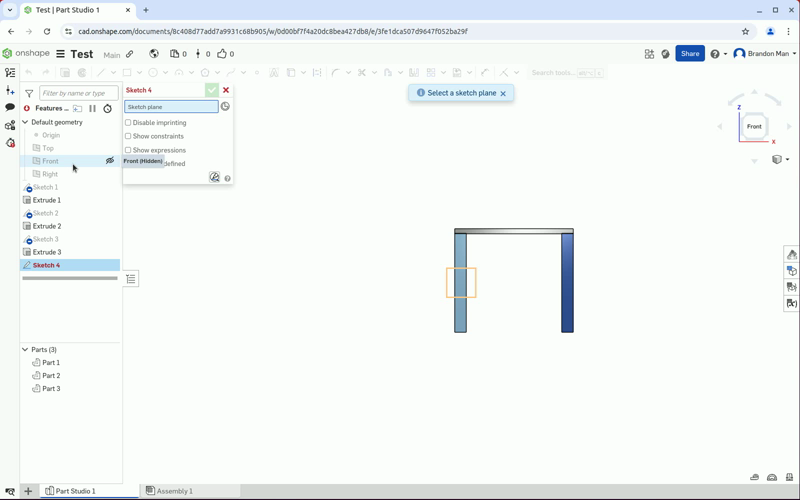
click(73, 163)
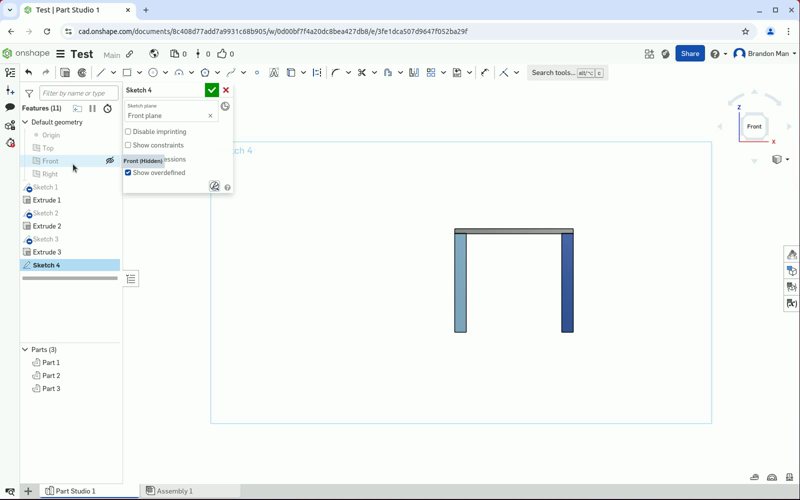
mouse_move(73, 352)
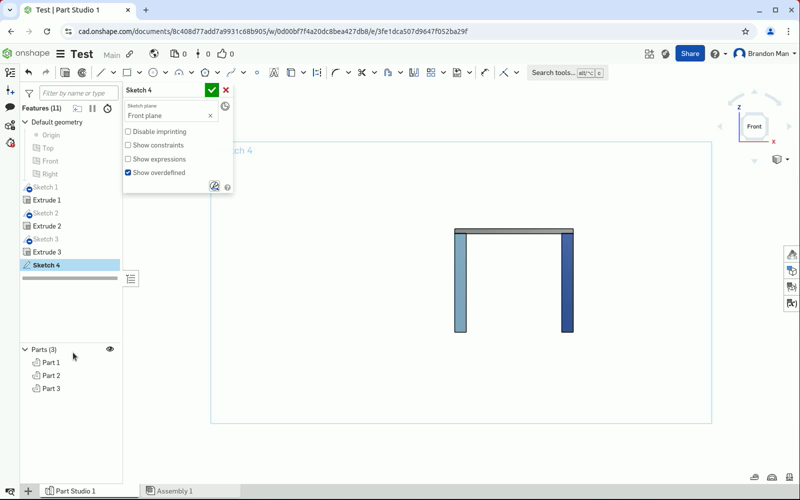
key(y)
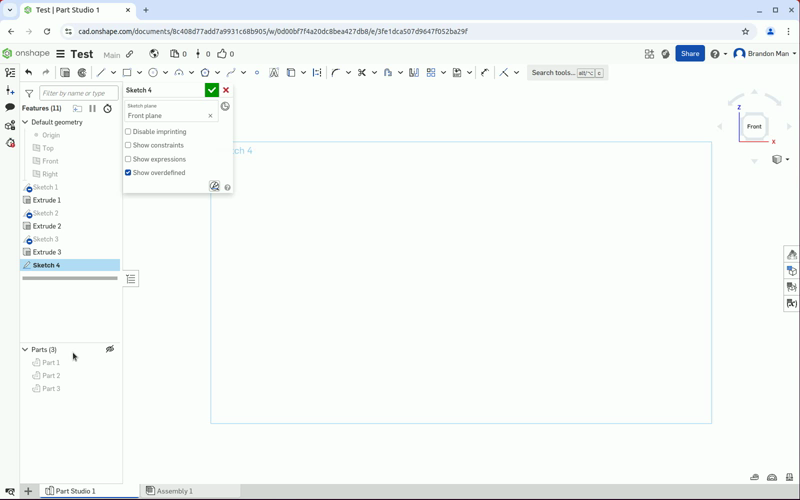
key(l)
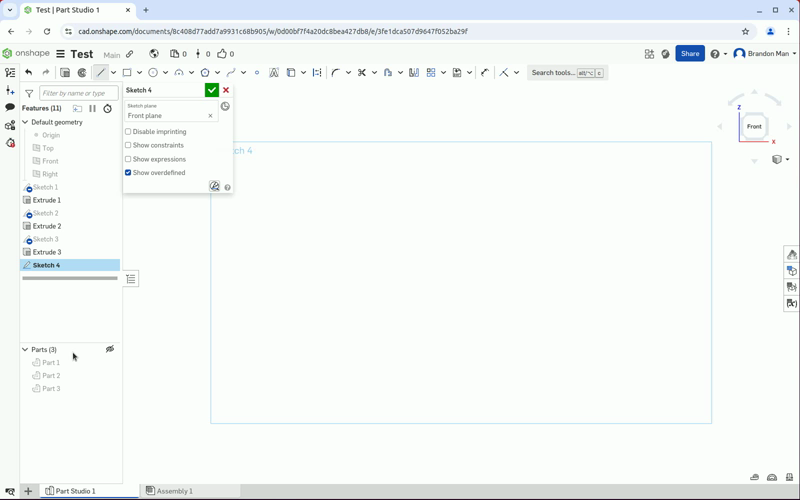
key_down(shift)
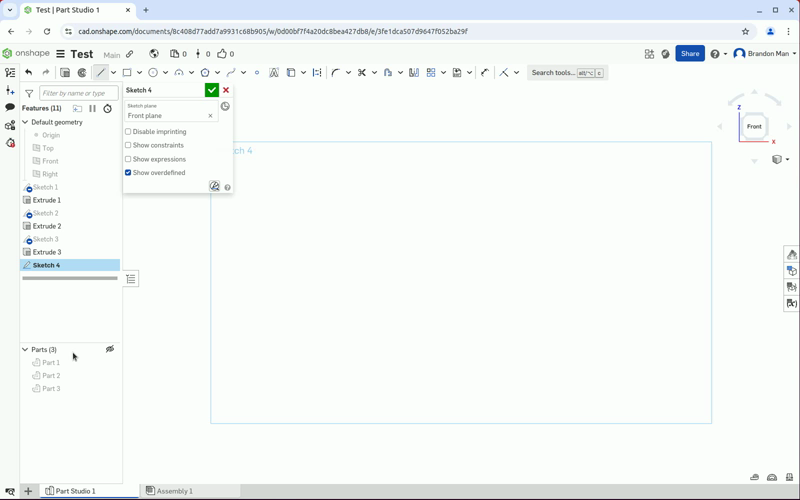
mouse_move(454, 336)
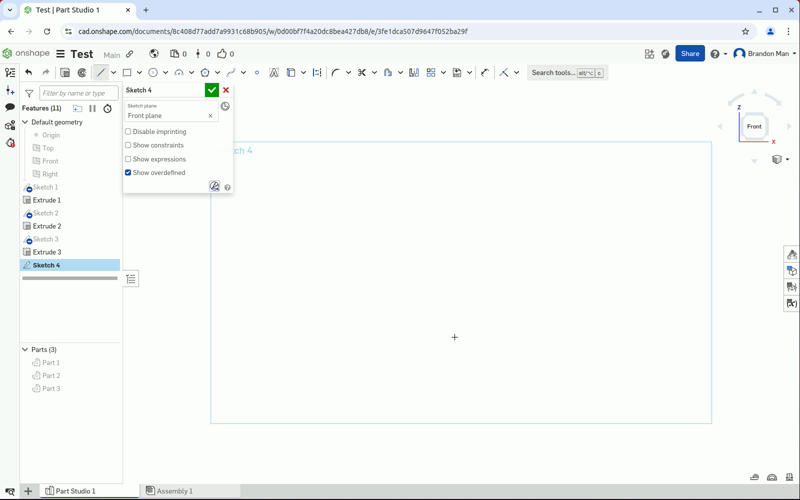
click(454, 336)
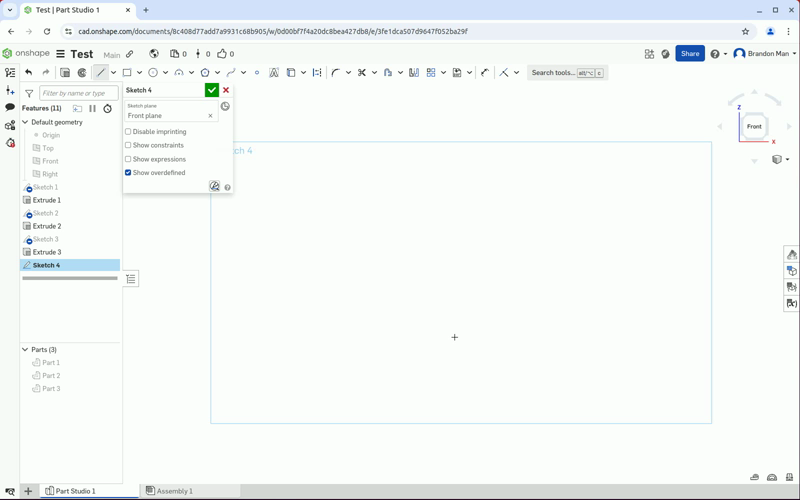
key_up(shift)
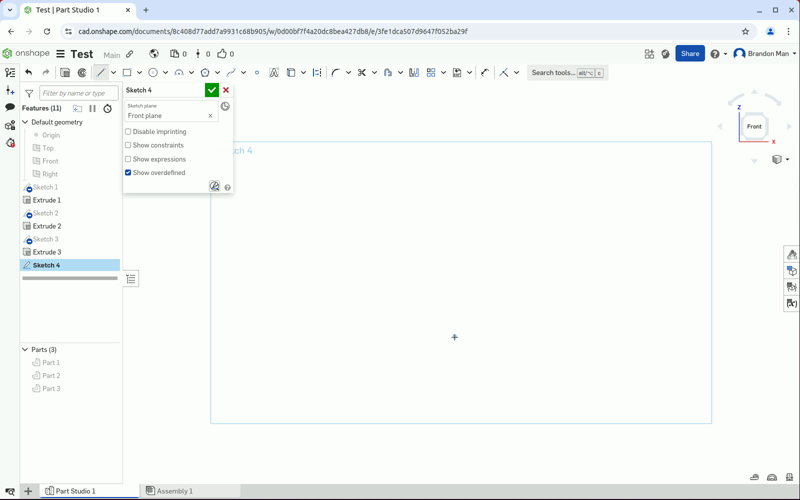
key_down(shift)
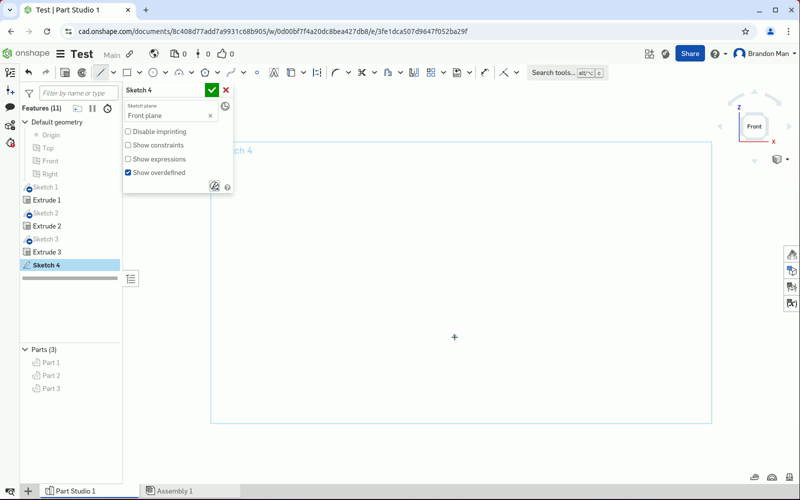
mouse_move(573, 336)
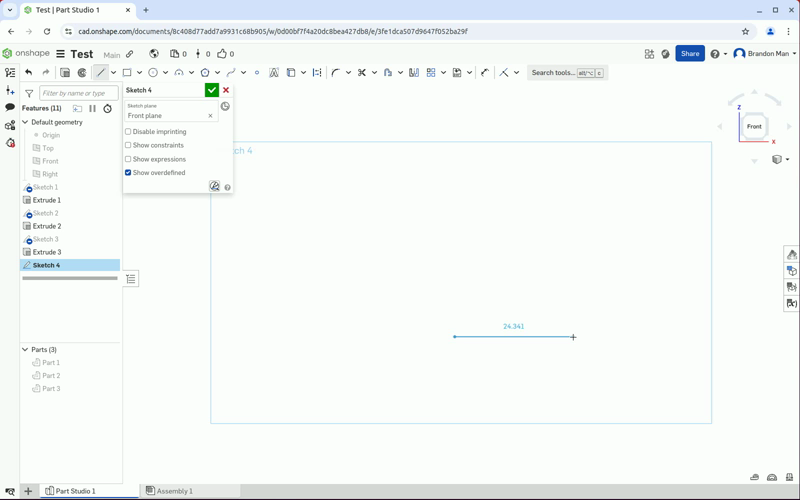
click(573, 336)
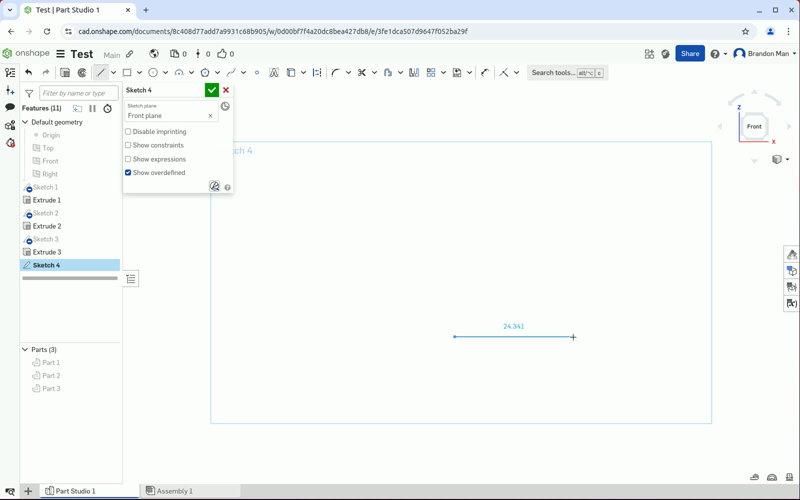
key_up(shift)
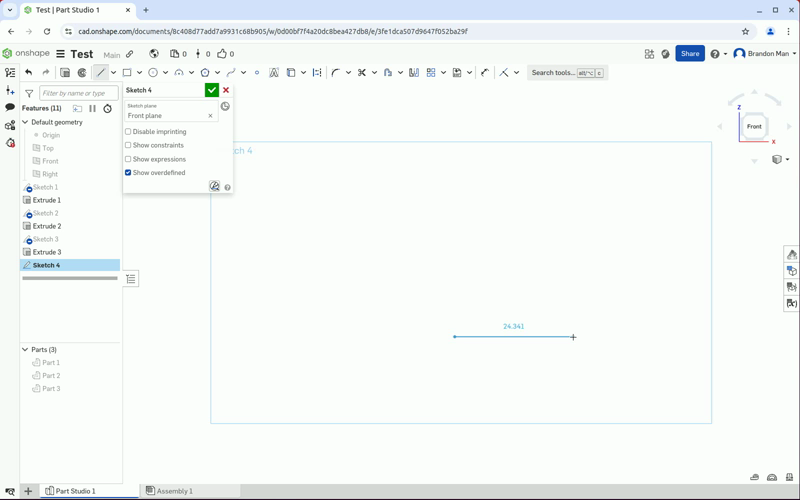
key_down(shift)
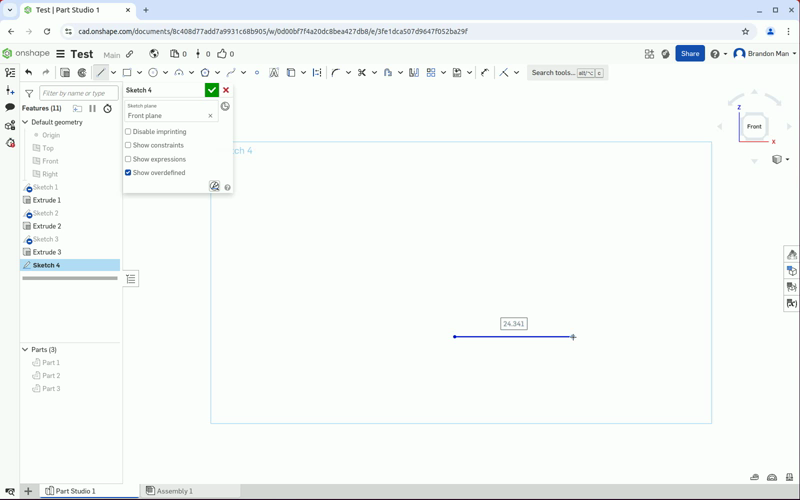
mouse_move(589, 336)
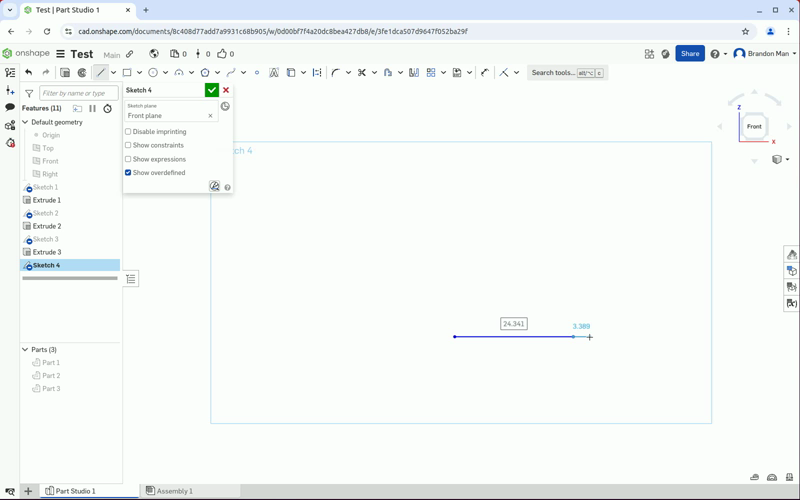
mouse_move(573, 331)
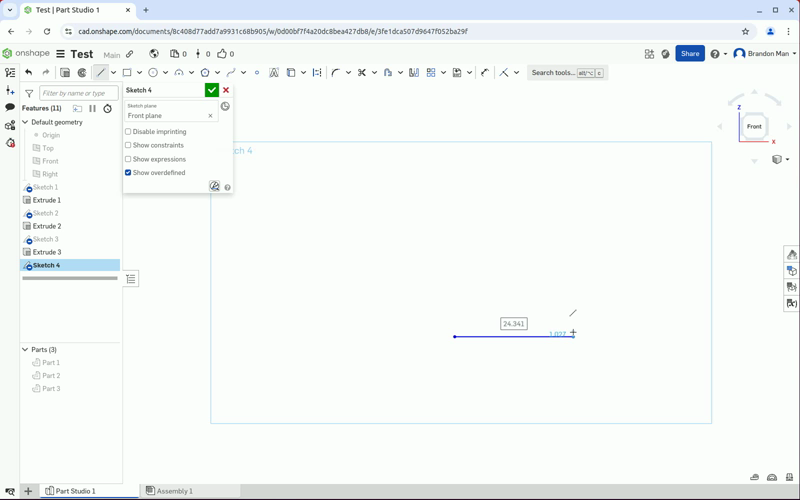
scroll(6)
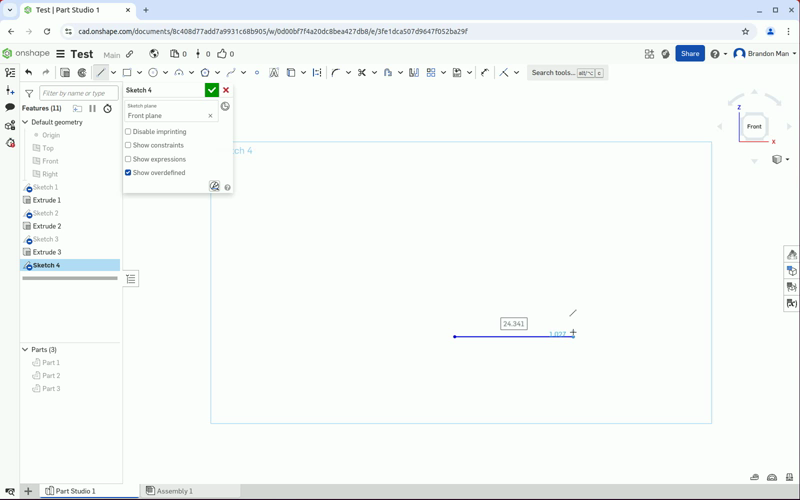
scroll(6)
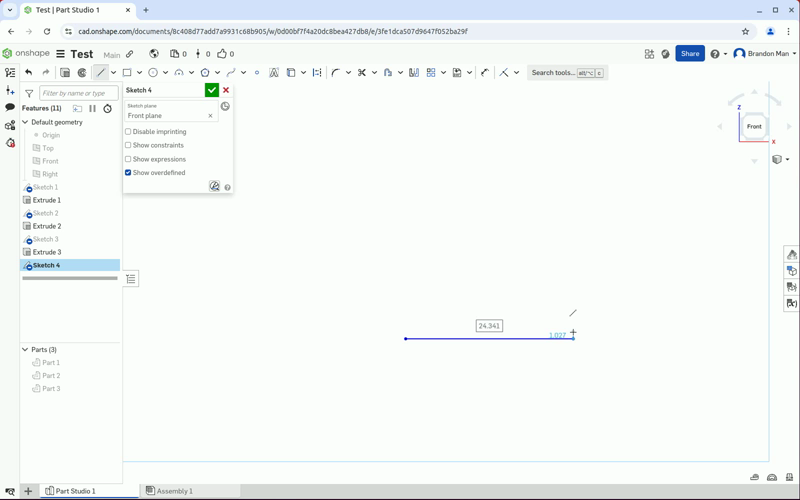
scroll(6)
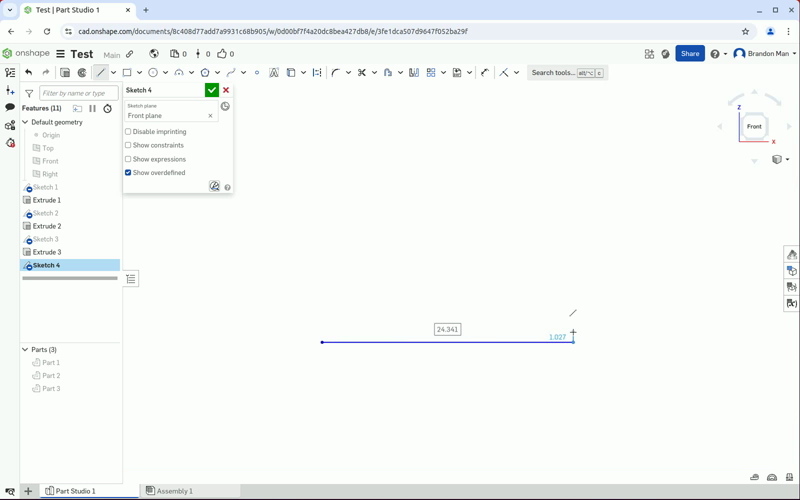
scroll(6)
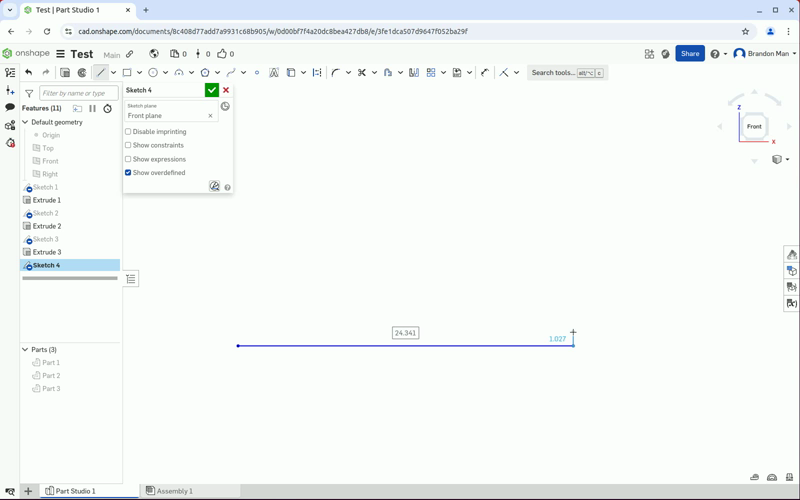
scroll(6)
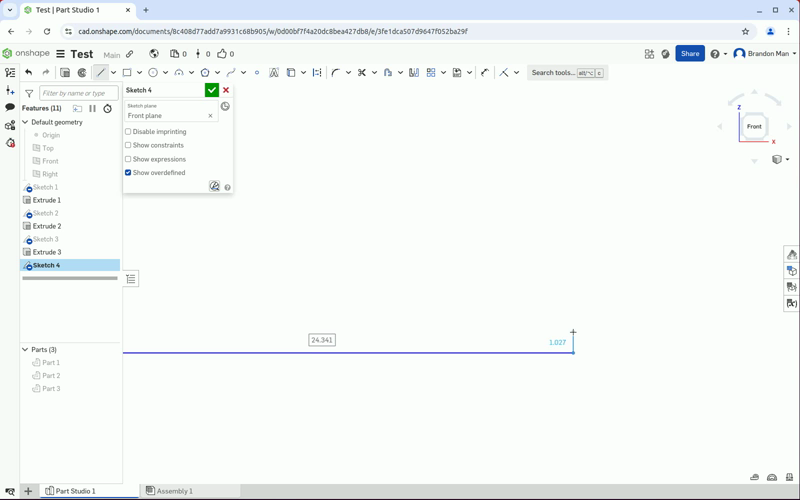
scroll(6)
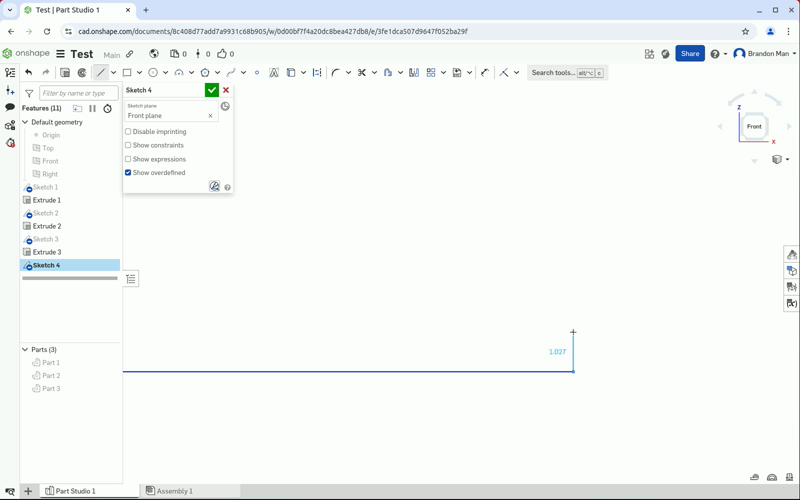
scroll(6)
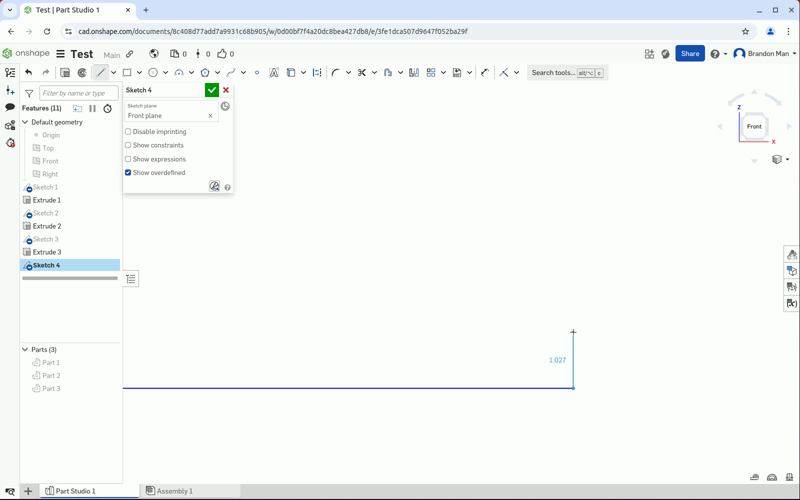
click(573, 331)
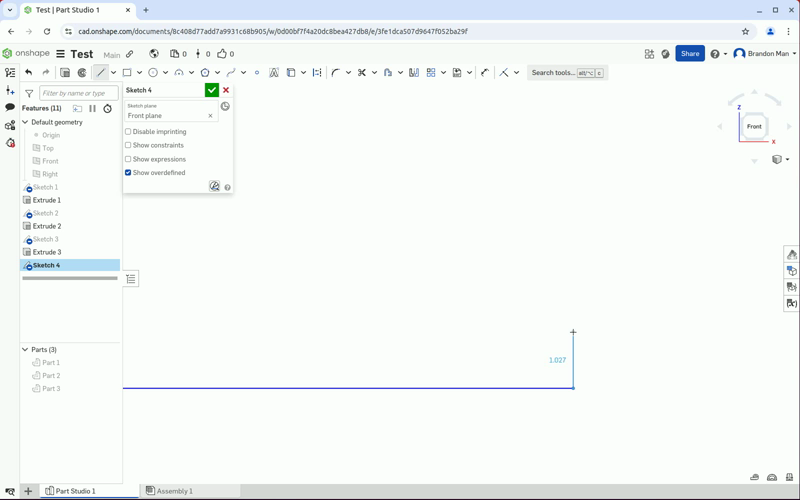
scroll(-6)
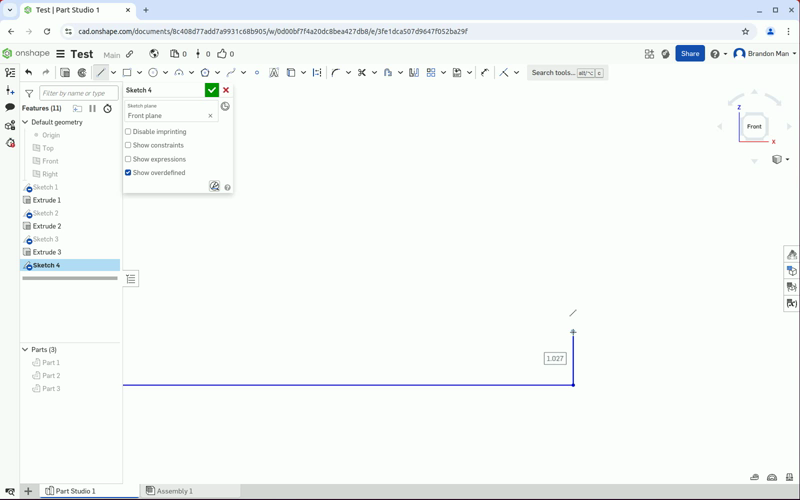
scroll(-6)
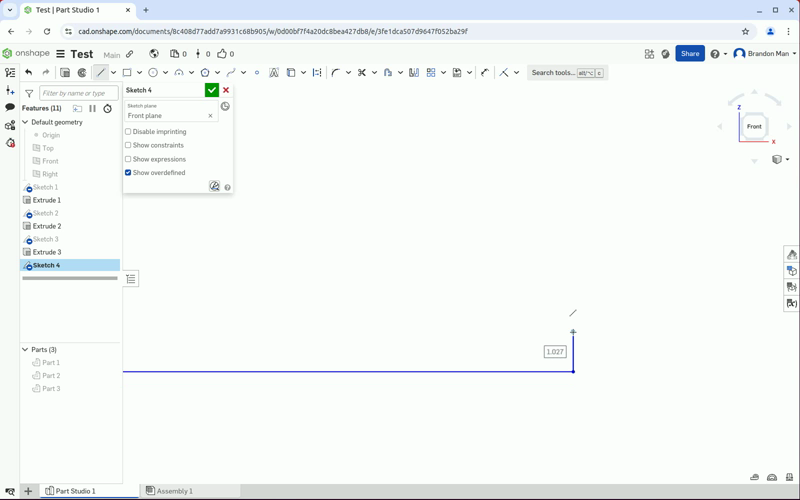
scroll(-6)
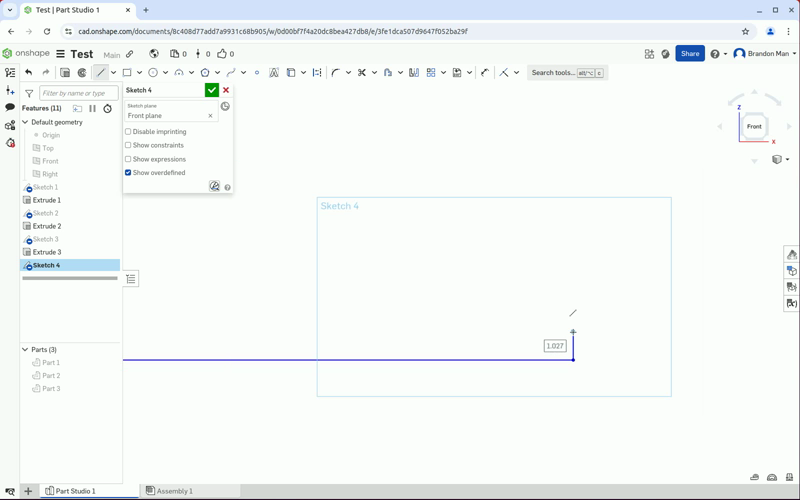
scroll(-6)
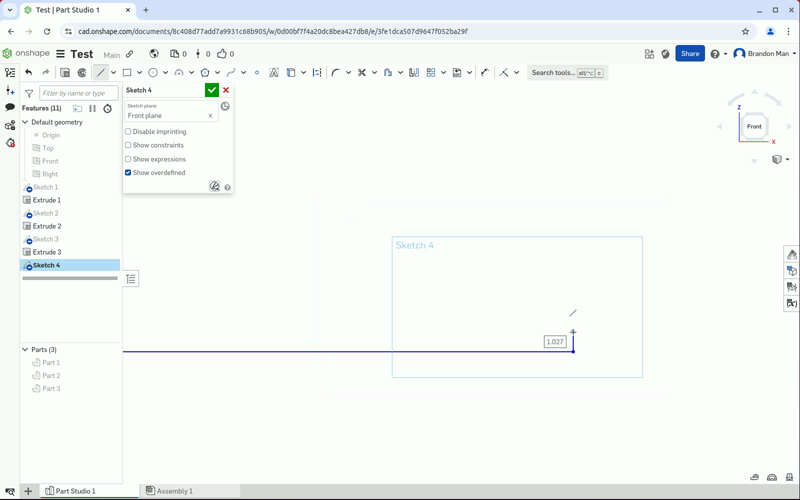
scroll(-6)
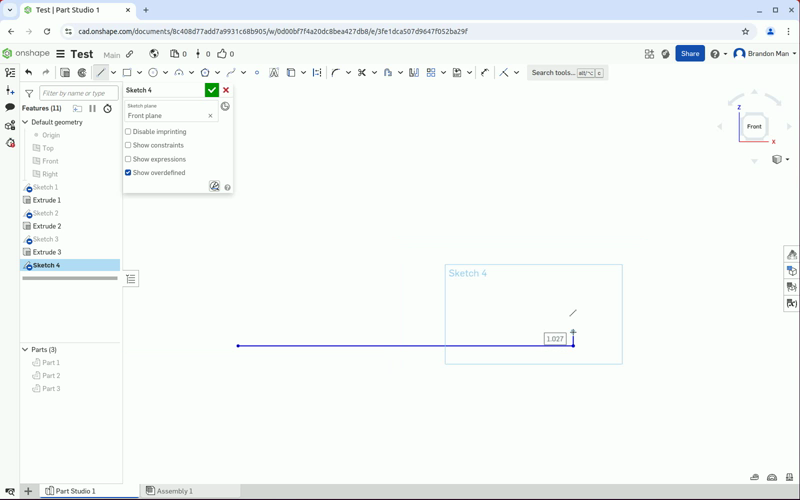
scroll(-6)
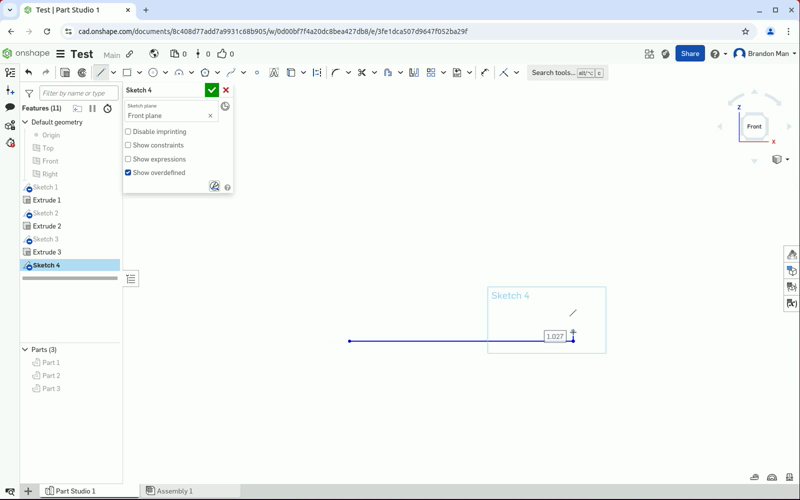
scroll(-6)
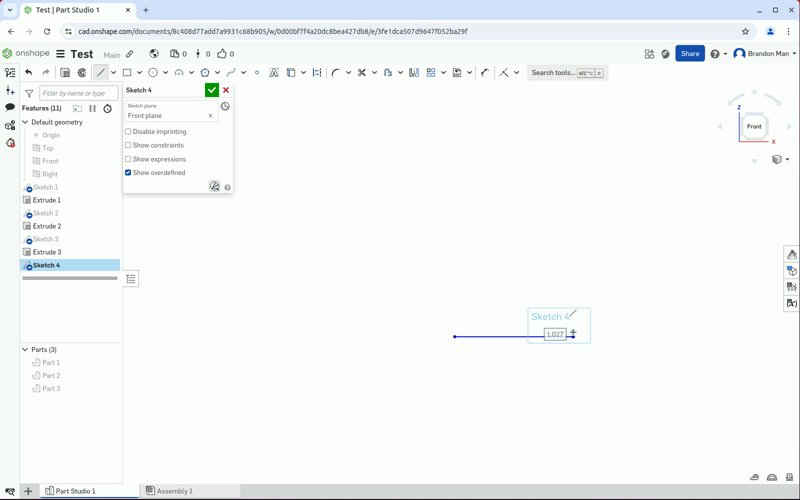
key_up(shift)
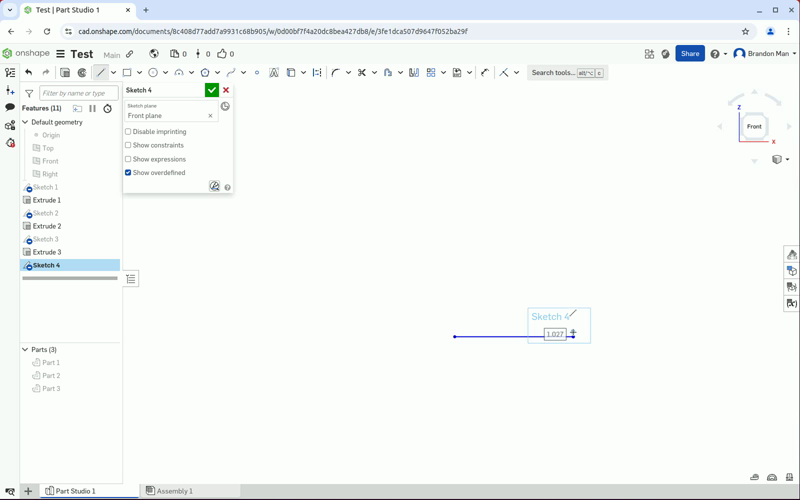
key_down(shift)
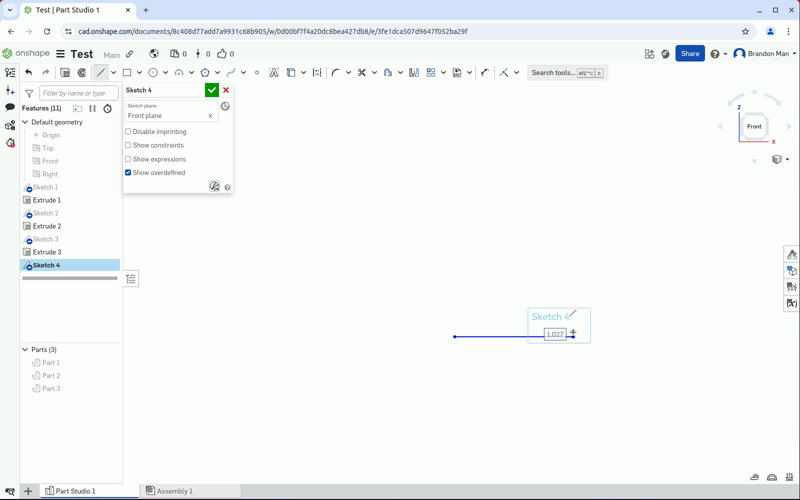
mouse_move(454, 331)
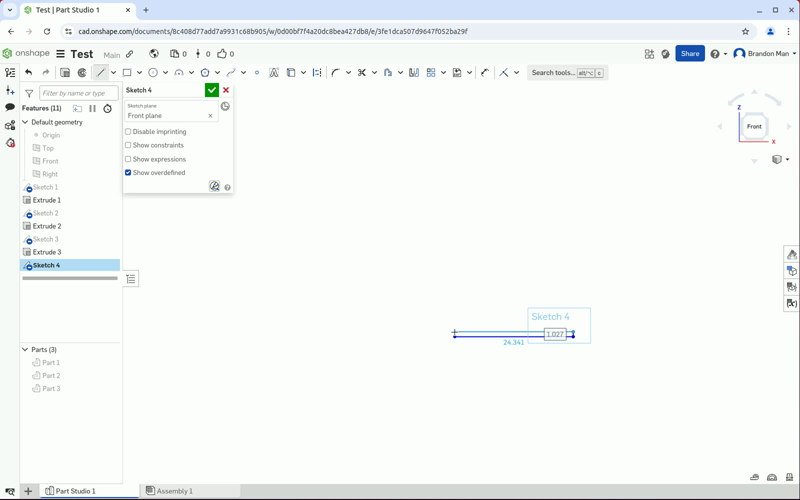
click(454, 331)
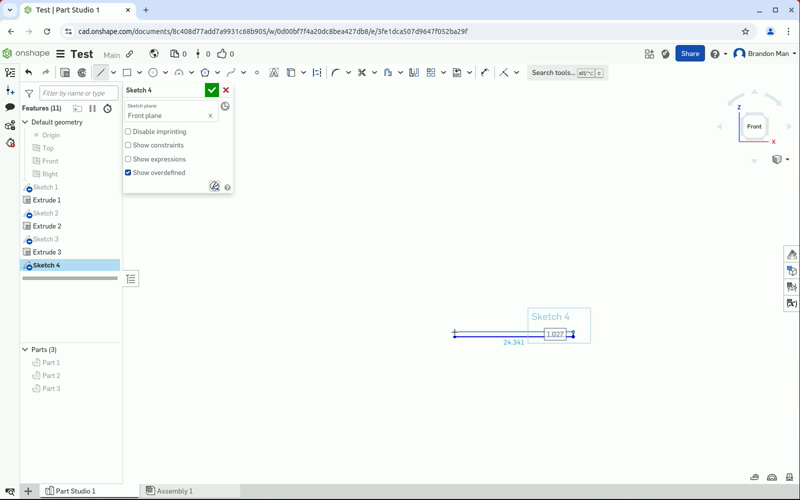
key_up(shift)
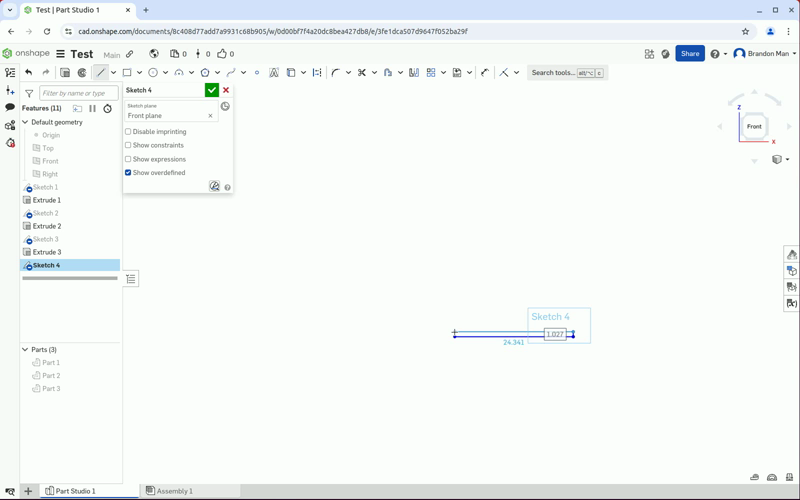
mouse_move(484, 331)
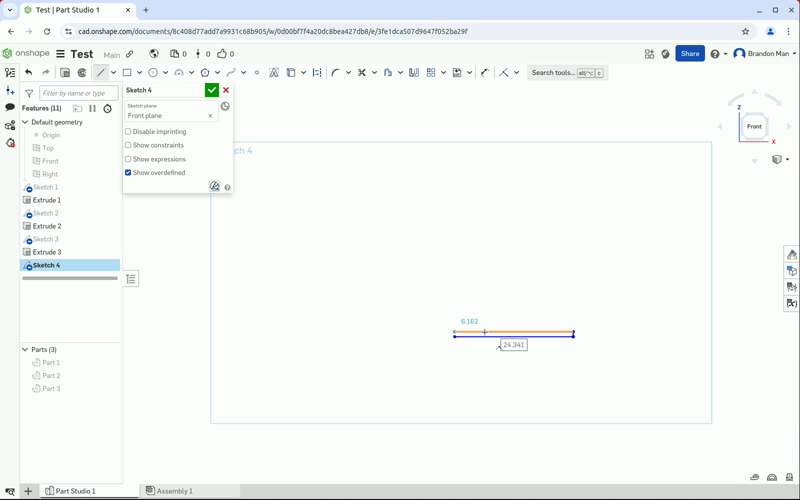
key_down(shift)
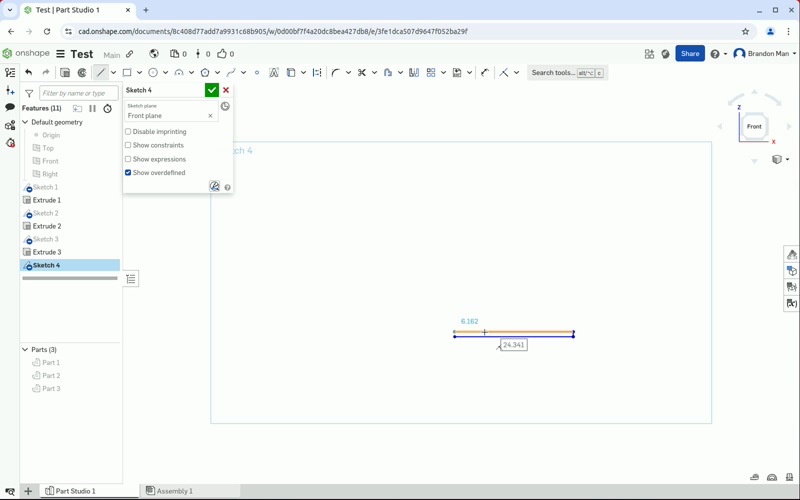
mouse_move(454, 336)
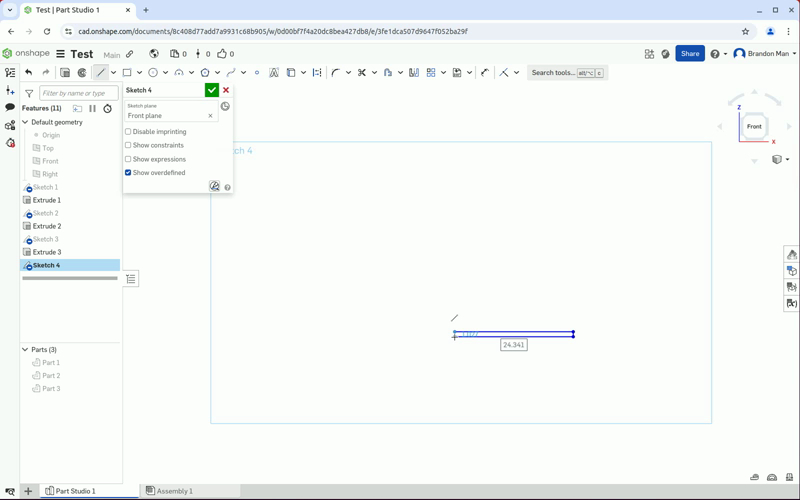
scroll(6)
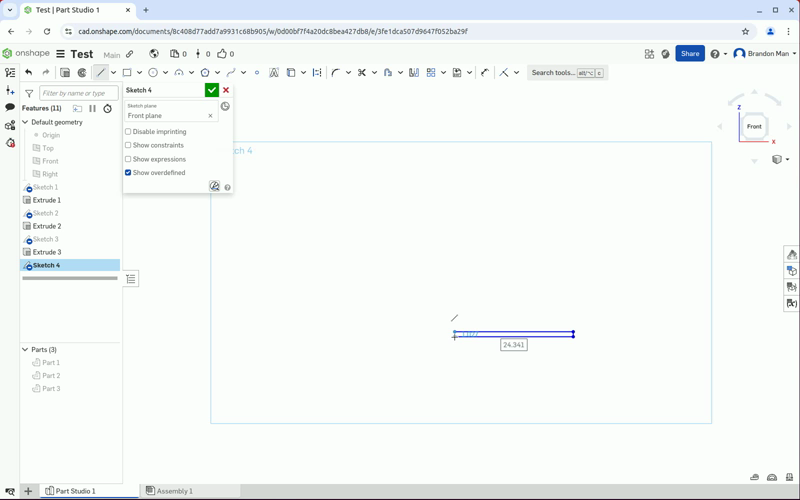
scroll(6)
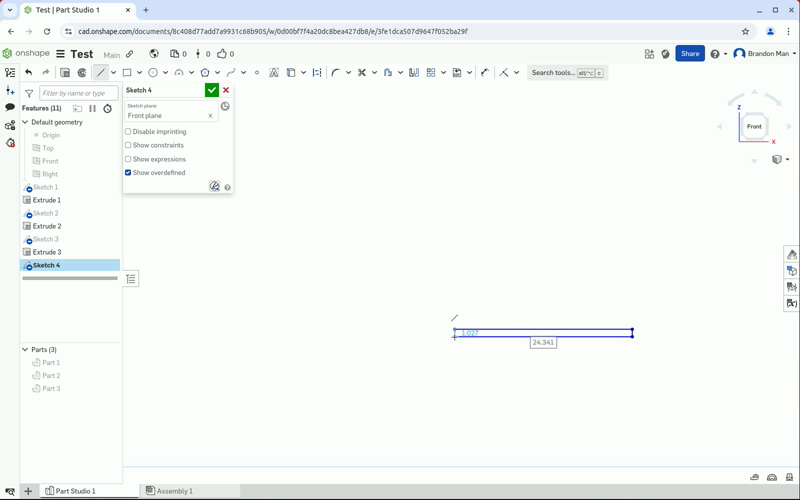
scroll(6)
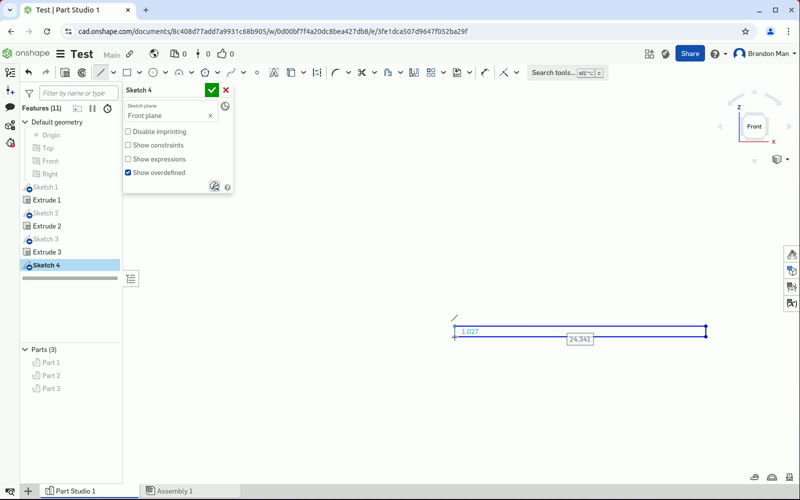
scroll(6)
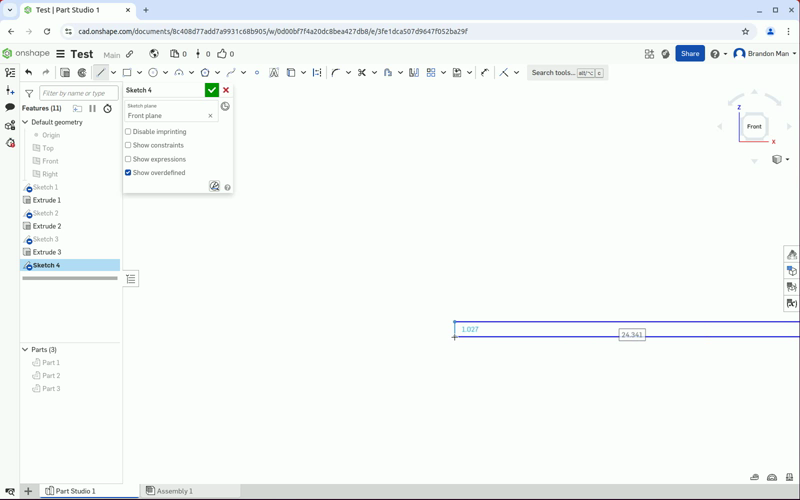
scroll(6)
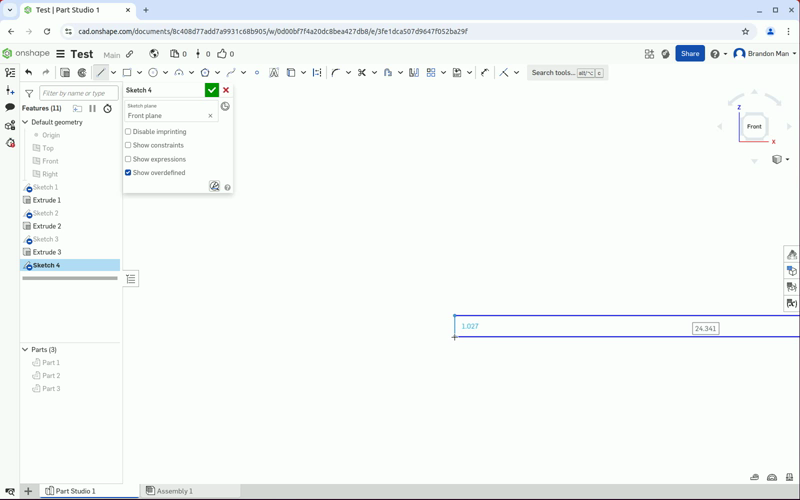
scroll(6)
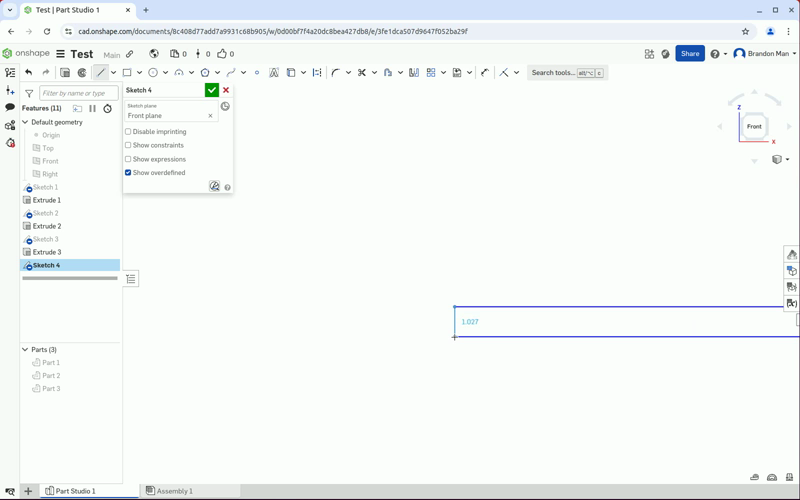
scroll(6)
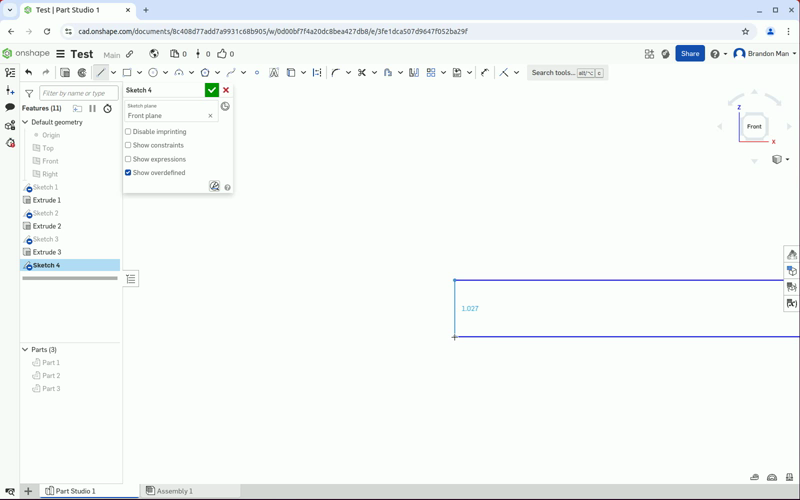
key_up(shift)
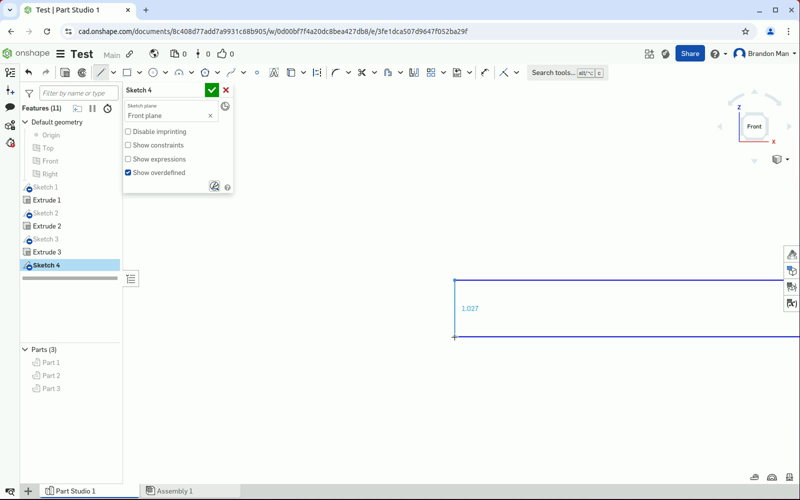
click(454, 336)
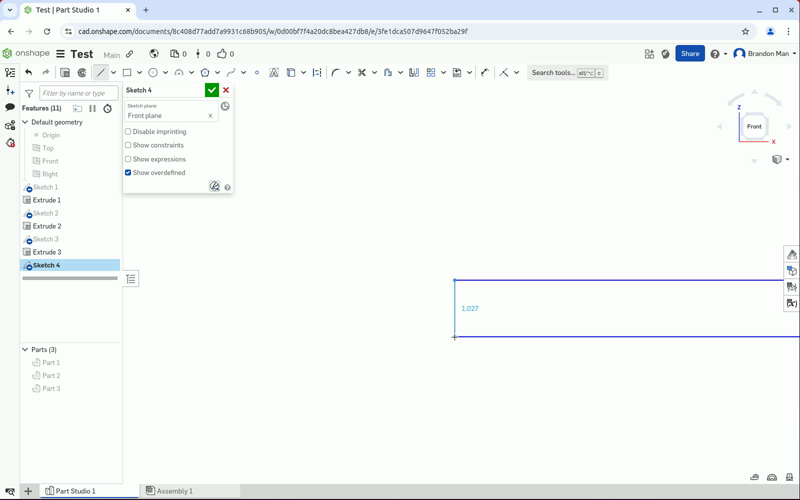
scroll(-6)
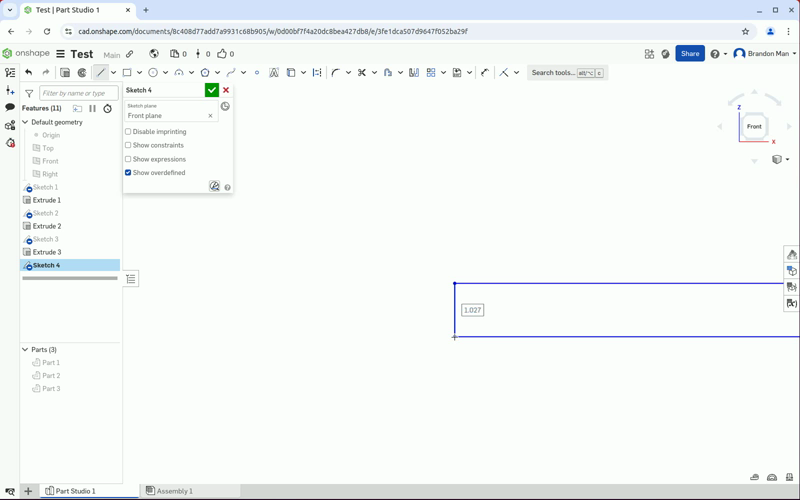
scroll(-6)
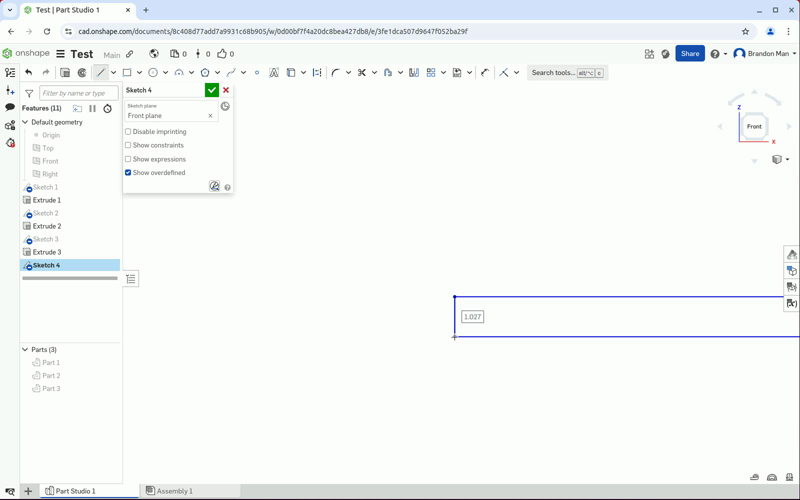
scroll(-6)
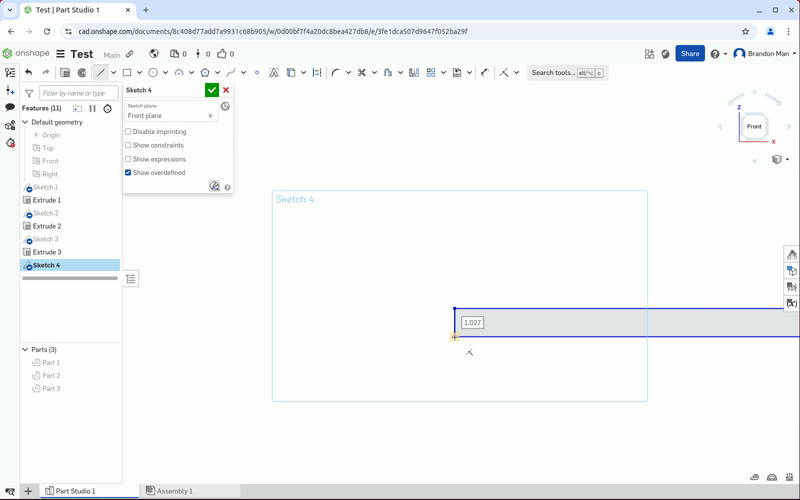
scroll(-6)
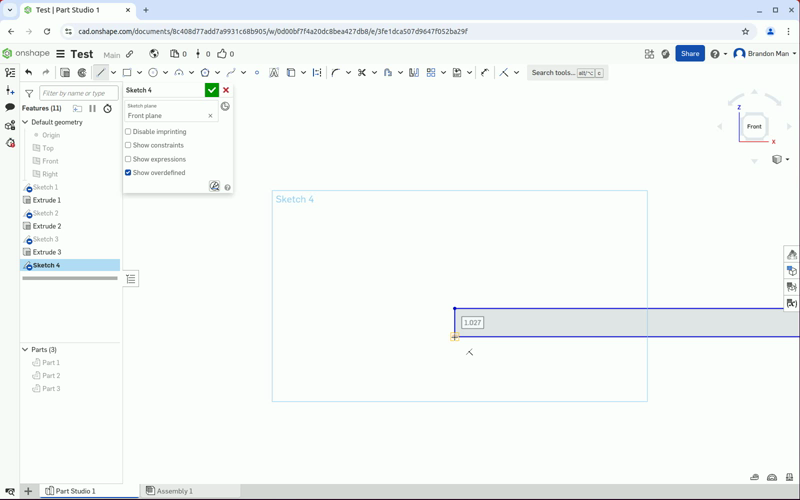
scroll(-6)
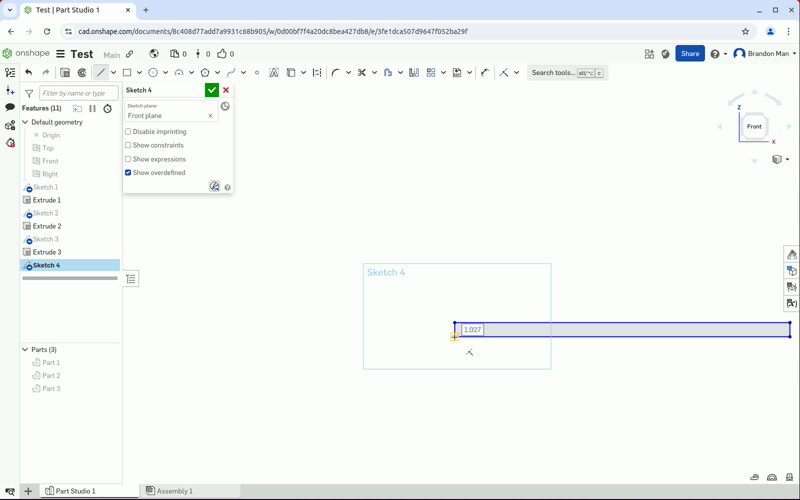
scroll(-6)
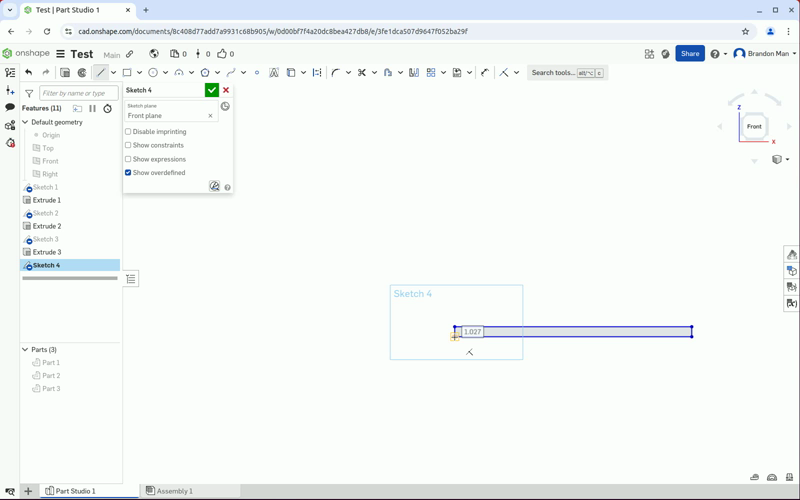
scroll(-6)
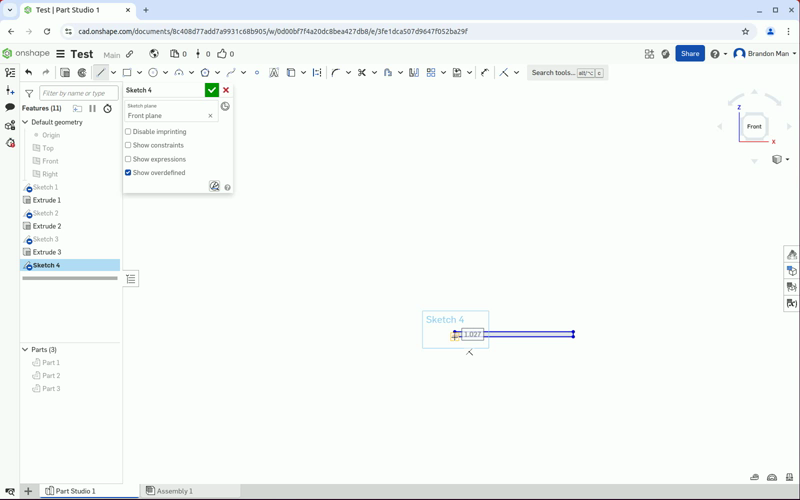
key(esc)
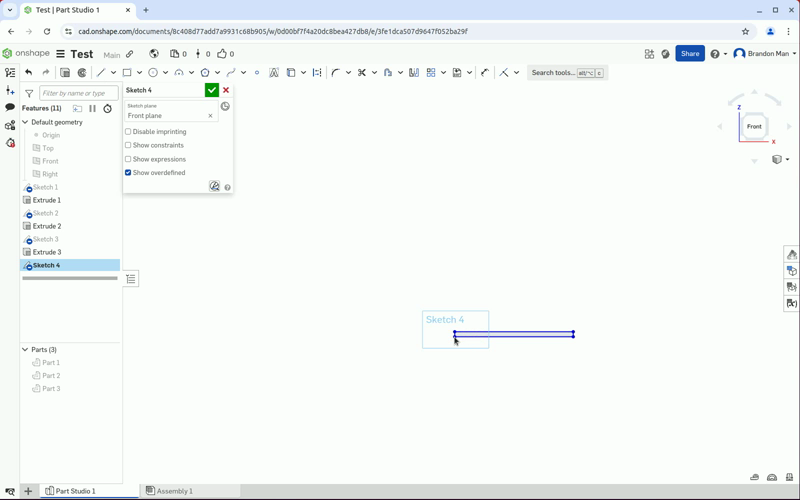
mouse_move(490, 332)
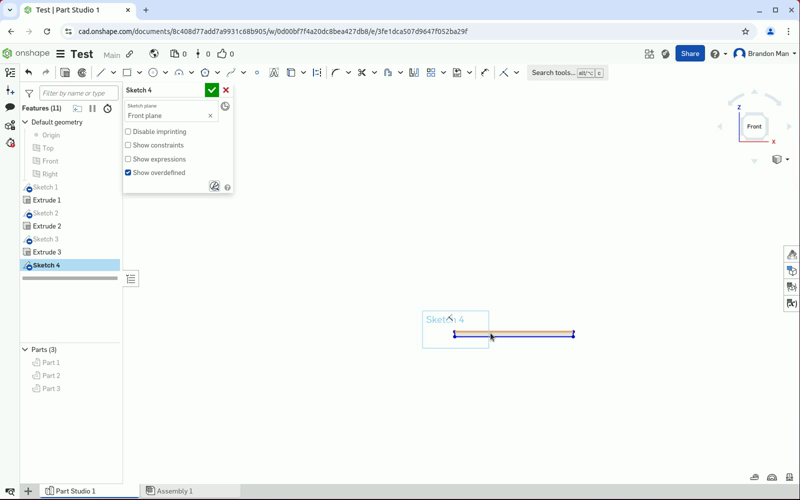
scroll(6)
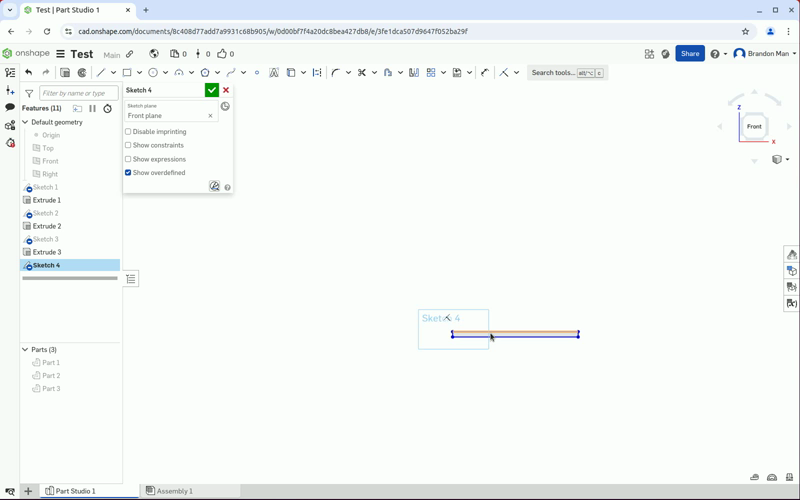
scroll(6)
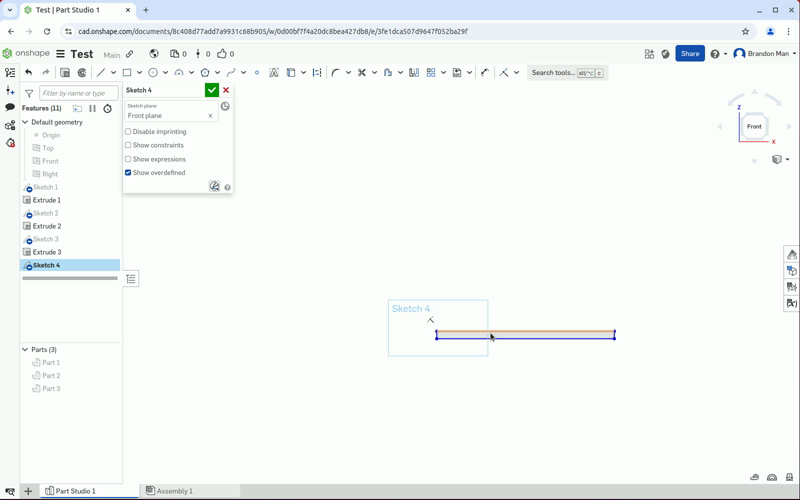
scroll(6)
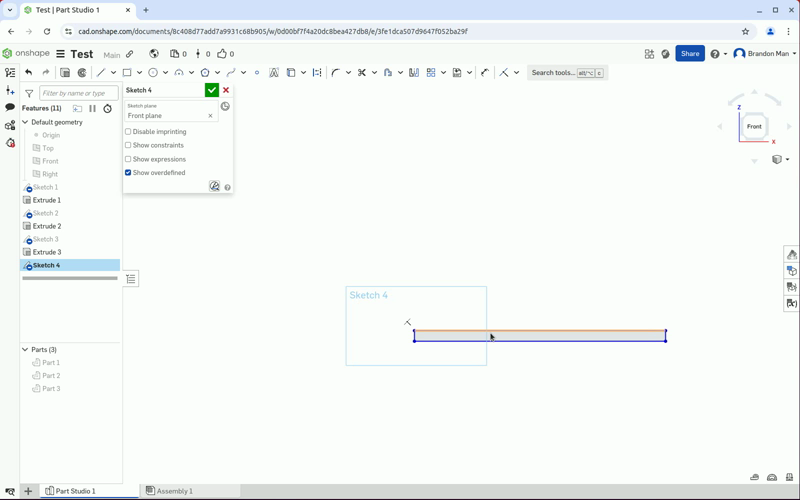
scroll(6)
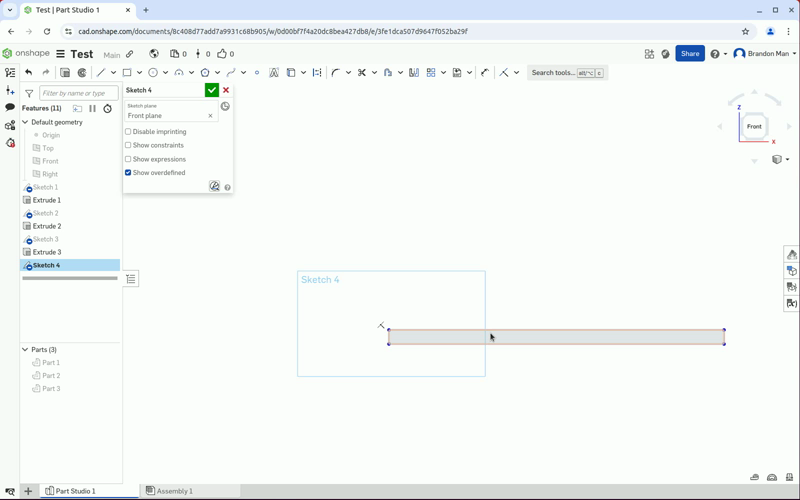
scroll(6)
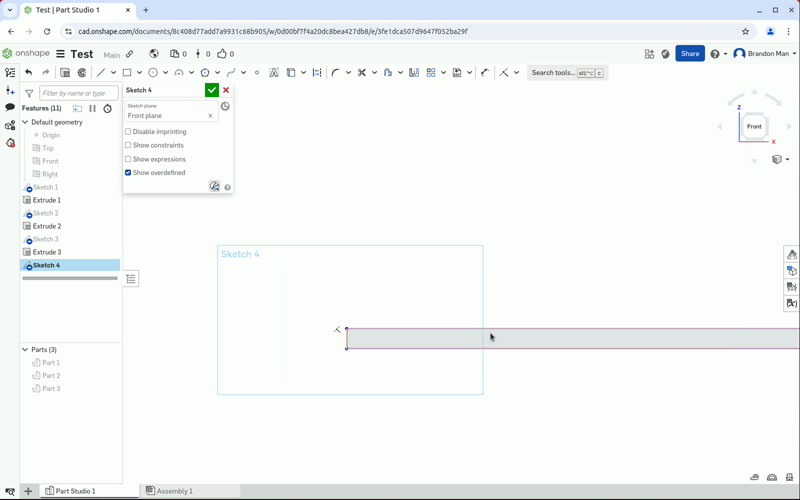
scroll(6)
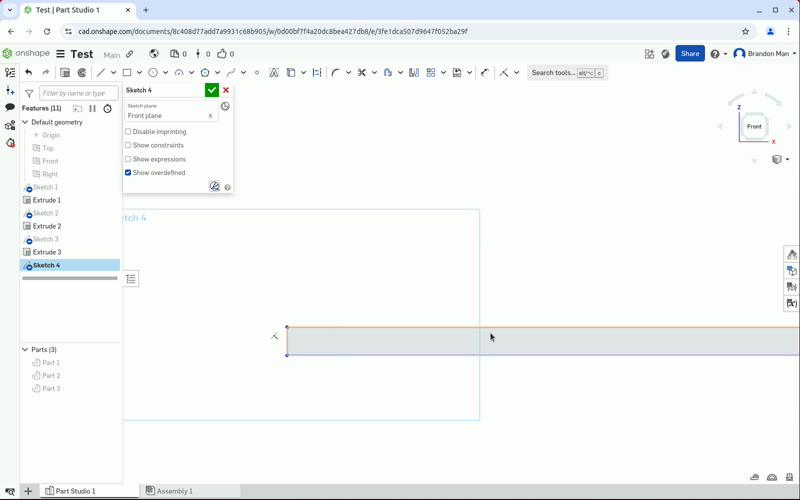
scroll(6)
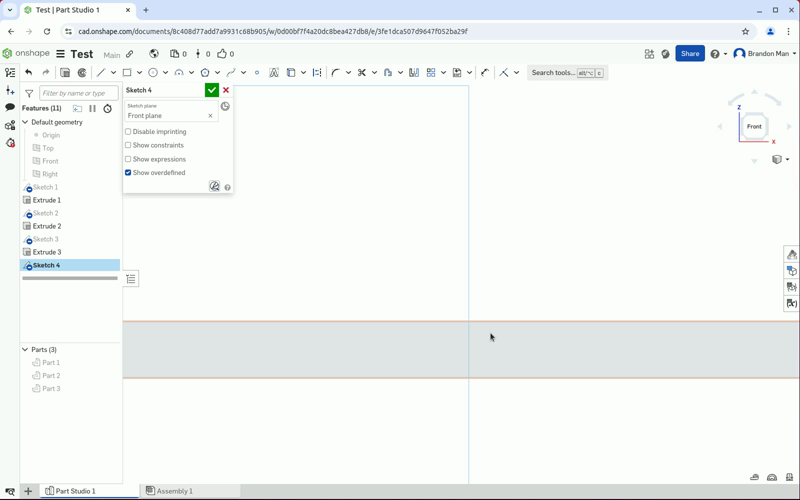
click(490, 332)
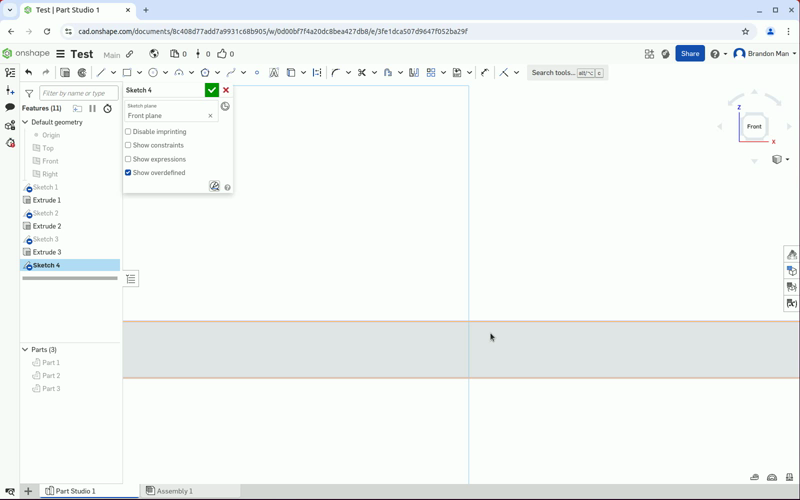
scroll(-6)
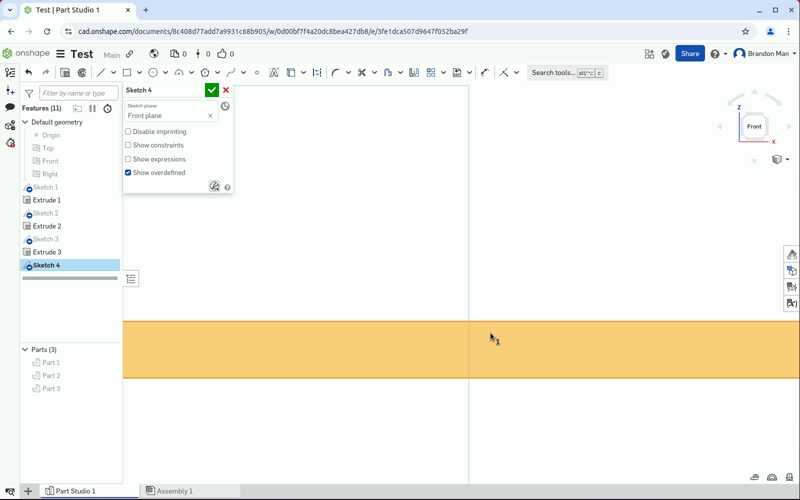
scroll(-6)
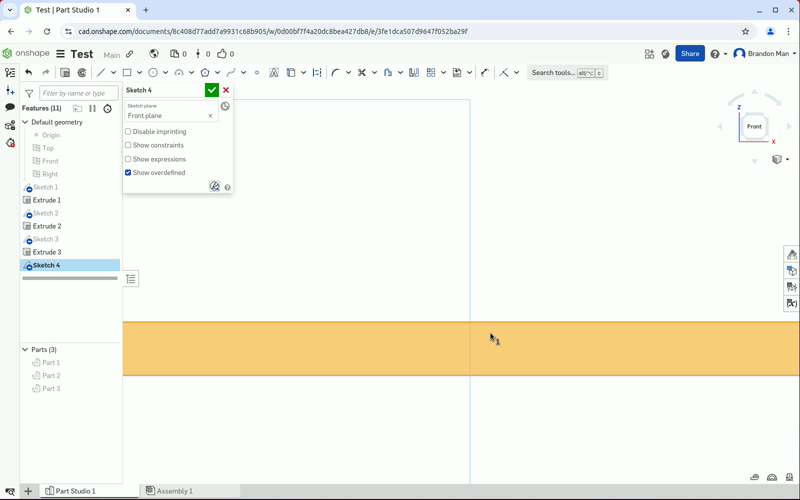
scroll(-6)
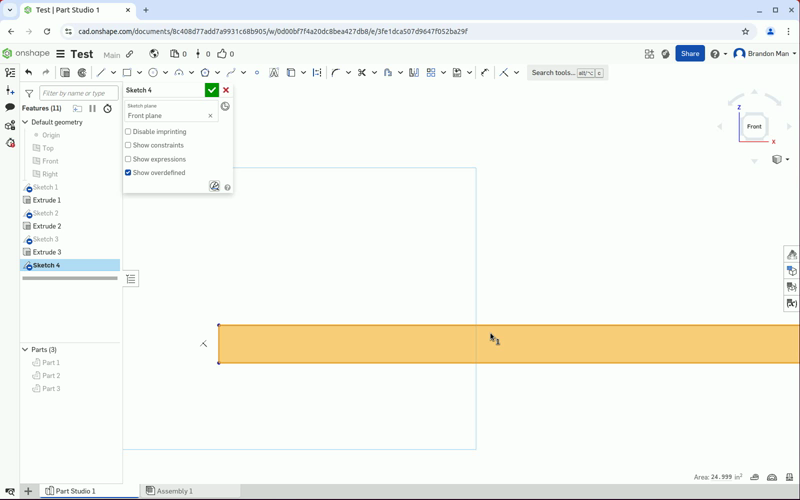
scroll(-6)
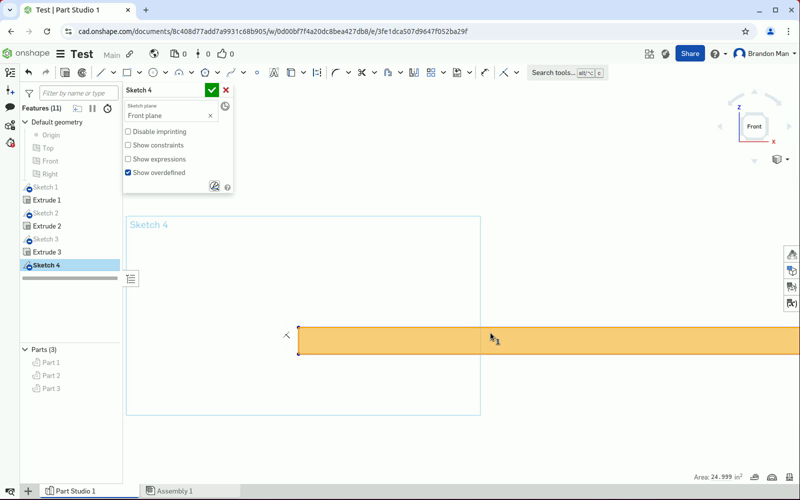
scroll(-6)
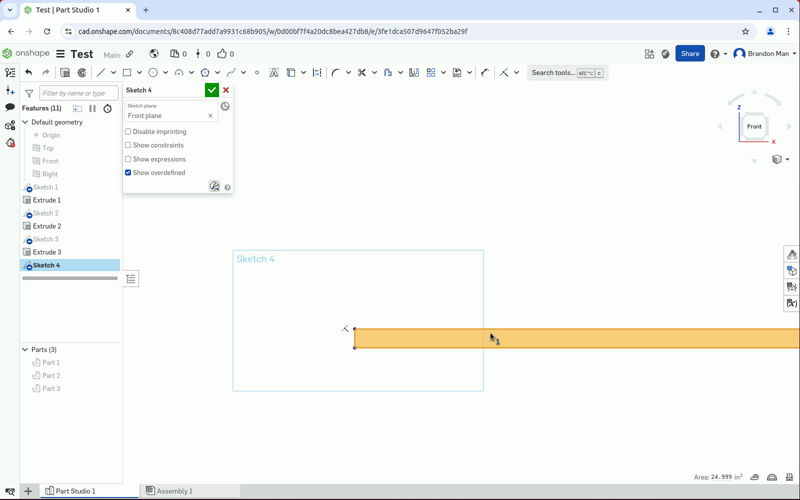
scroll(-6)
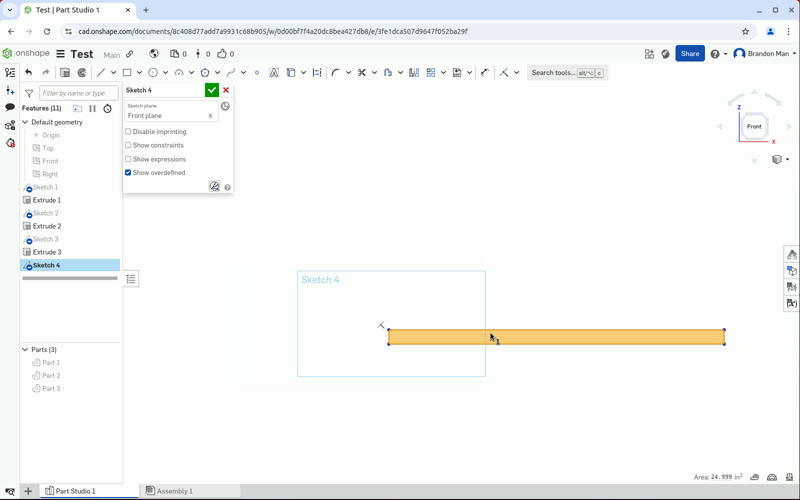
scroll(-6)
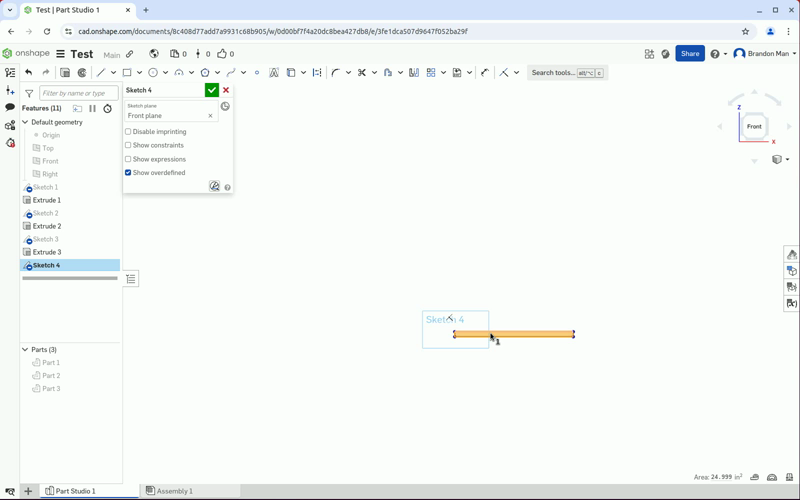
mouse_move(73, 352)
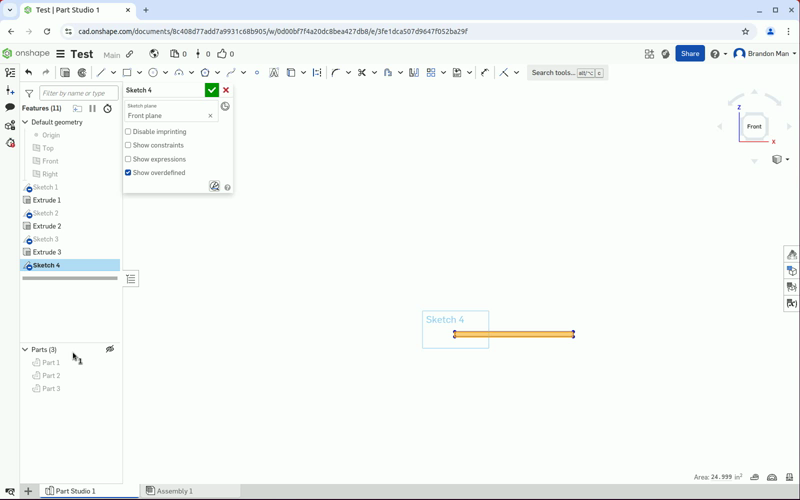
key(shift+y)
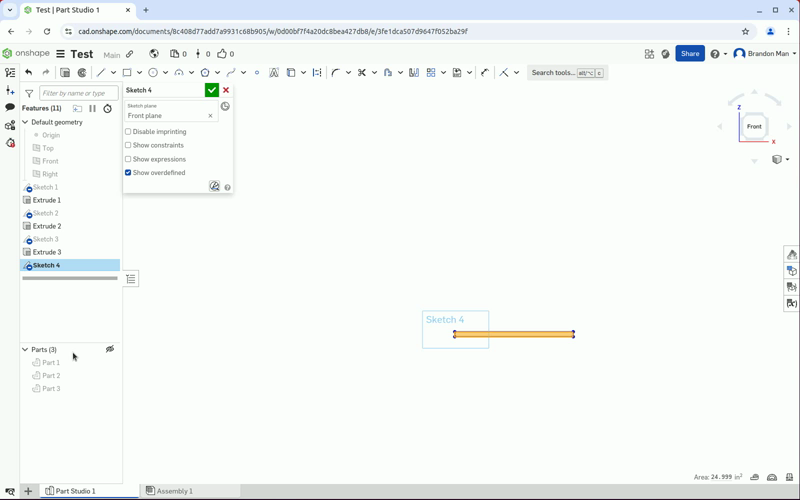
key(shift+e)
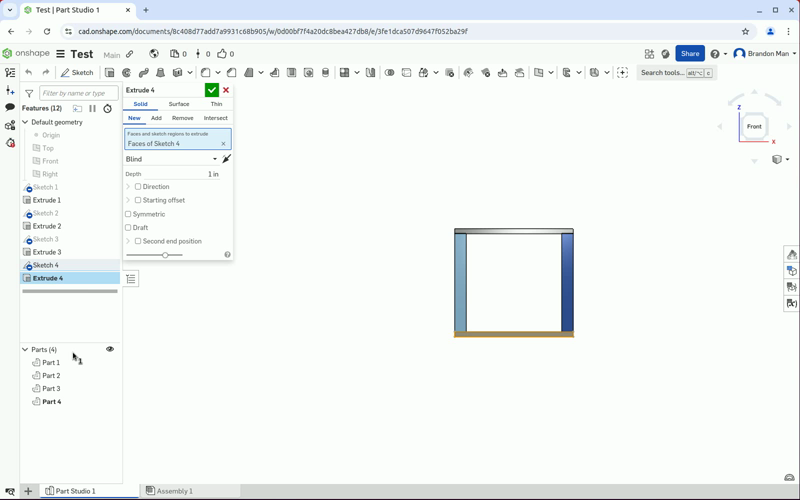
mouse_move(143, 106)
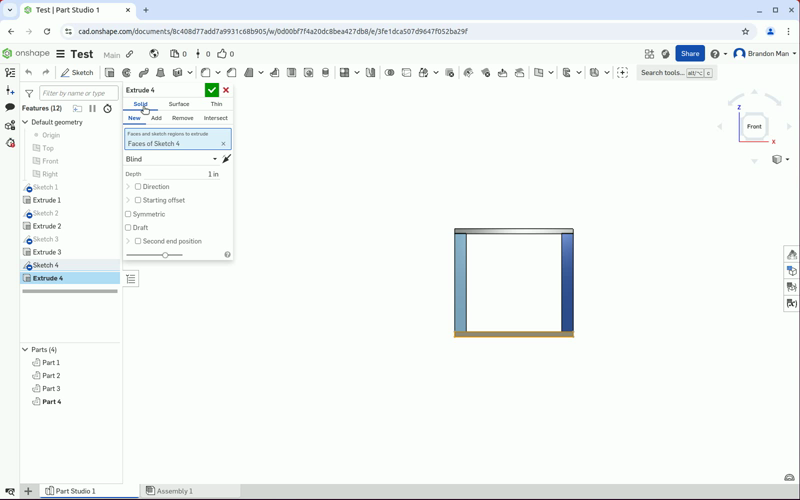
click(143, 106)
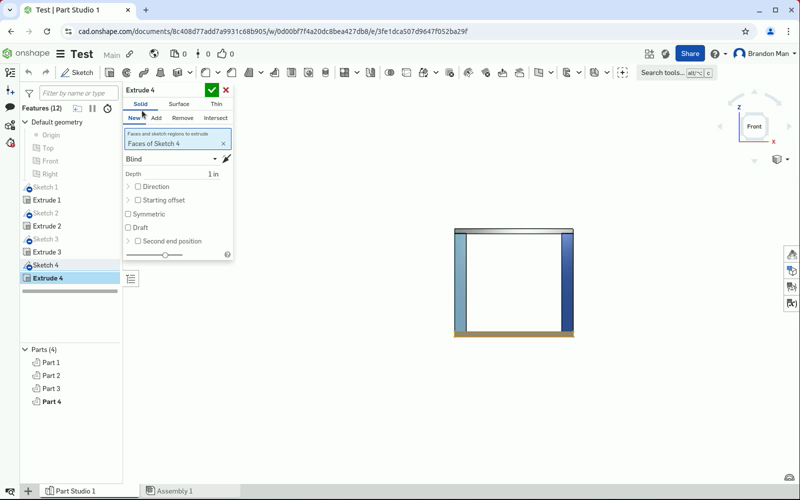
mouse_move(137, 120)
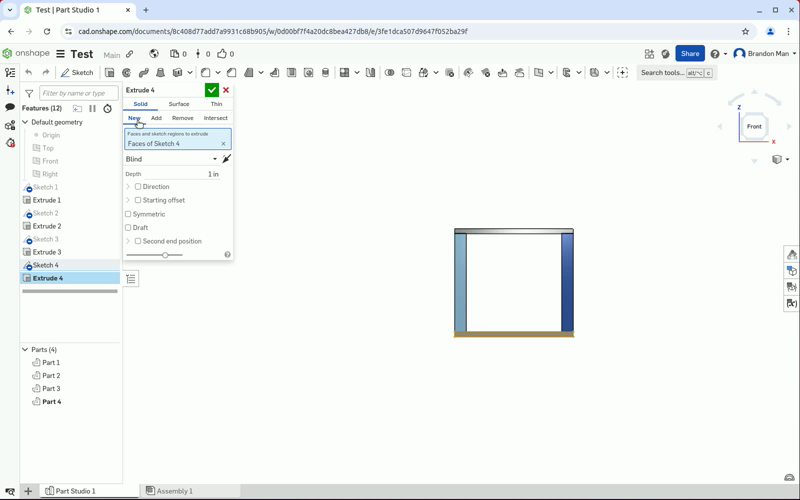
click(137, 120)
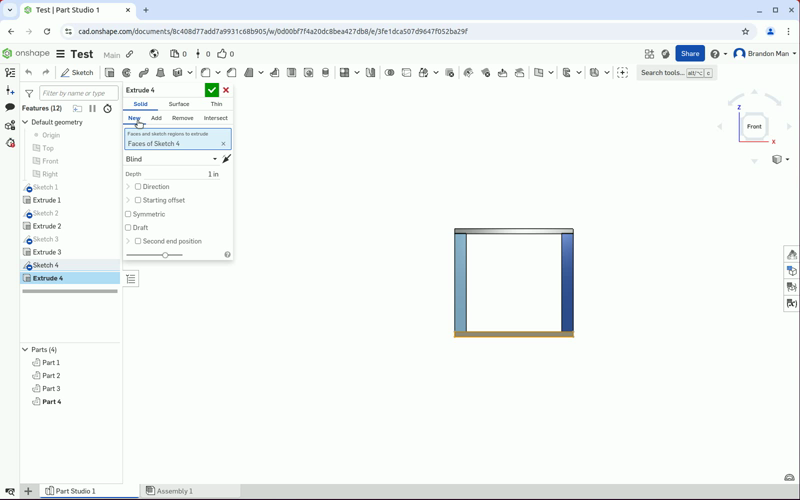
key(tab, 4)
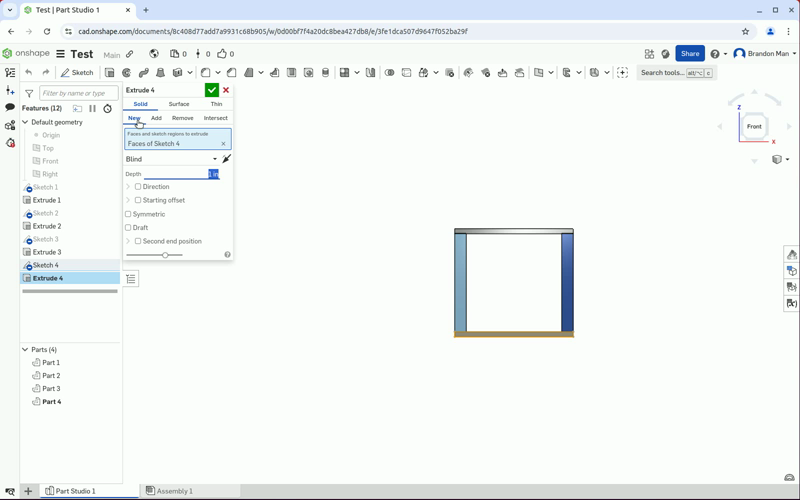
text(0.963)
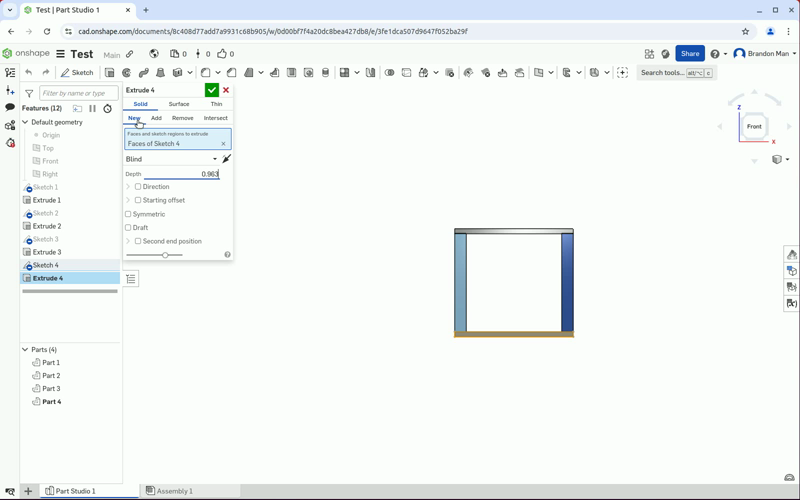
key(enter)
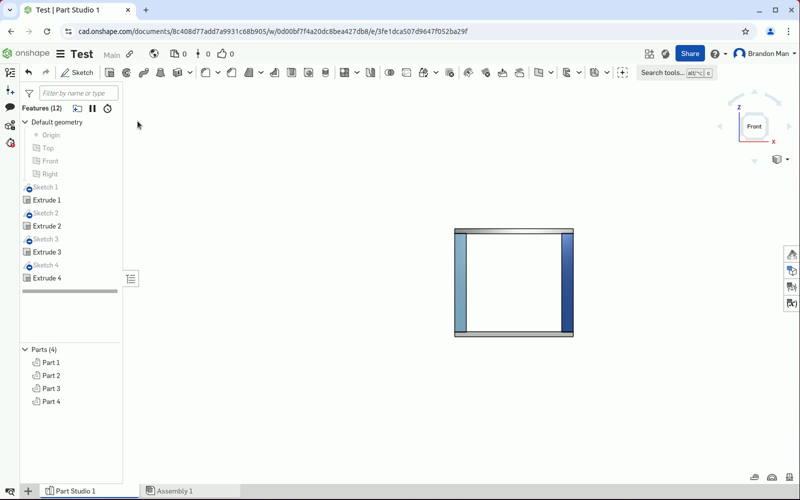
key(shift+h)
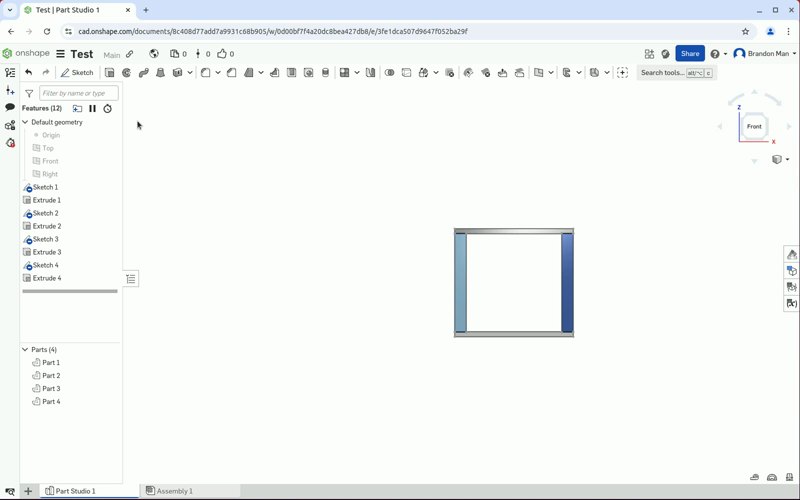
key(shift+h)
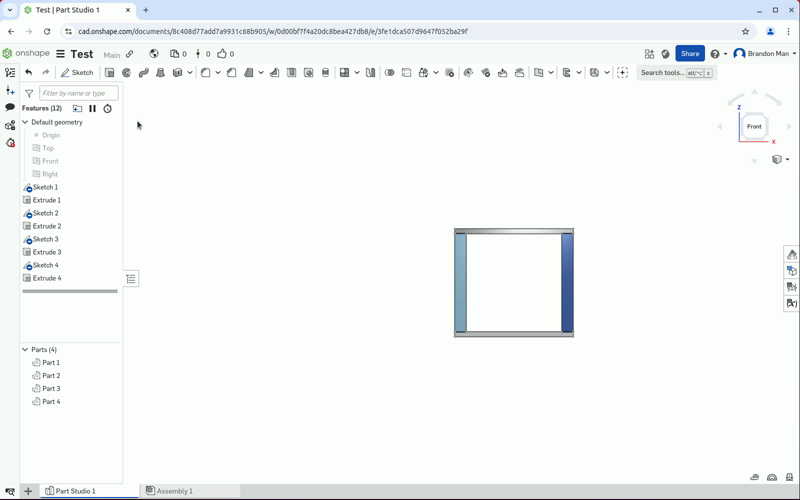
key(shift+7)
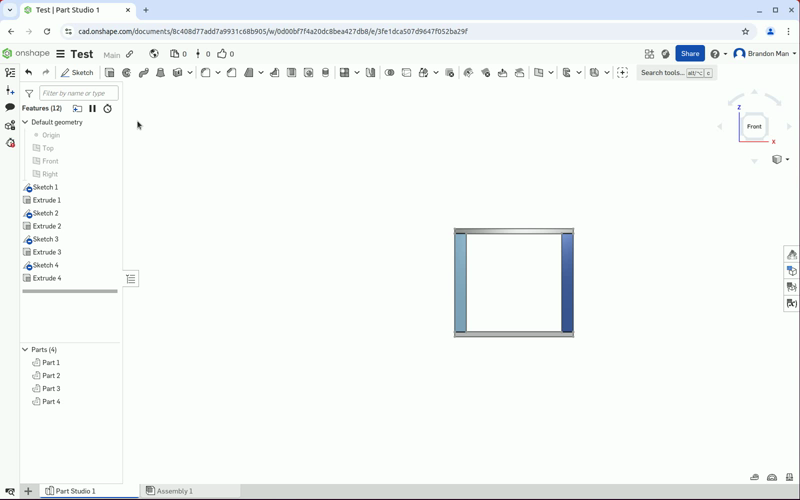
key(left, 2)
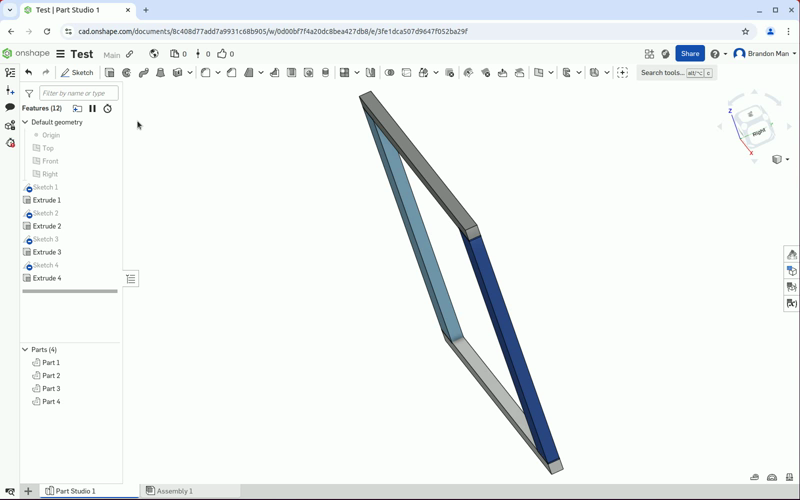
key(down, 2)
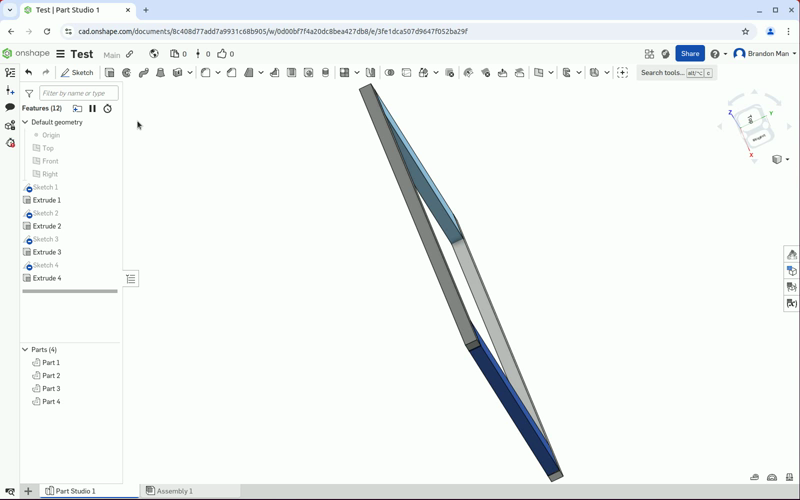
key(up, 2)
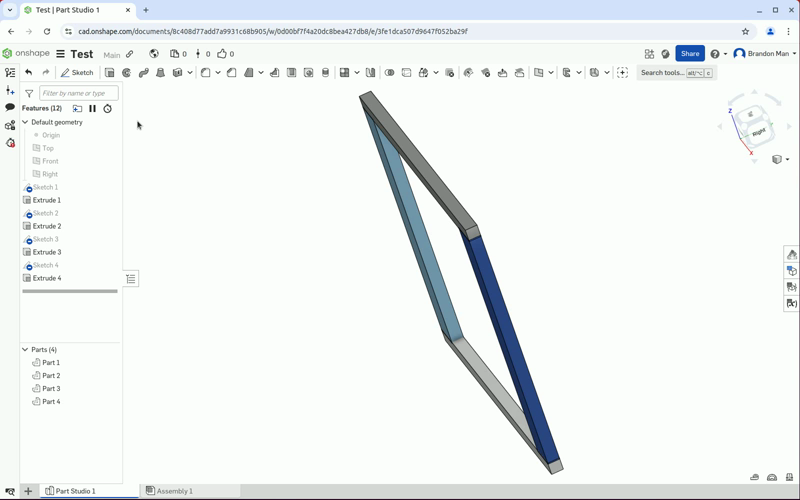
key(right, 2)
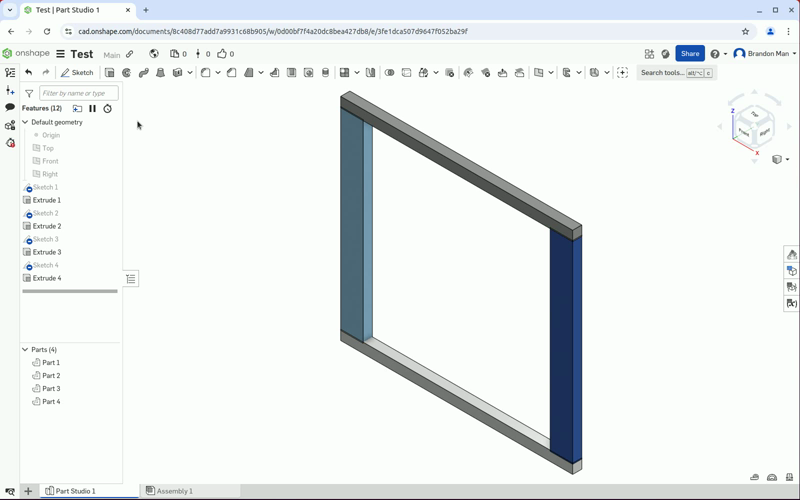
mouse_move(73, 189)
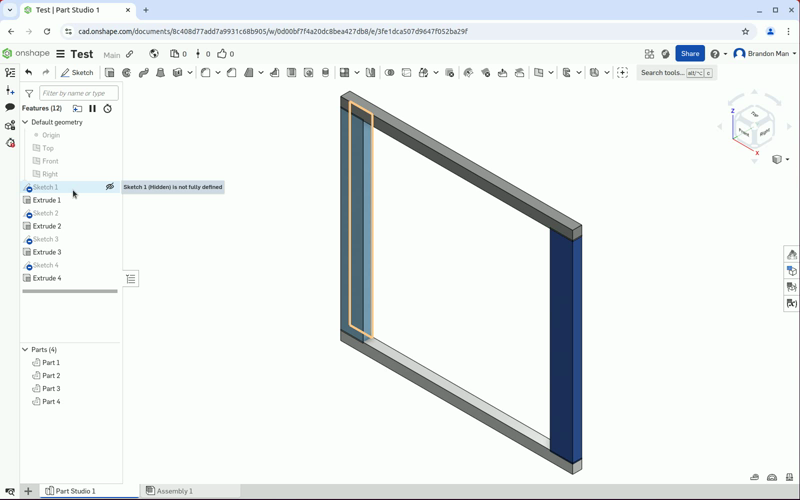
click(73, 189)